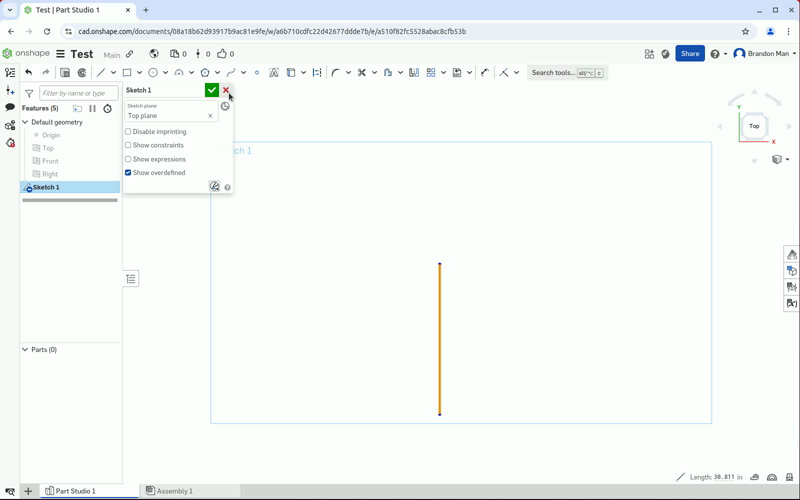
key(shift+h)
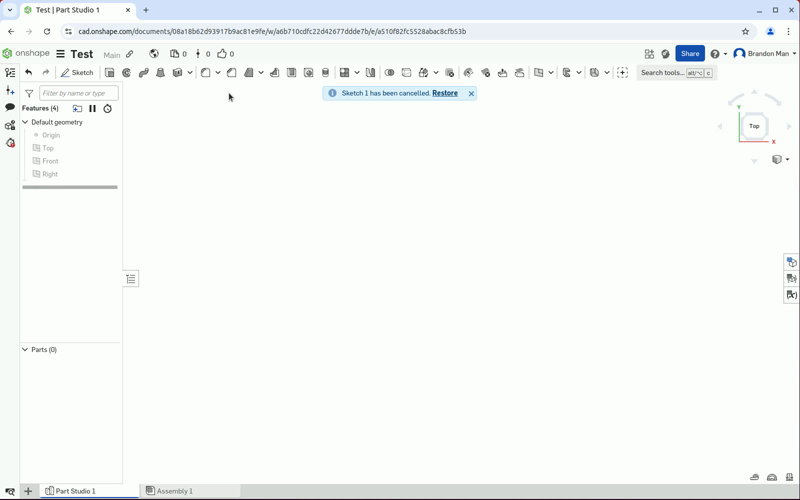
mouse_move(73, 352)
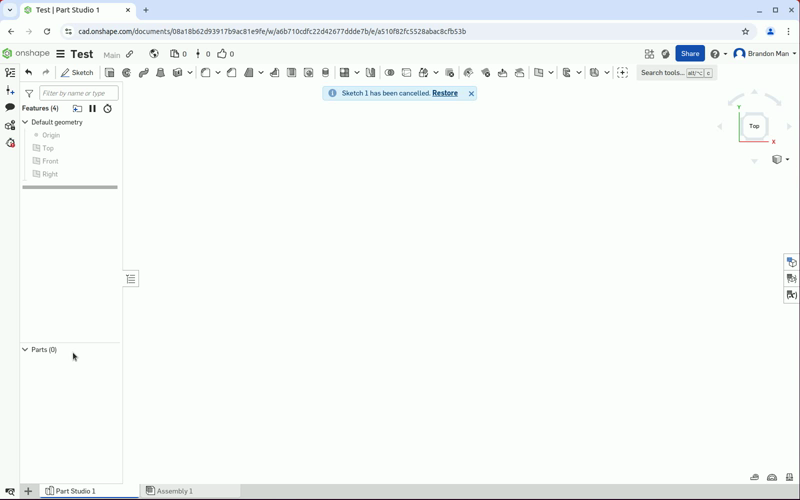
key(y)
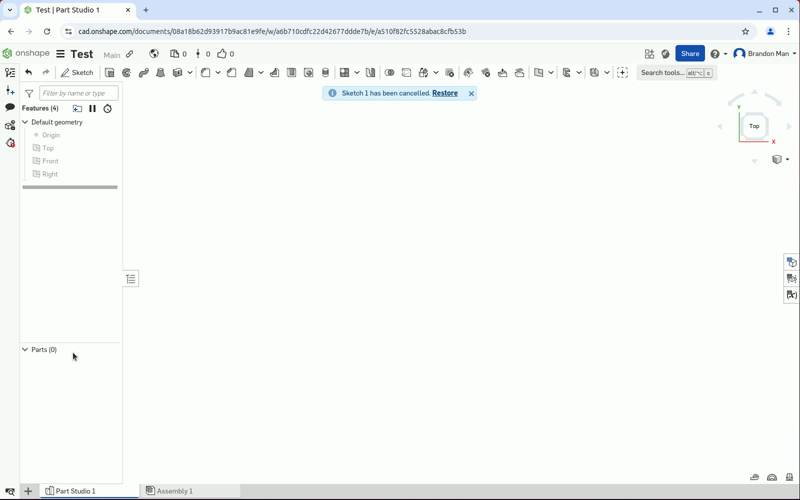
key(shift+p)
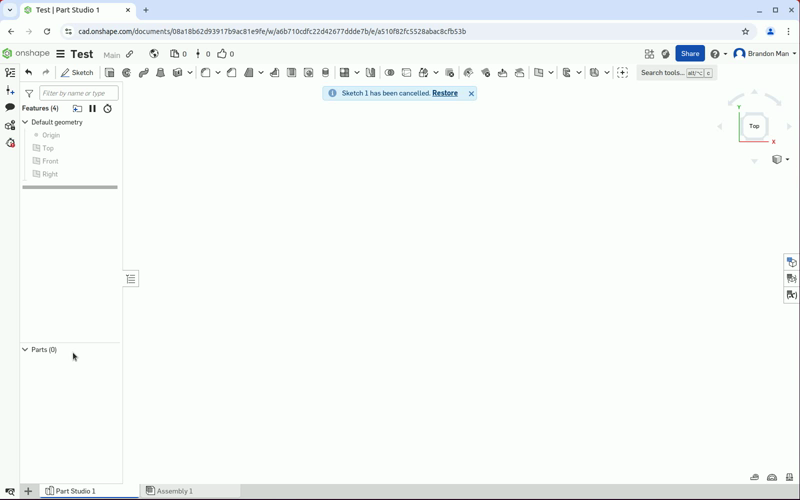
key(space)
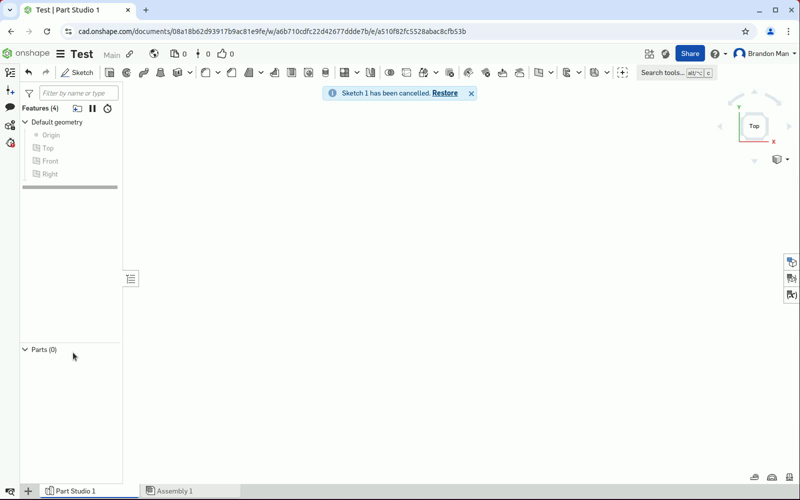
key_down(shift)
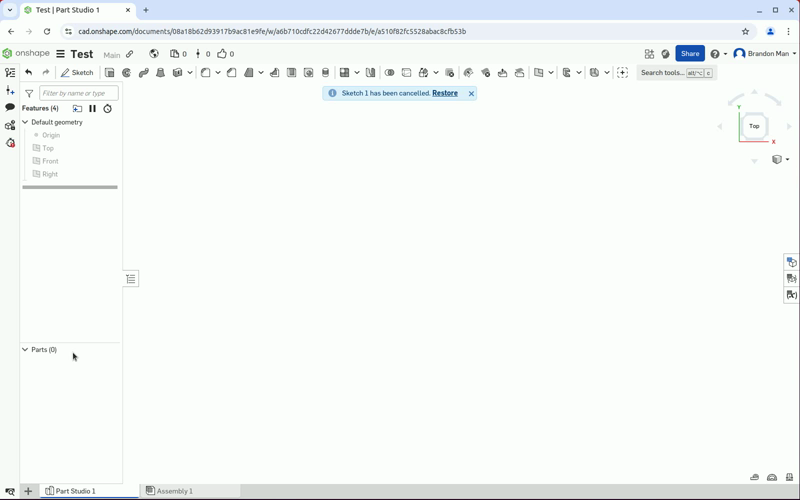
key(up)
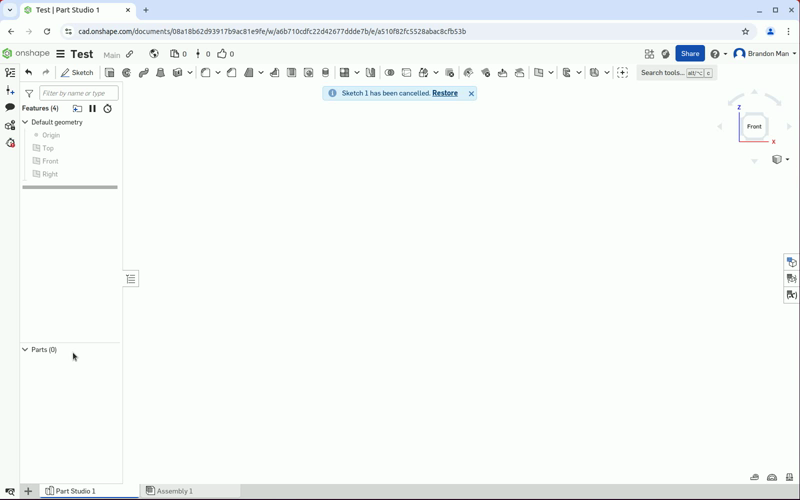
key_up(shift)
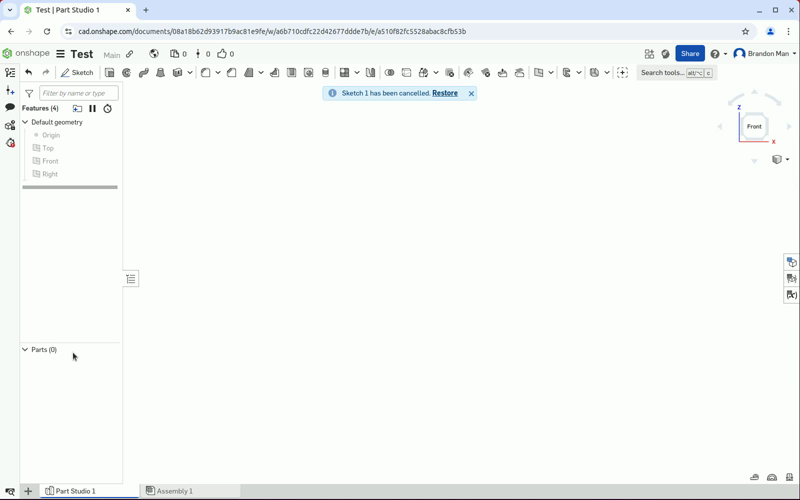
mouse_move(73, 352)
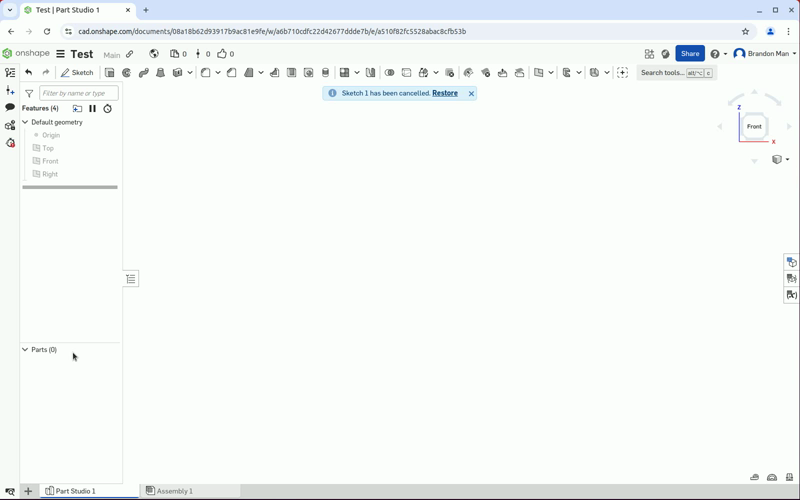
key(shift+y)
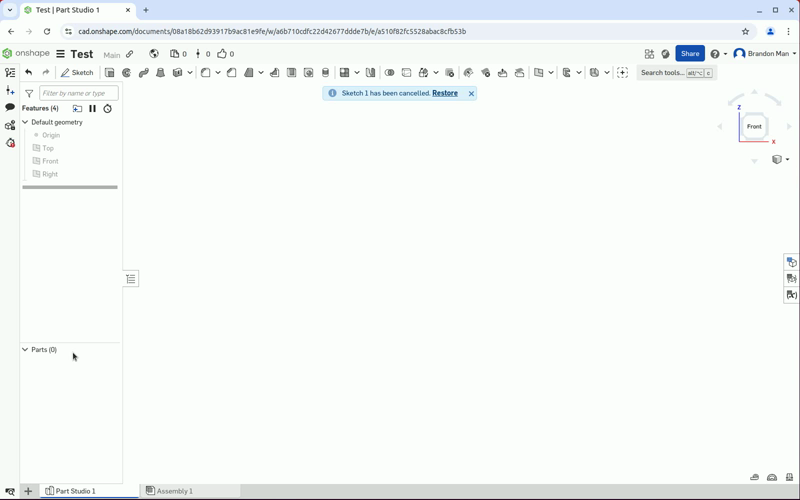
key(shift+s)
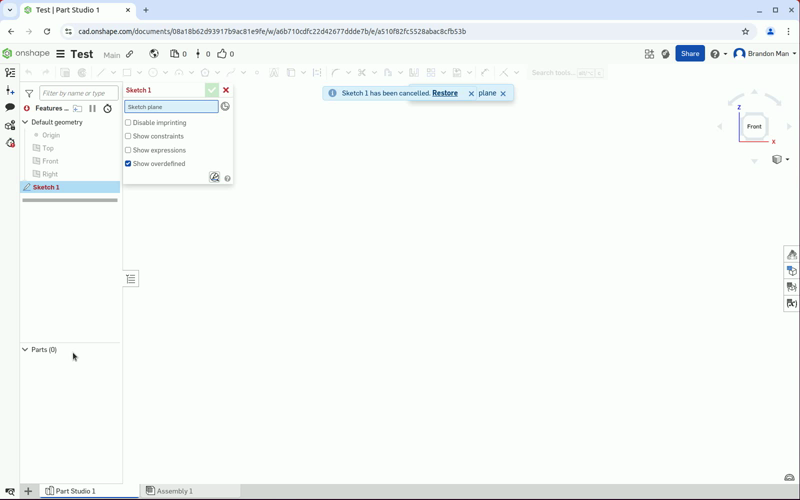
mouse_move(73, 163)
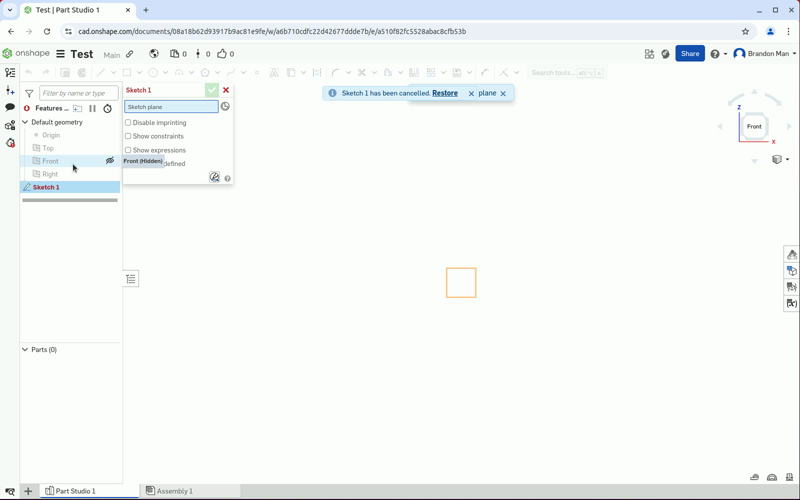
click(73, 163)
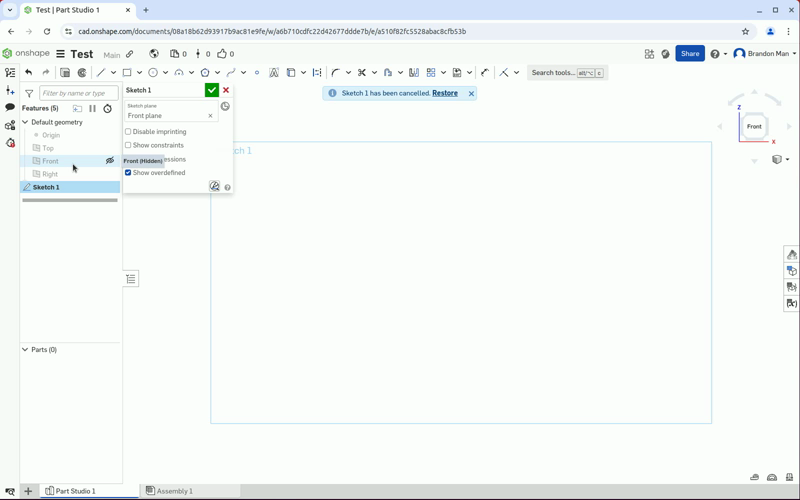
mouse_move(73, 352)
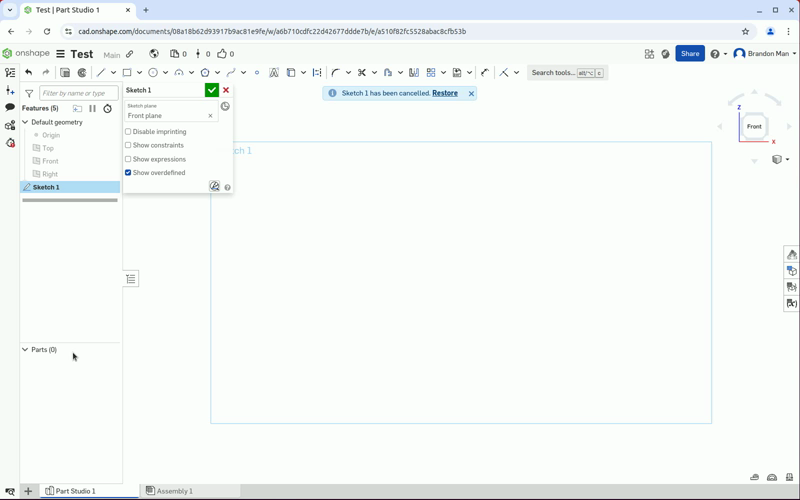
key(y)
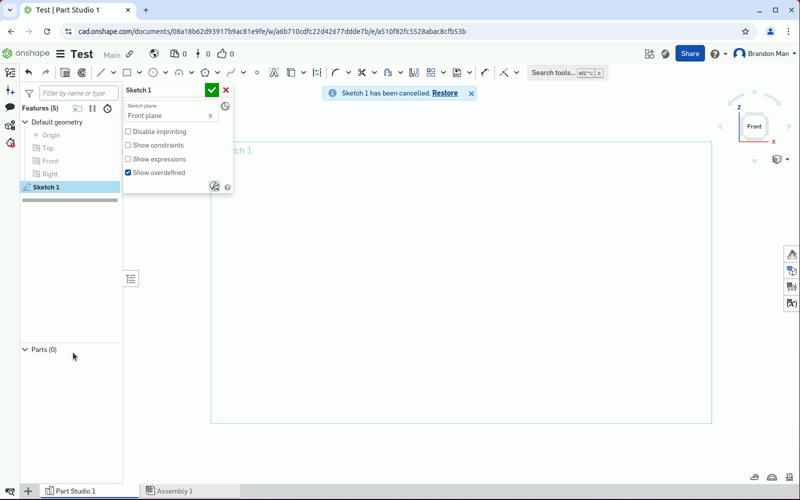
key(a)
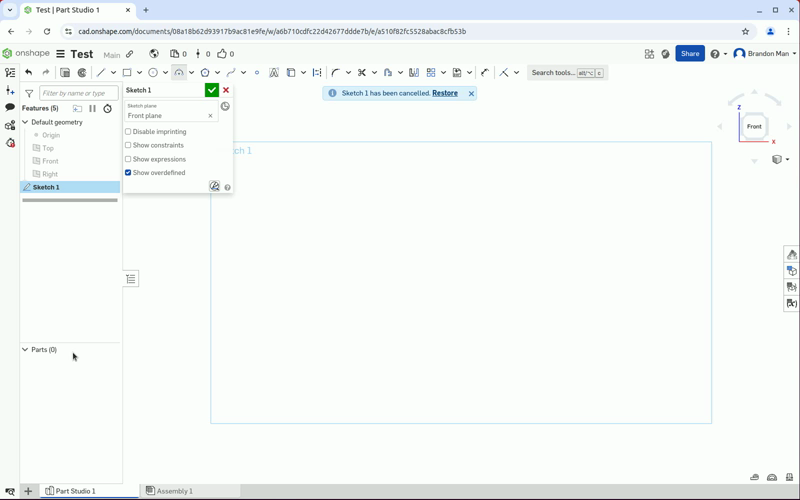
key_down(shift)
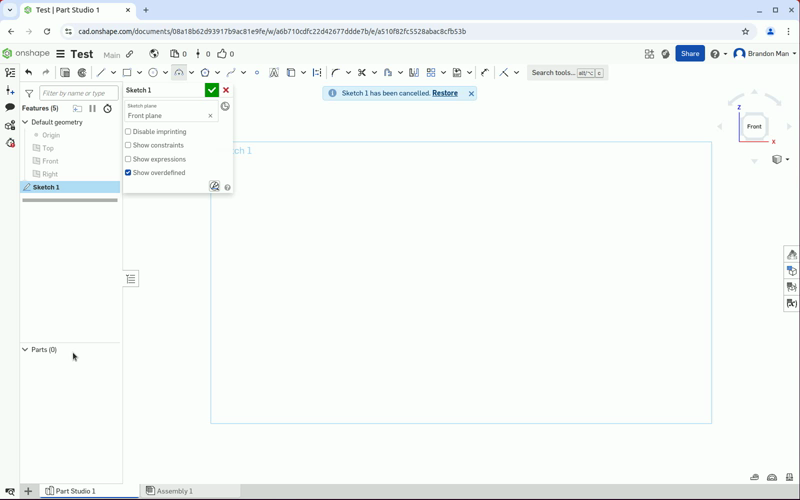
mouse_move(439, 357)
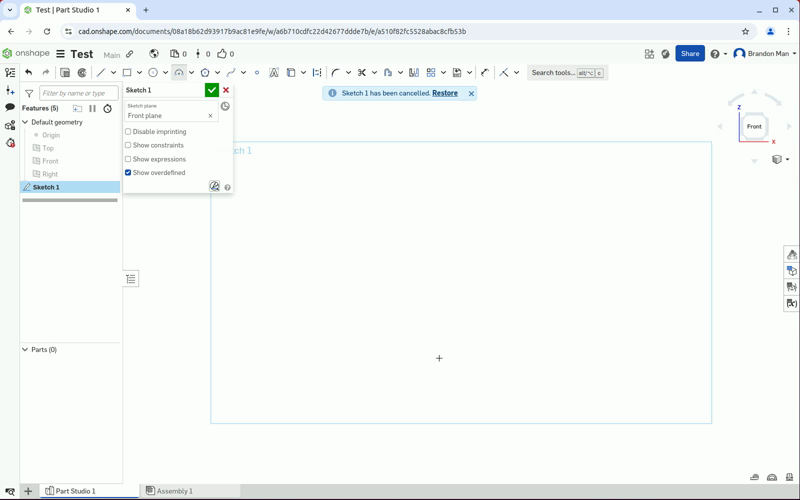
click(439, 357)
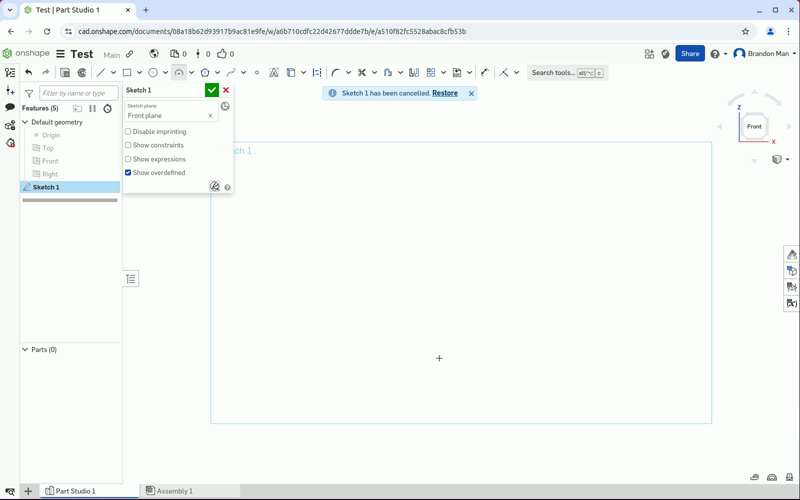
key_up(shift)
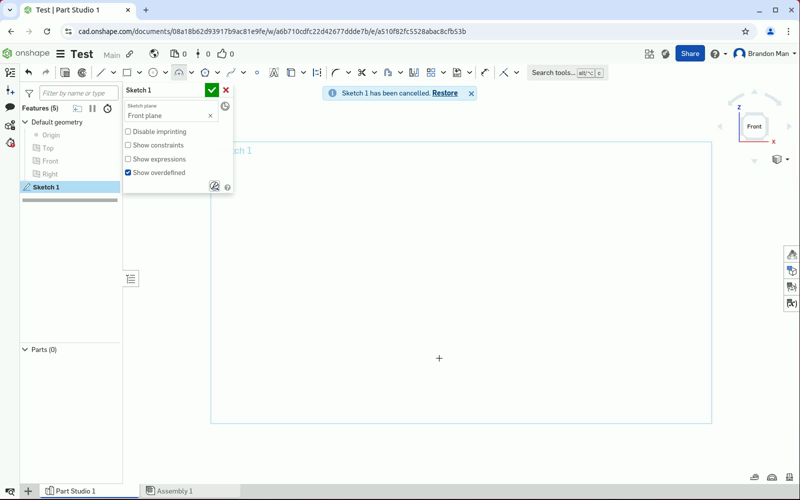
key_down(shift)
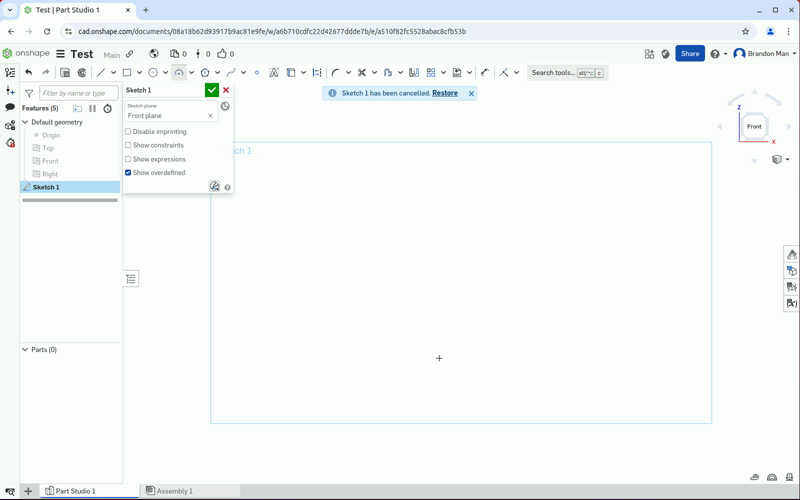
mouse_move(456, 360)
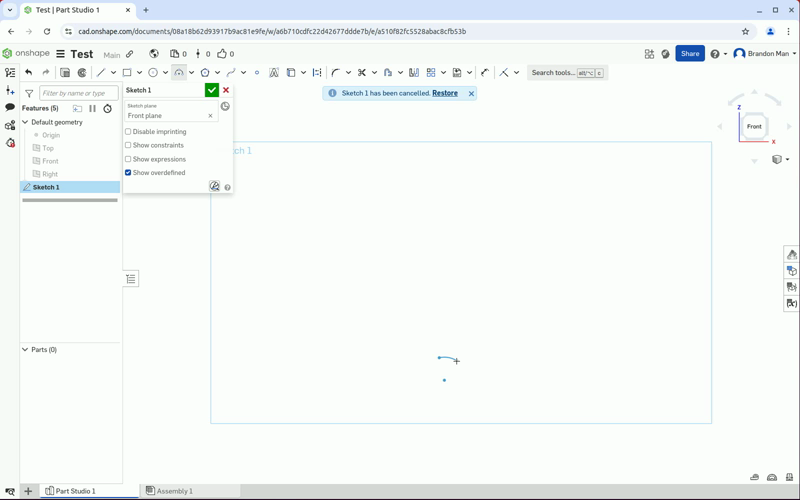
click(456, 360)
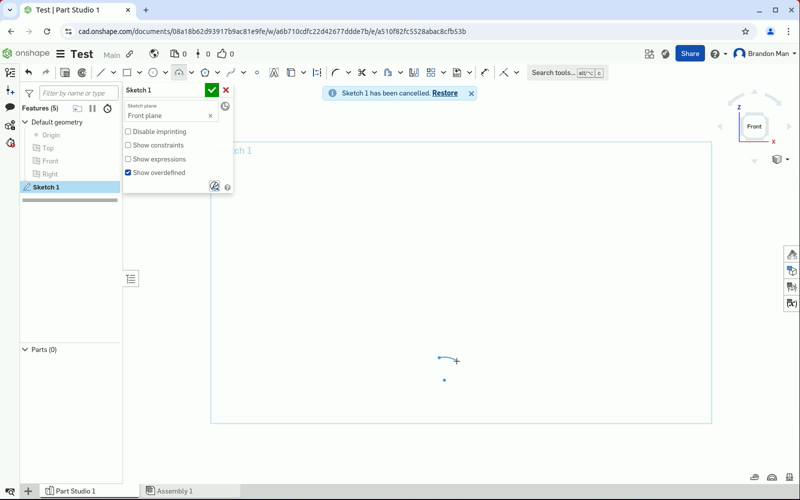
mouse_move(446, 367)
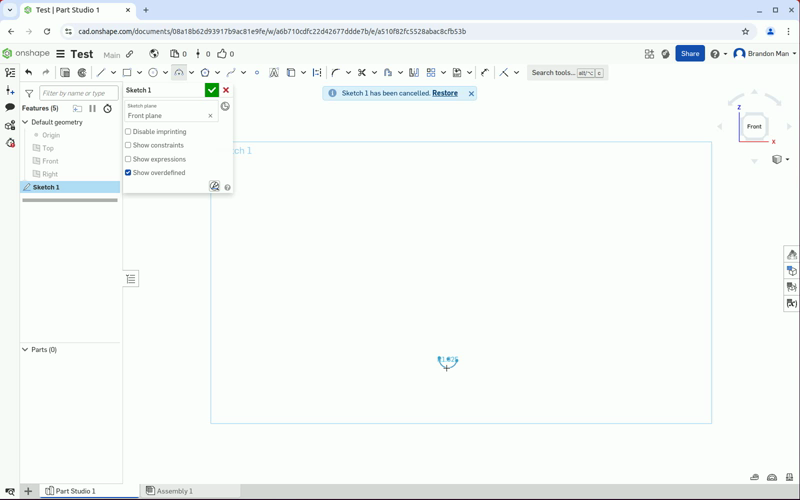
click(446, 367)
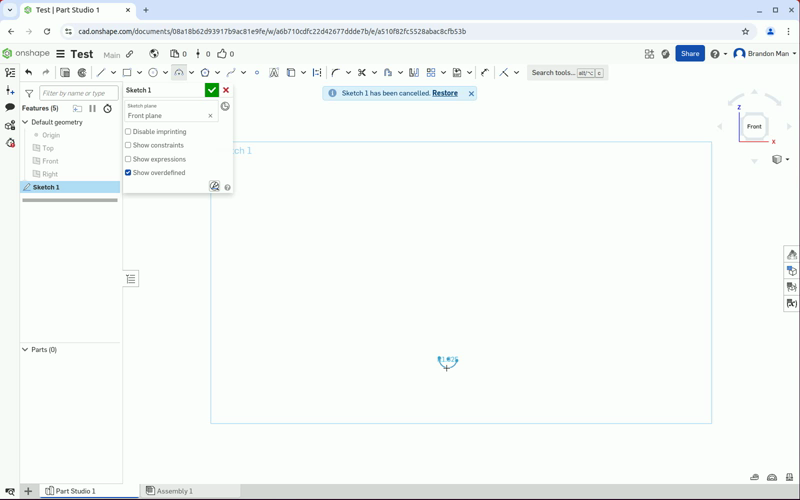
key_up(shift)
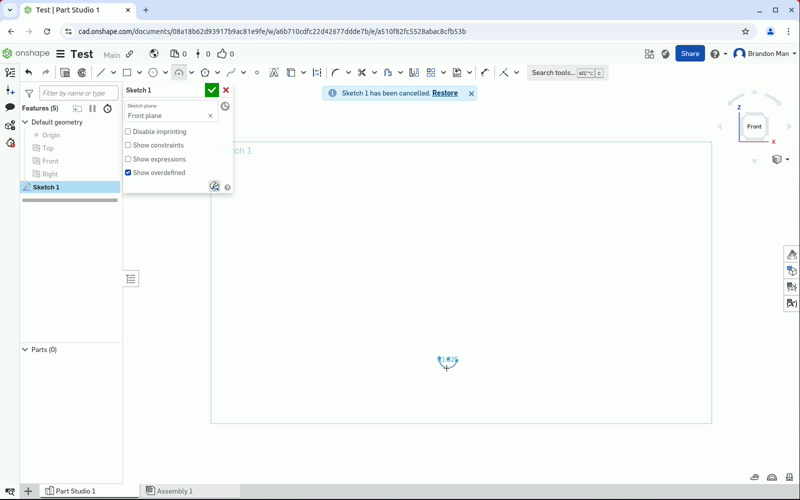
key(esc)
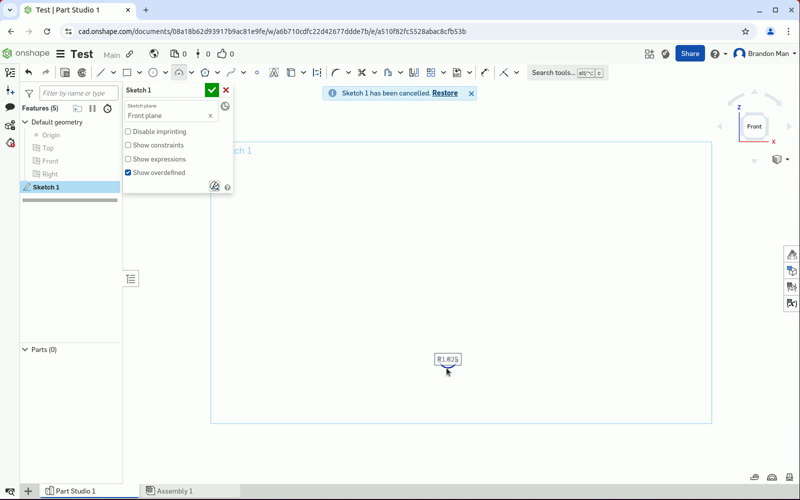
key(l)
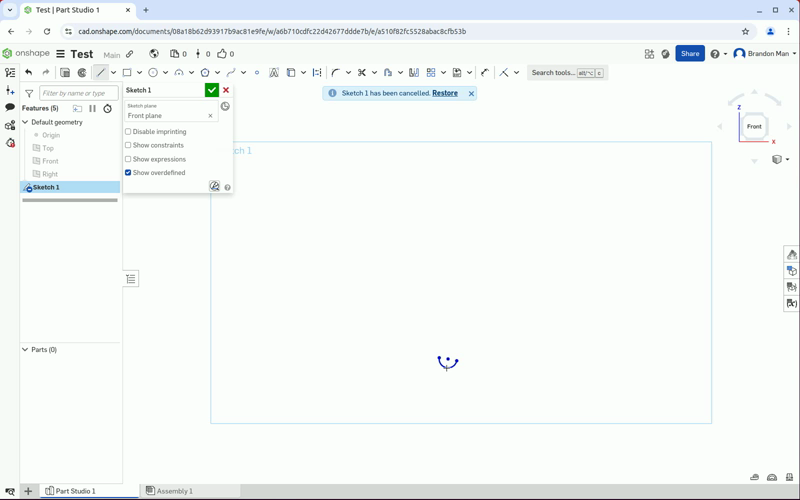
mouse_move(456, 360)
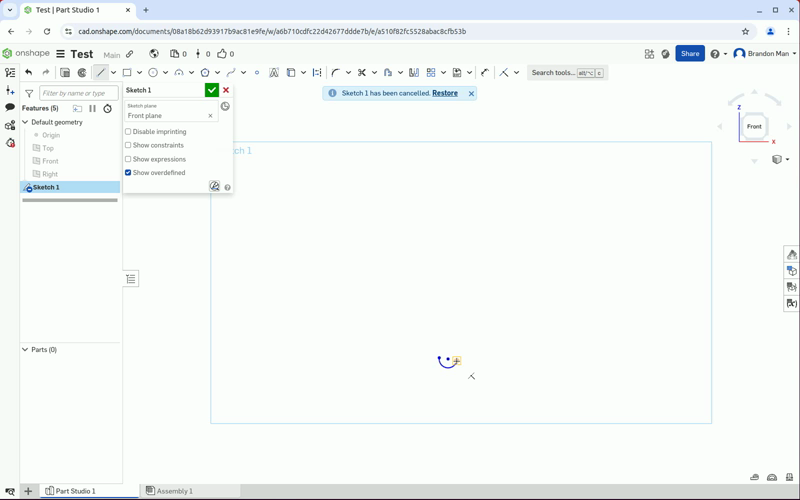
click(456, 360)
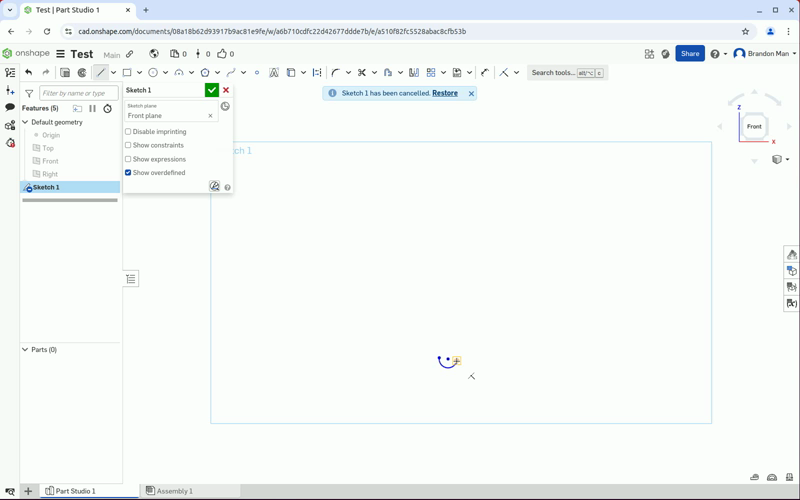
key_down(shift)
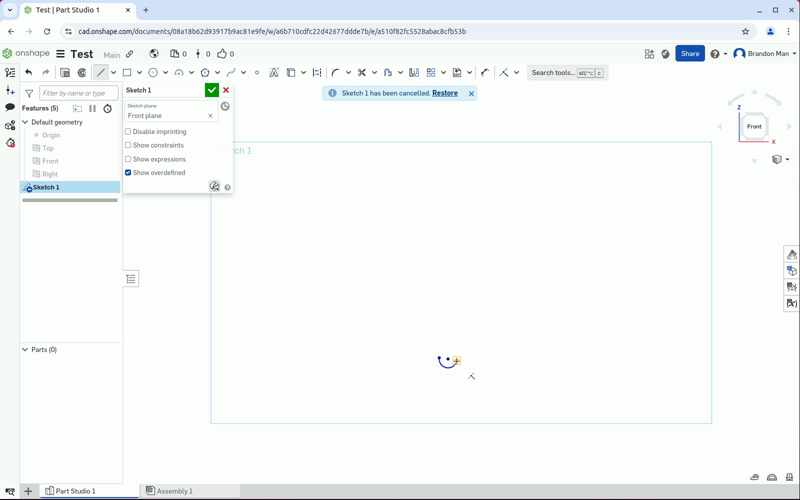
mouse_move(486, 360)
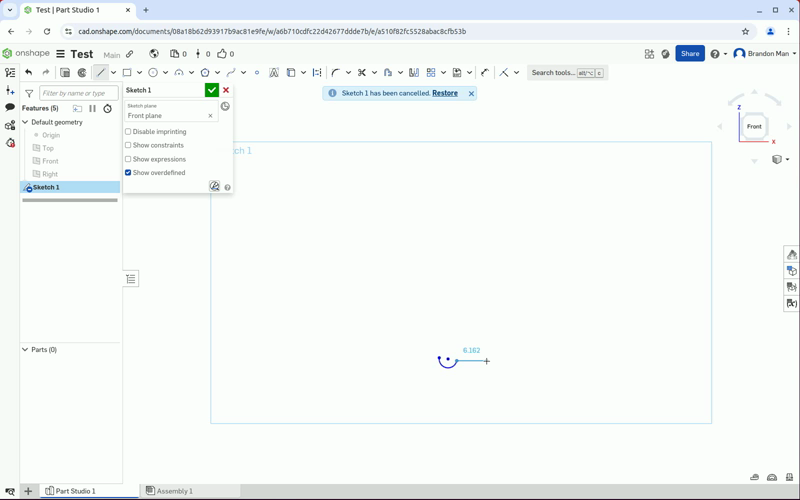
mouse_move(459, 343)
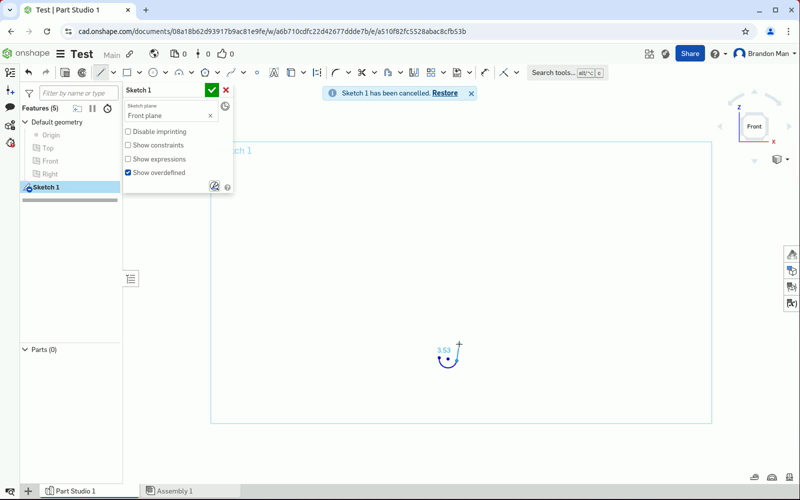
click(459, 343)
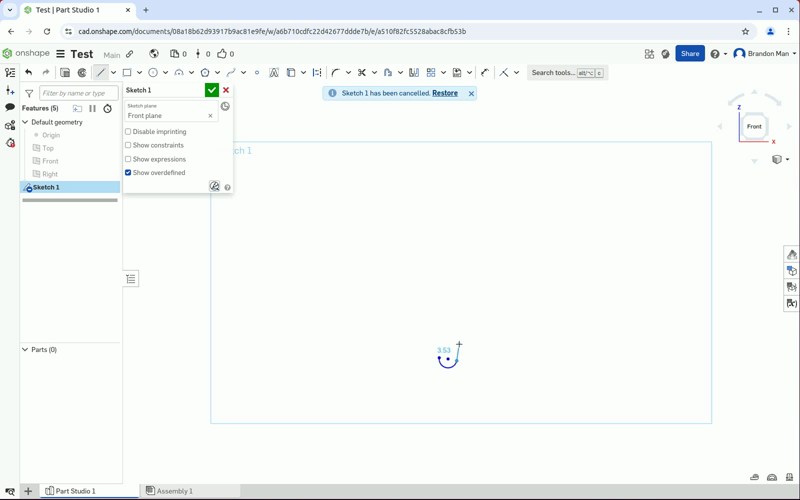
key_up(shift)
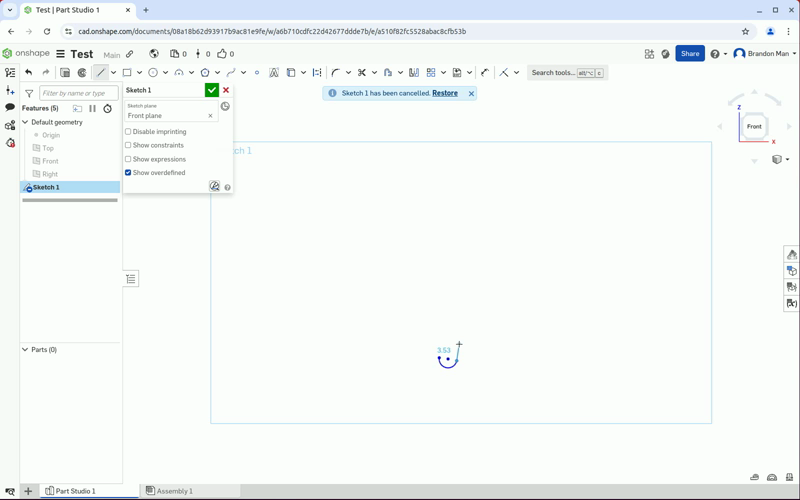
key(esc)
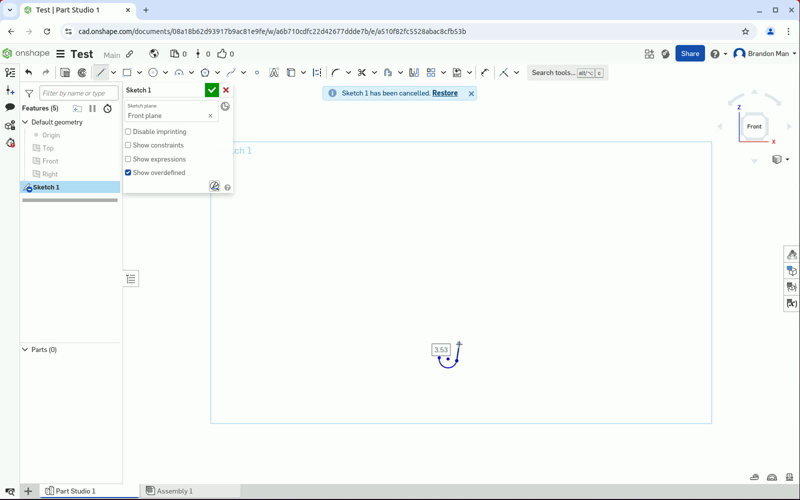
key(a)
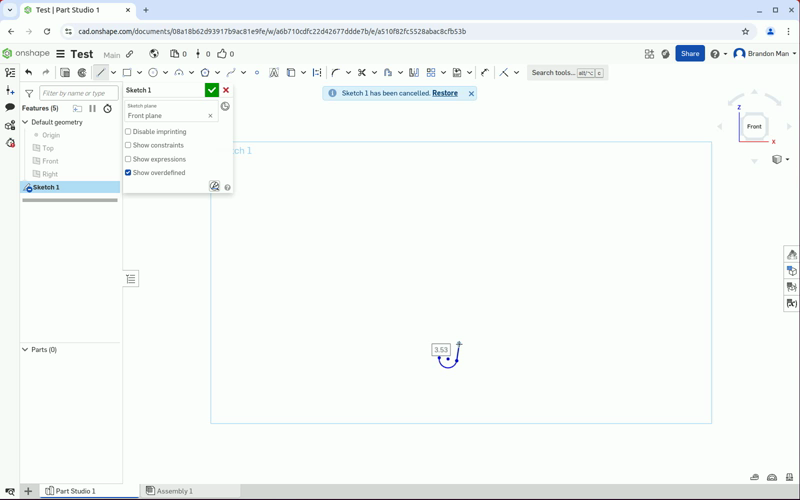
mouse_move(459, 343)
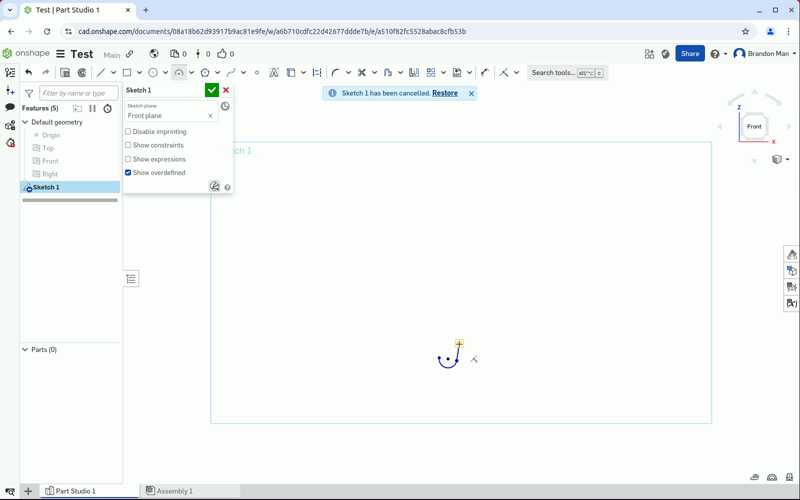
click(459, 343)
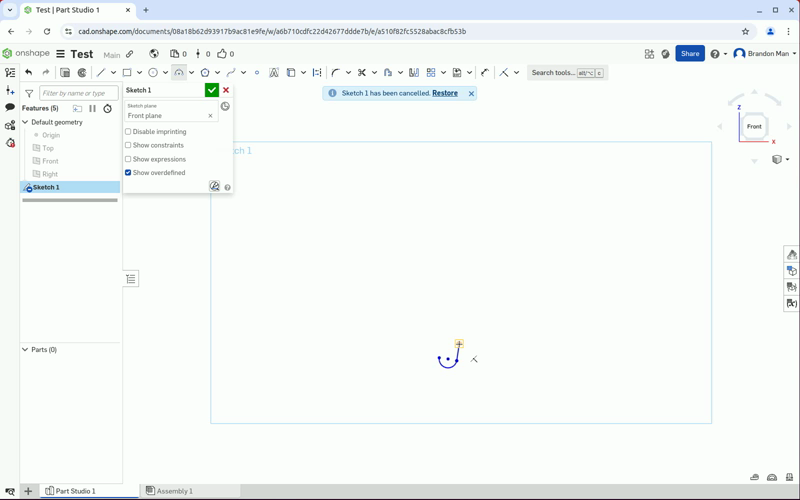
key_down(shift)
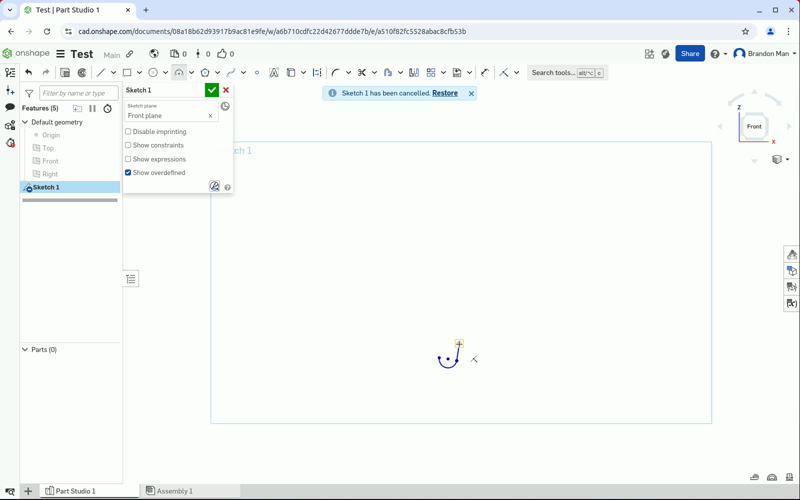
mouse_move(522, 290)
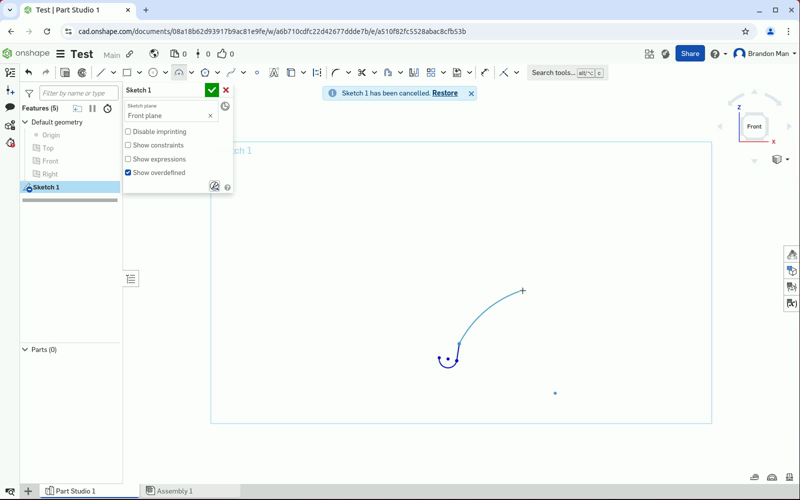
click(522, 290)
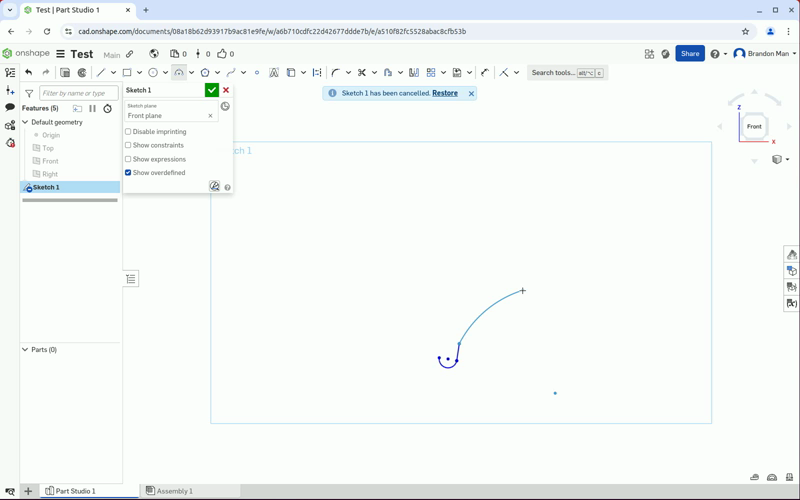
mouse_move(480, 305)
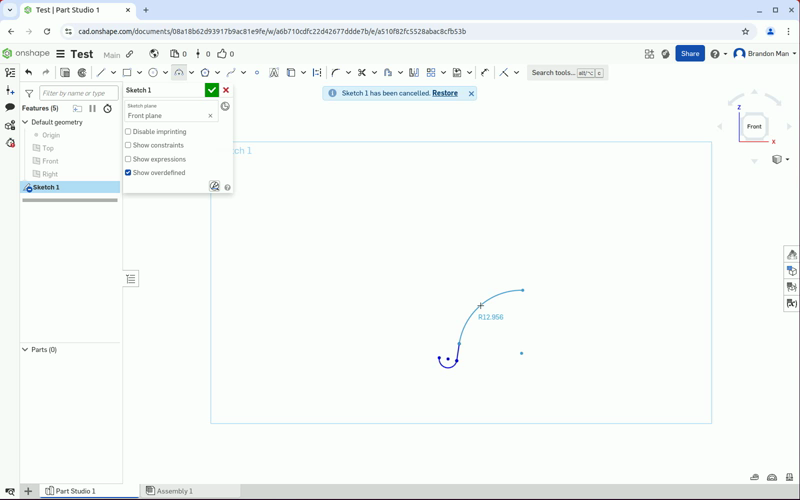
click(480, 305)
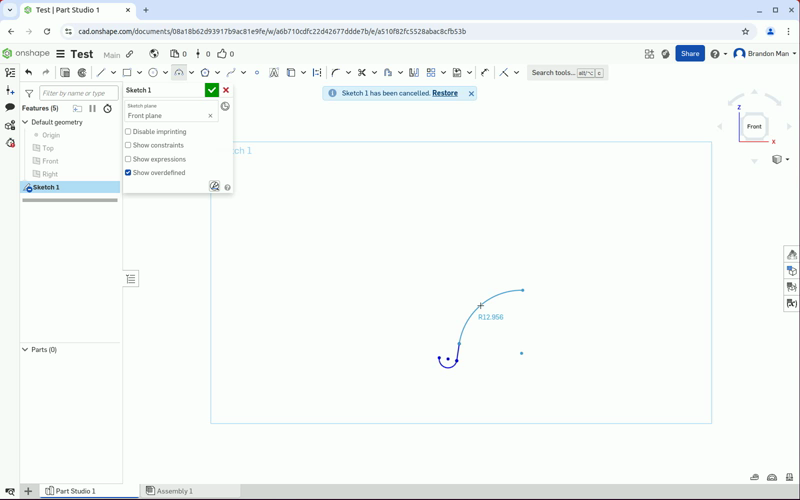
key_up(shift)
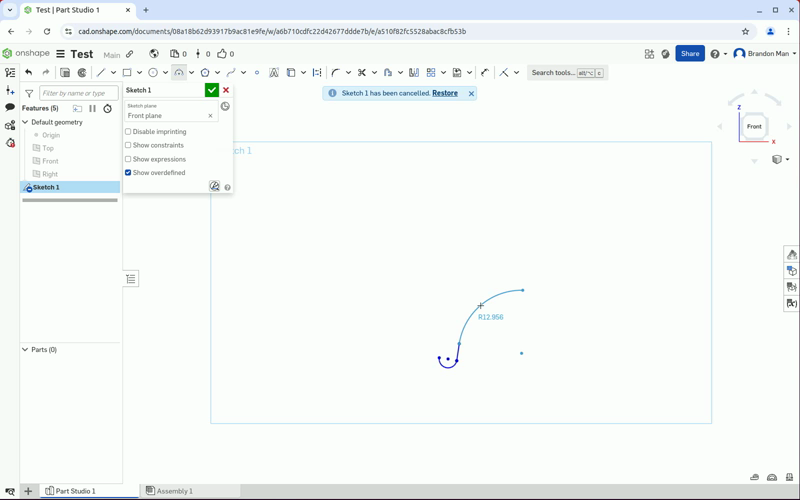
key(esc)
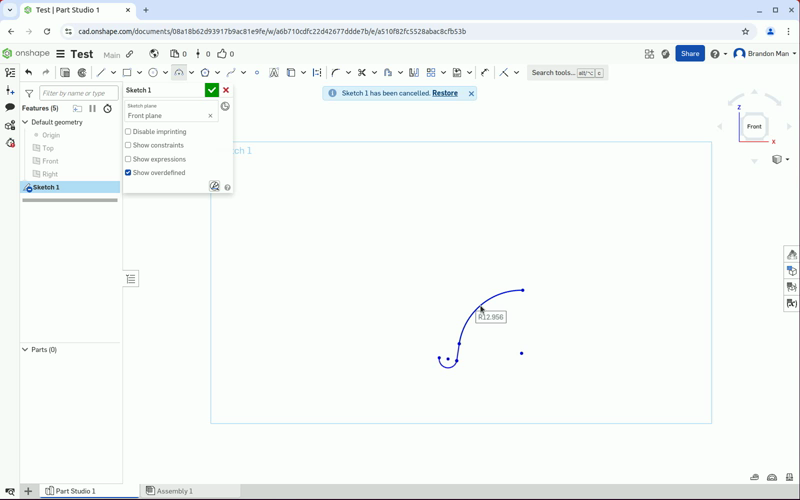
key(l)
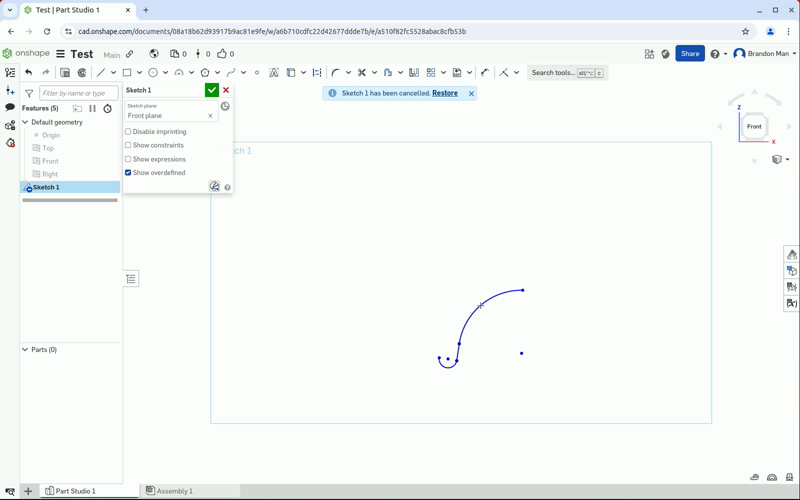
mouse_move(522, 290)
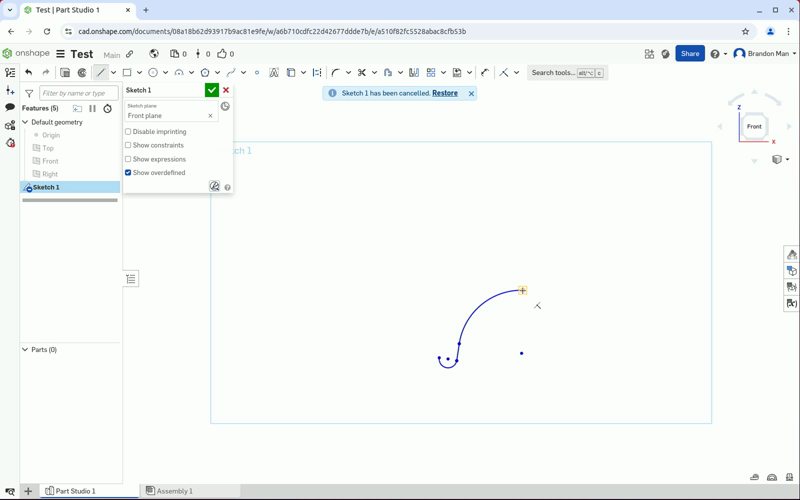
click(522, 290)
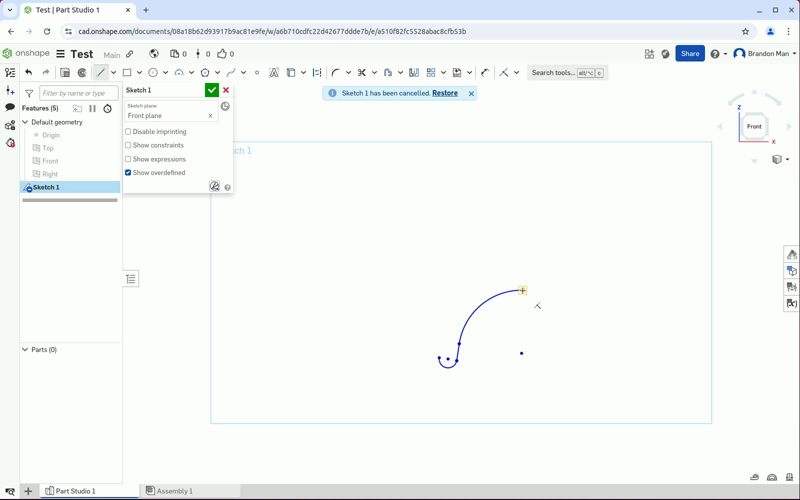
key_down(shift)
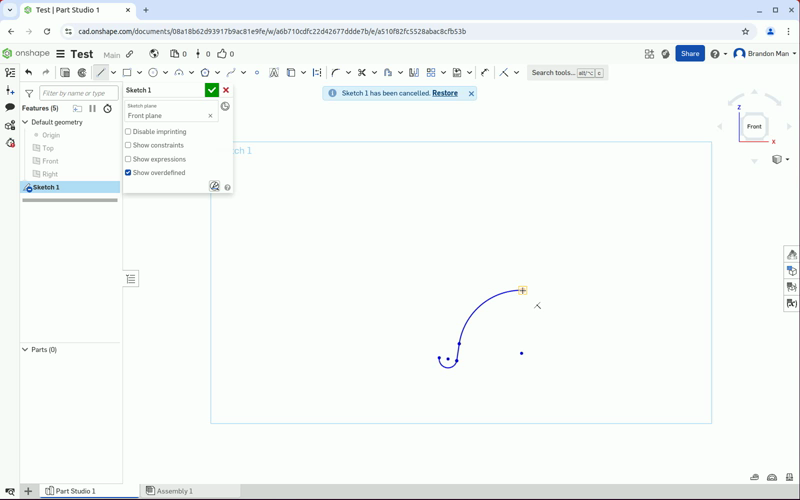
mouse_move(552, 290)
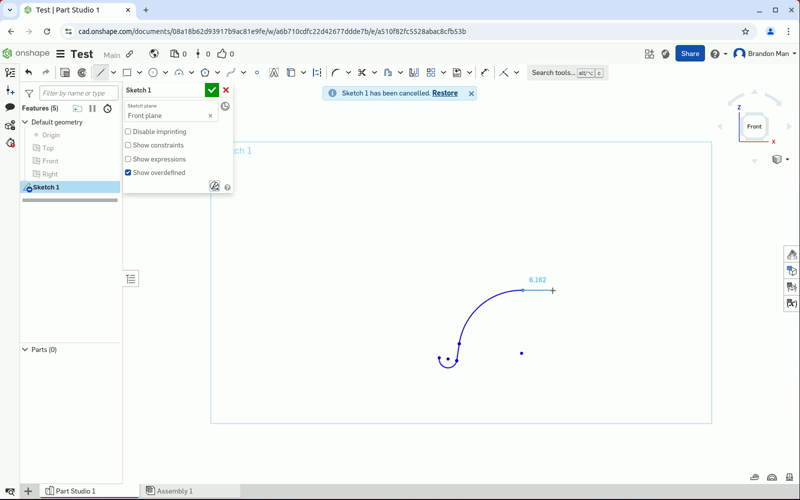
mouse_move(564, 290)
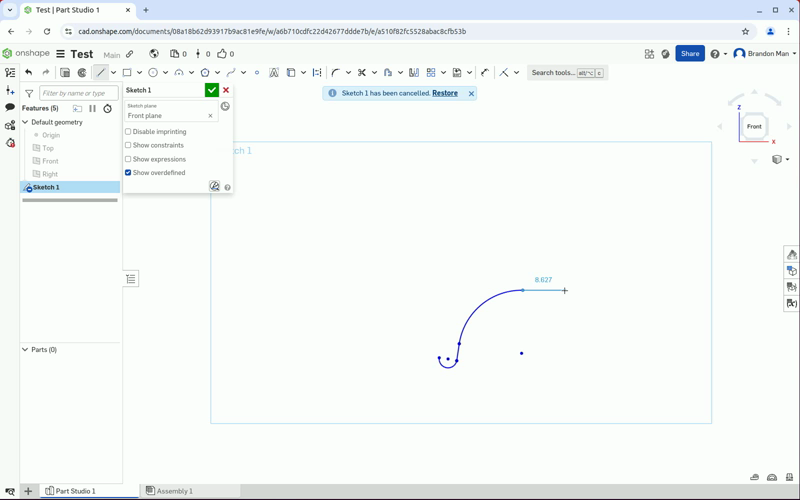
click(564, 290)
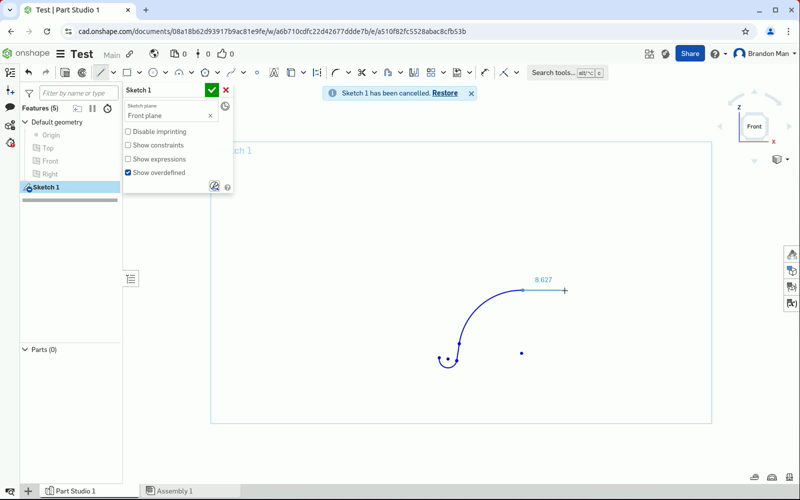
key_up(shift)
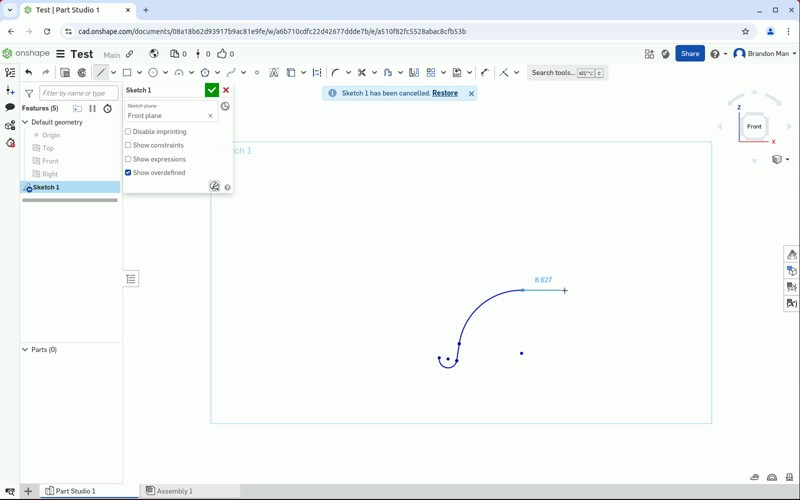
key(esc)
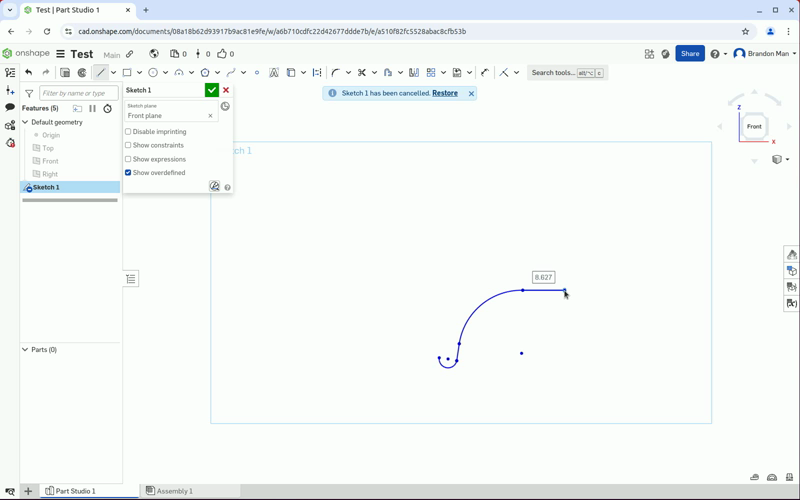
key(a)
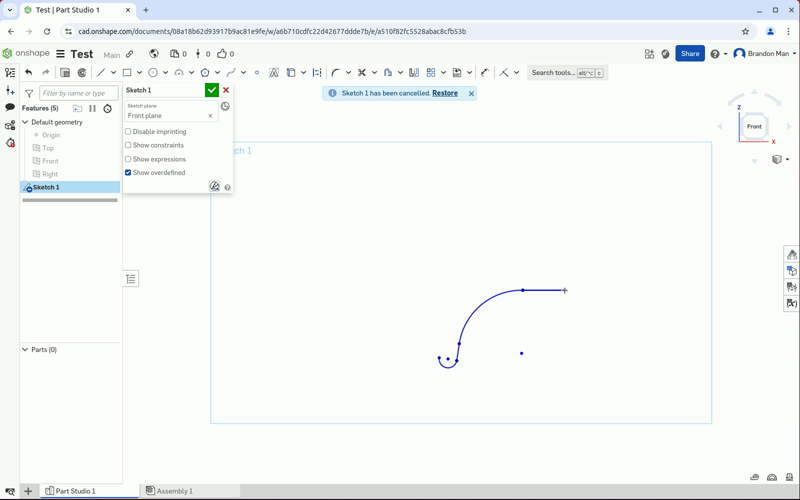
mouse_move(564, 290)
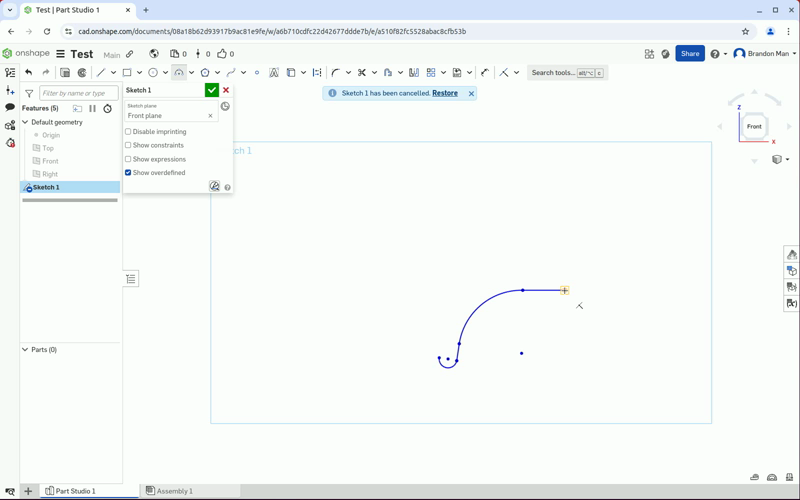
click(564, 290)
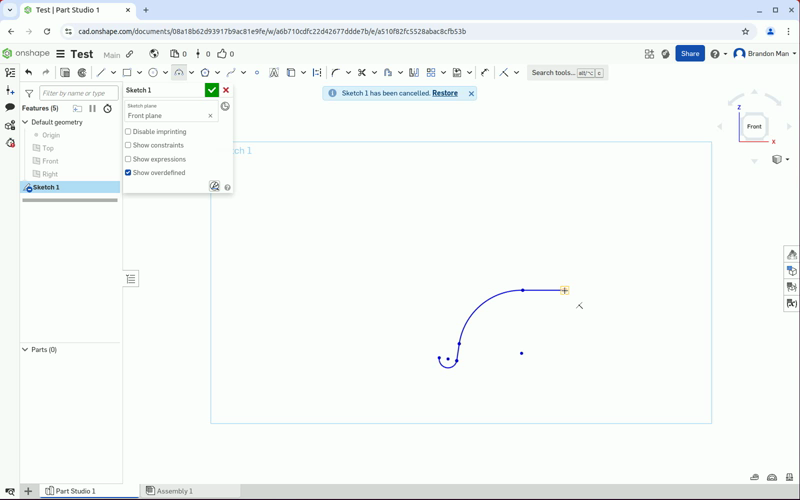
key_down(shift)
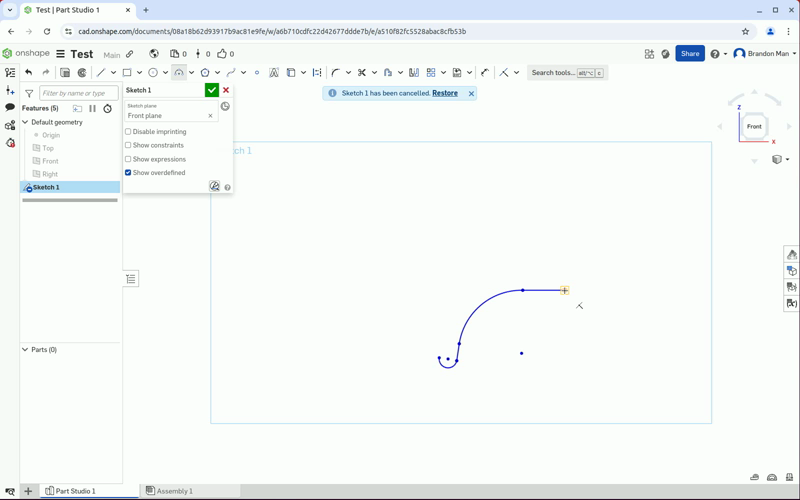
mouse_move(564, 273)
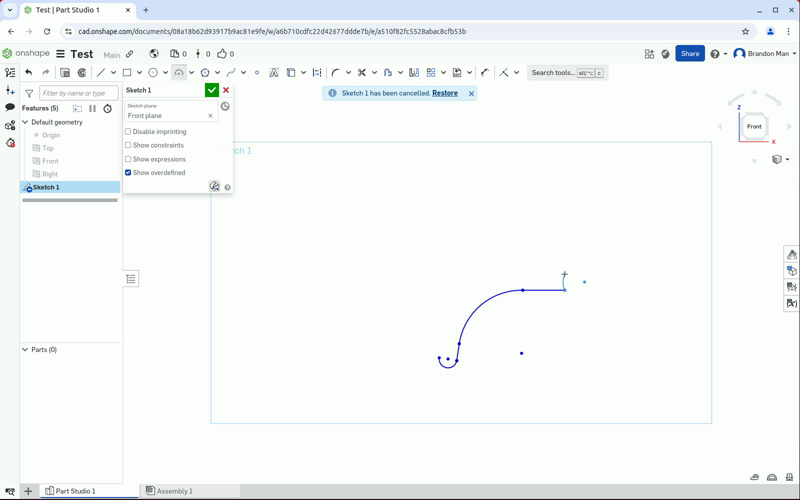
click(564, 273)
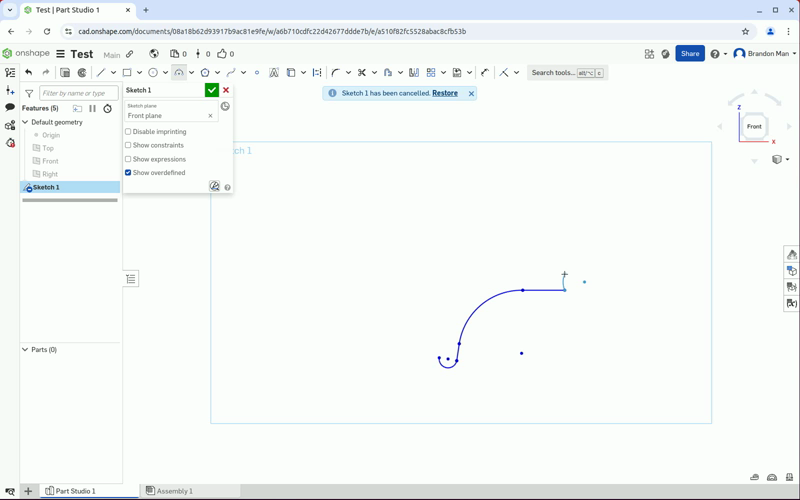
mouse_move(573, 282)
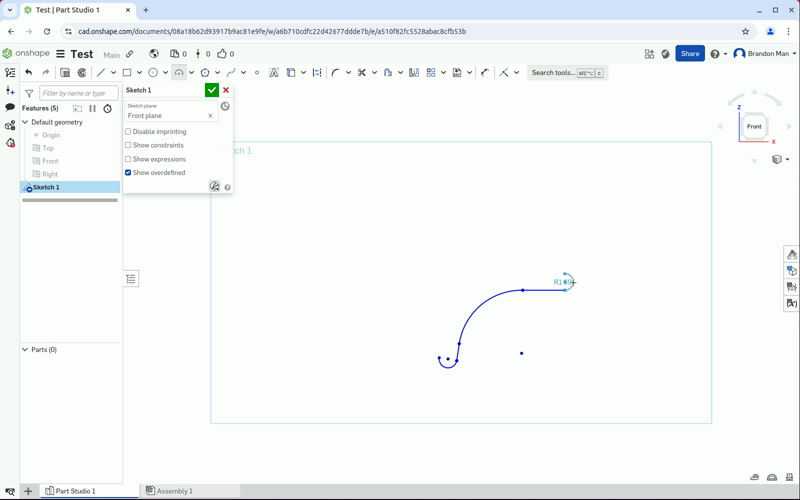
click(573, 282)
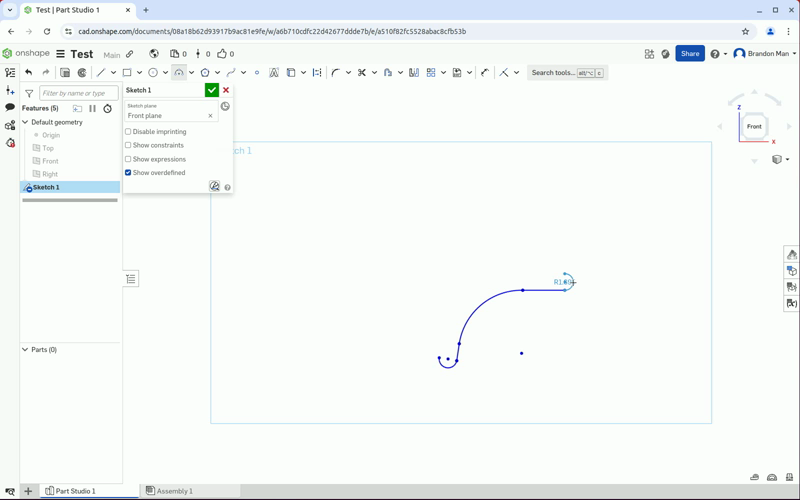
key_up(shift)
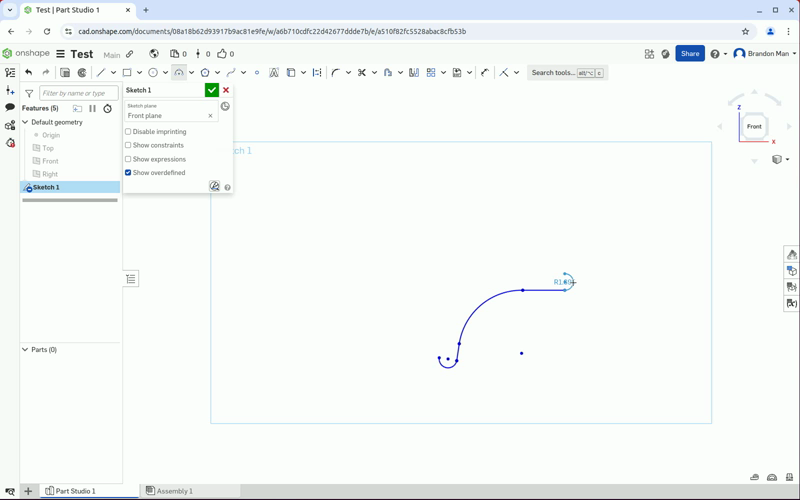
key(esc)
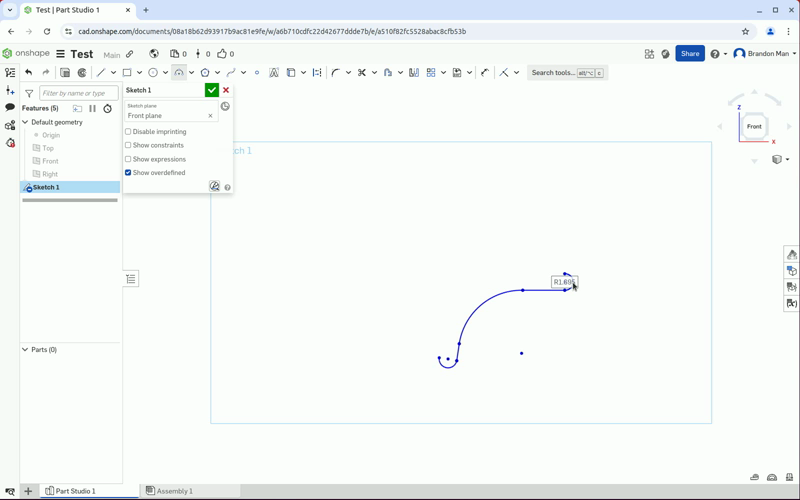
key(l)
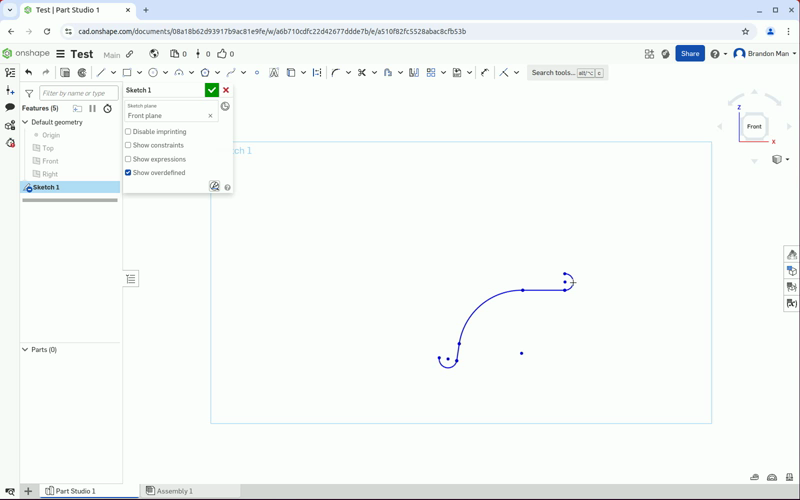
mouse_move(564, 273)
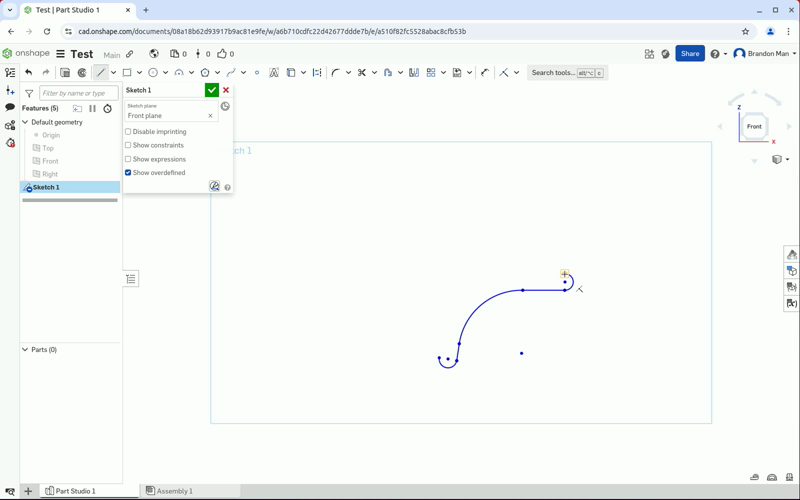
click(564, 273)
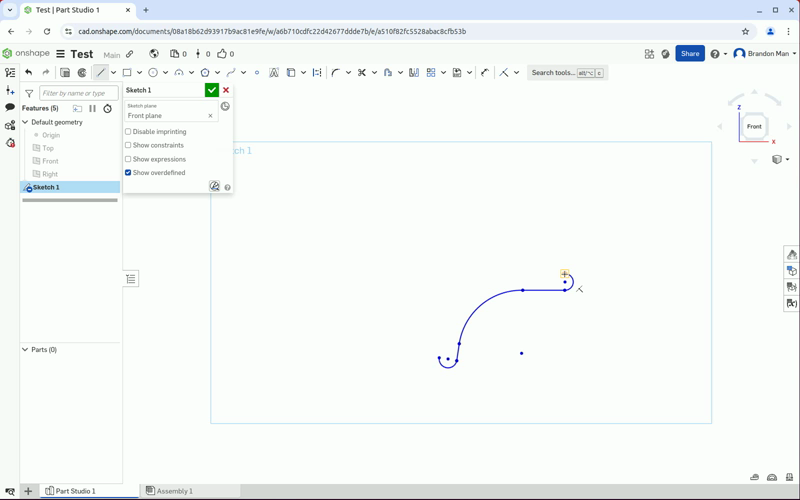
key_down(shift)
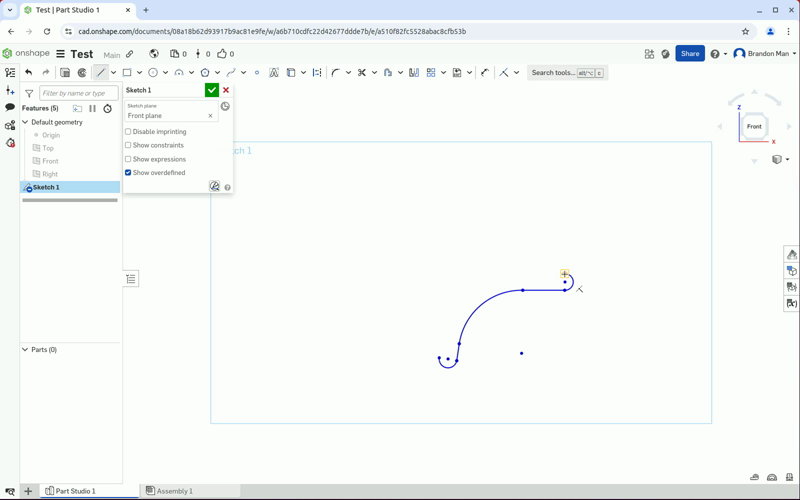
mouse_move(460, 273)
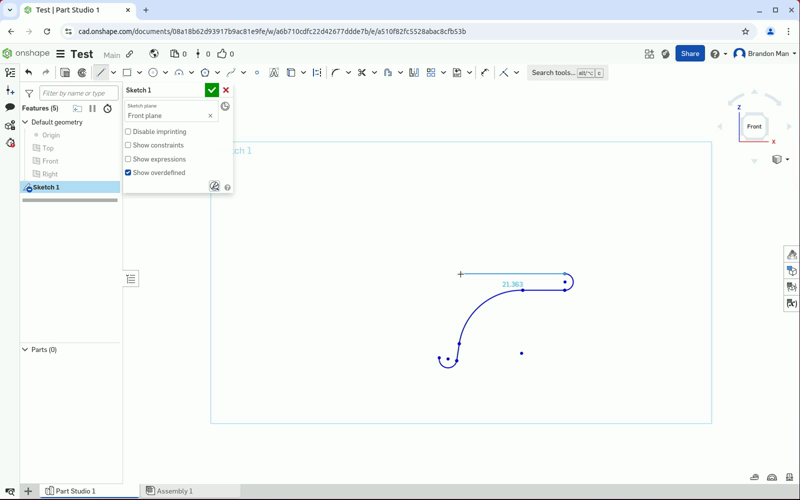
click(460, 273)
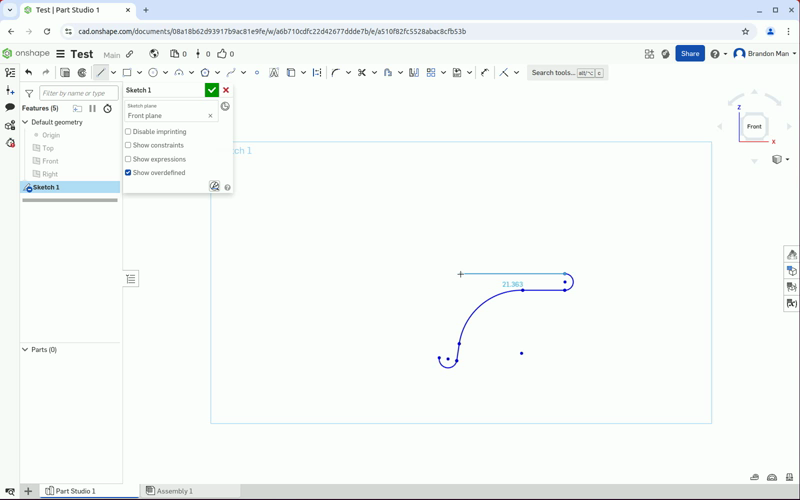
key_up(shift)
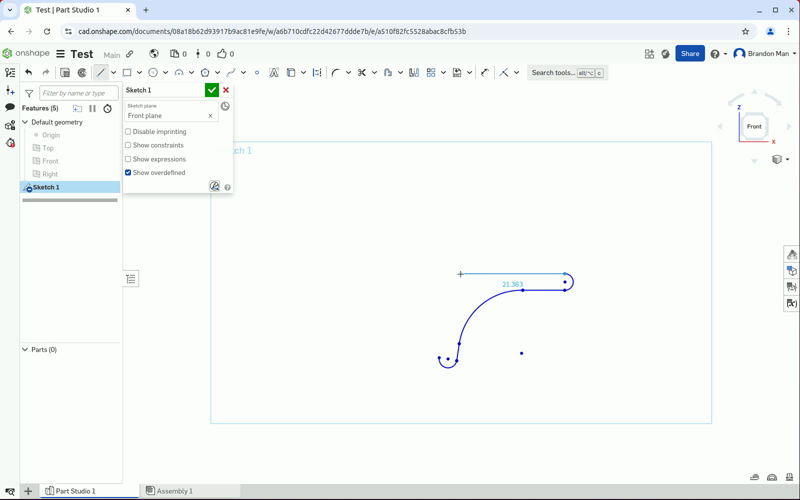
key(esc)
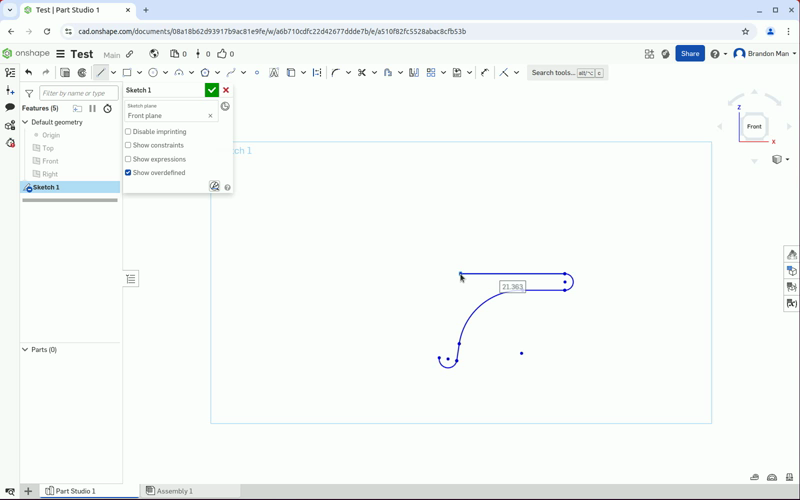
key(a)
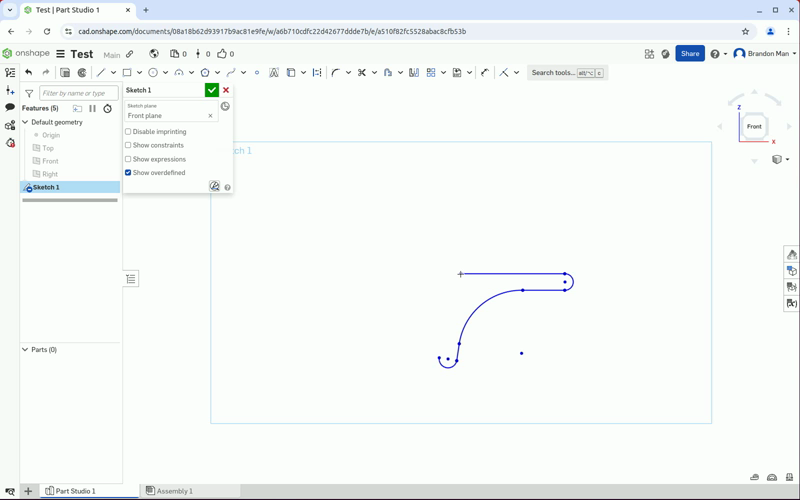
mouse_move(460, 273)
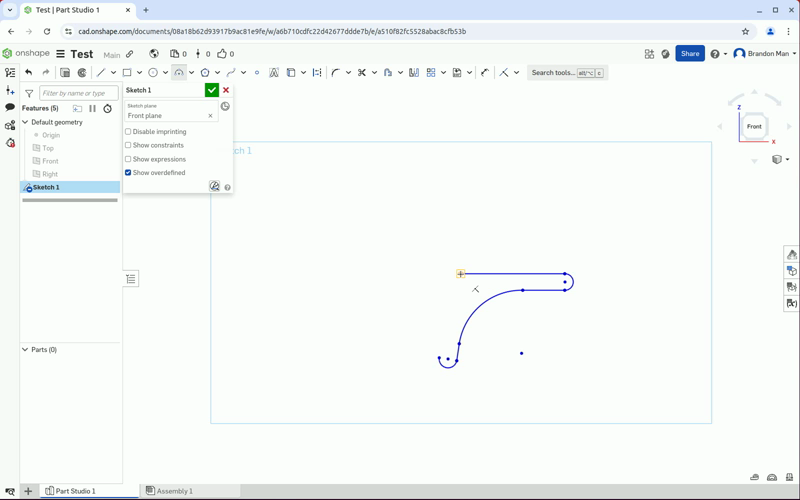
click(460, 273)
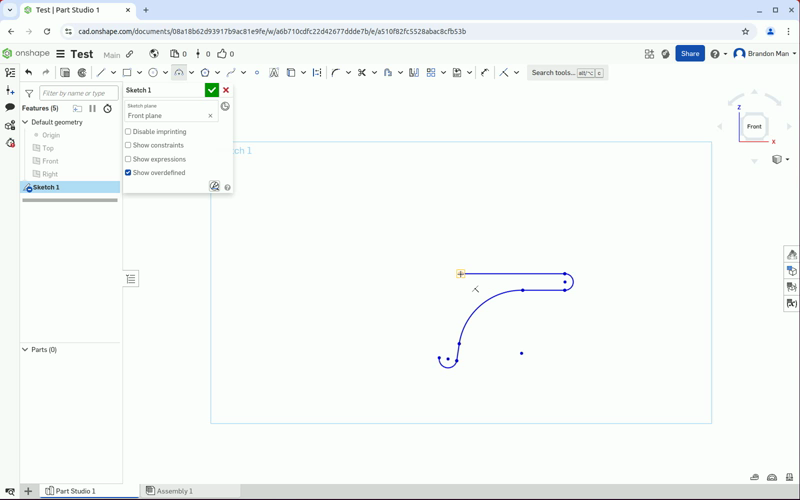
key_down(shift)
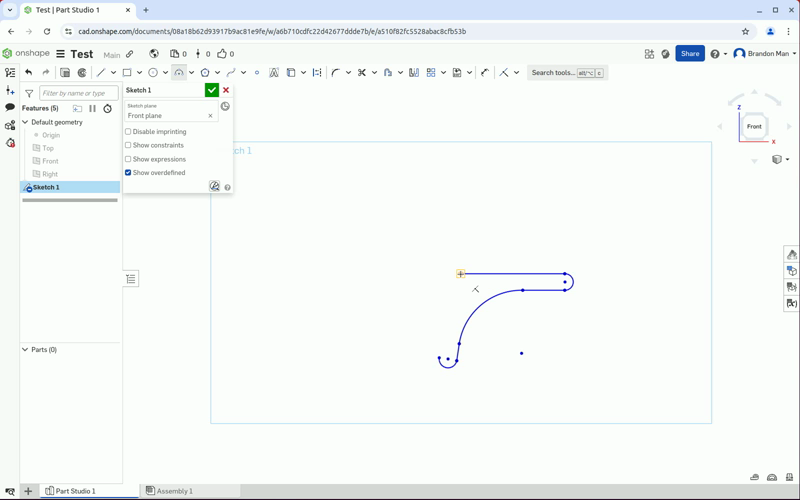
mouse_move(452, 280)
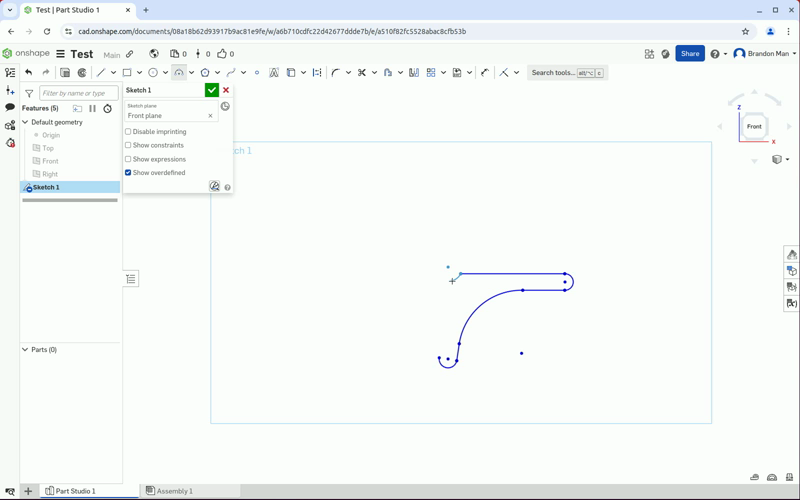
click(452, 280)
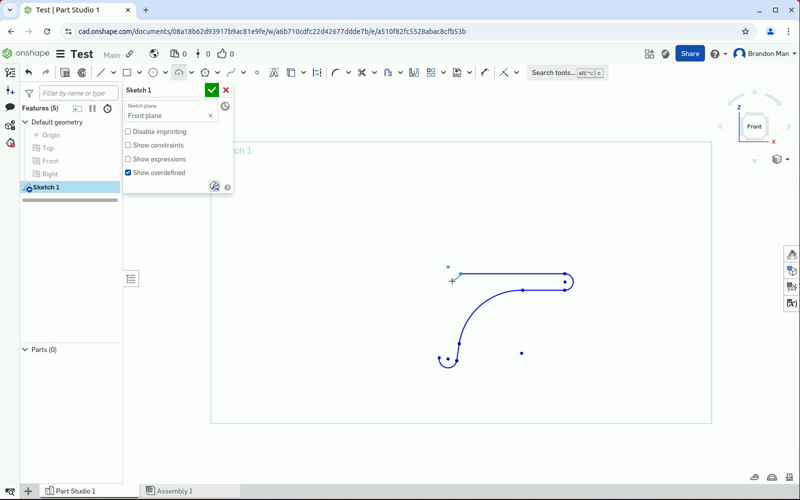
mouse_move(455, 275)
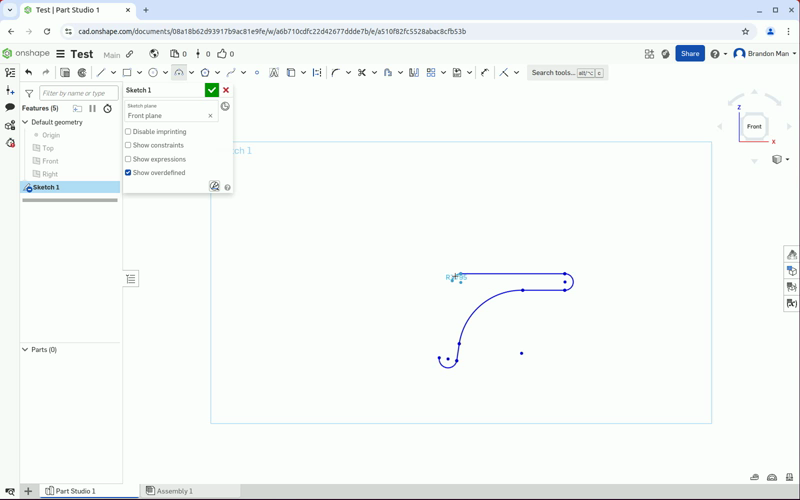
click(455, 275)
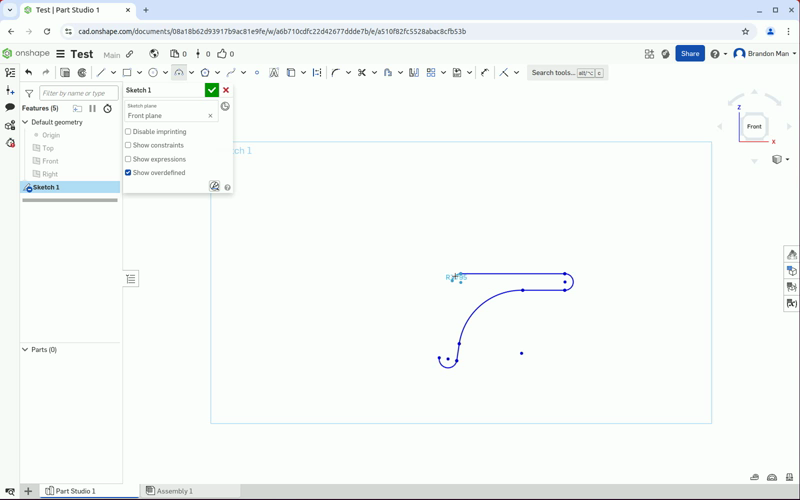
key_up(shift)
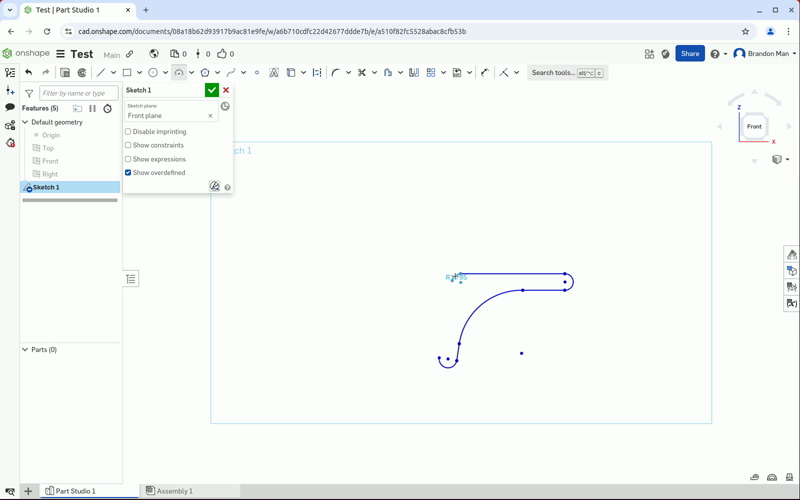
key(esc)
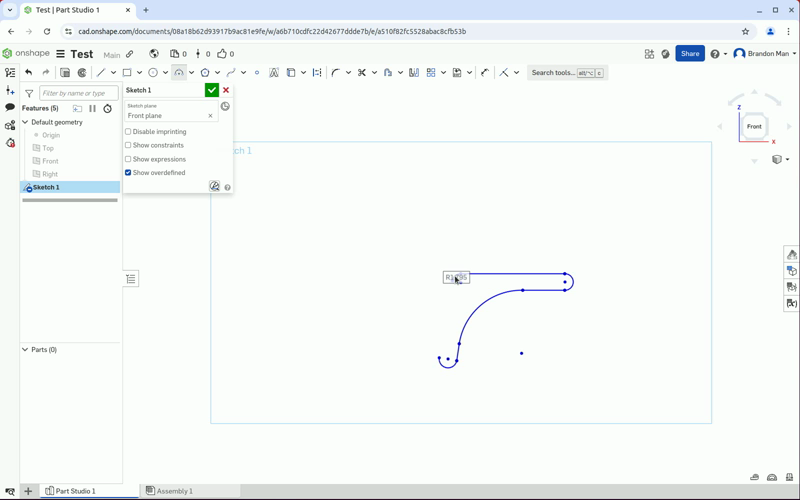
key(l)
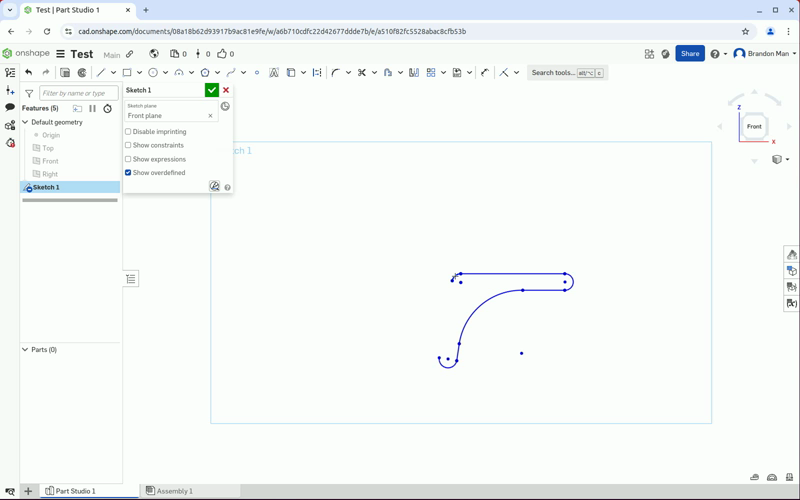
mouse_move(452, 280)
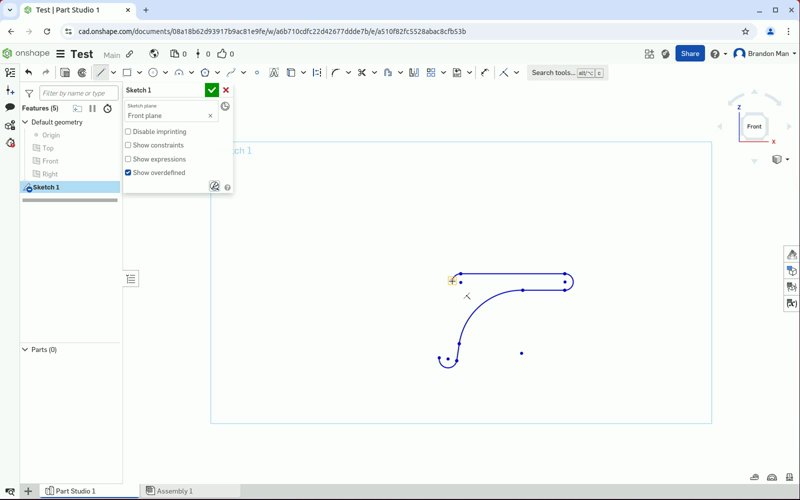
click(452, 280)
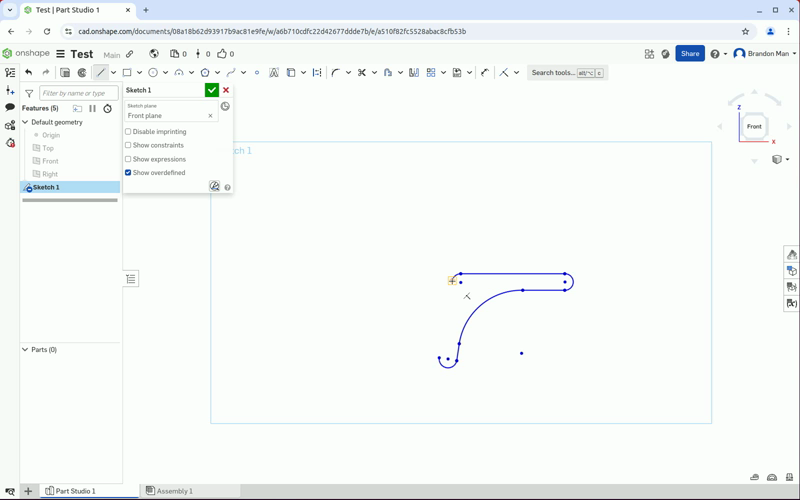
key_down(shift)
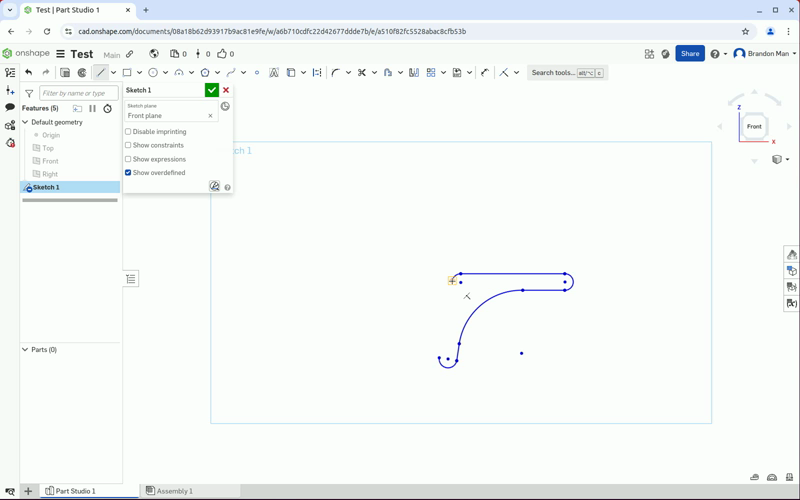
mouse_move(439, 357)
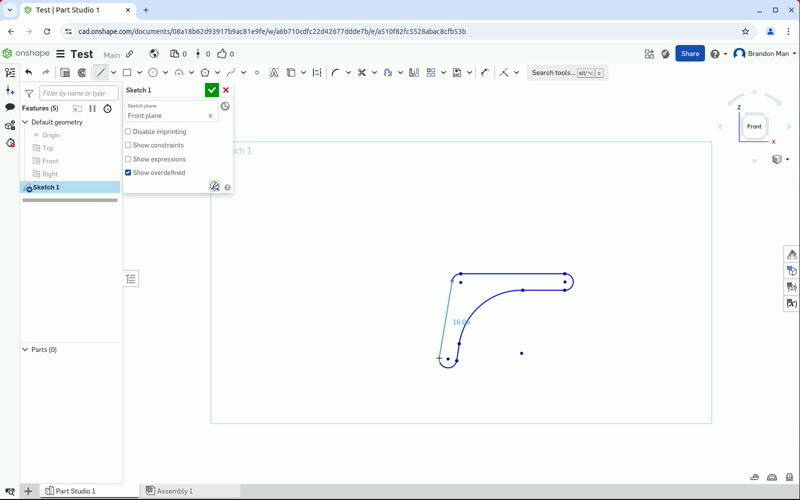
key_up(shift)
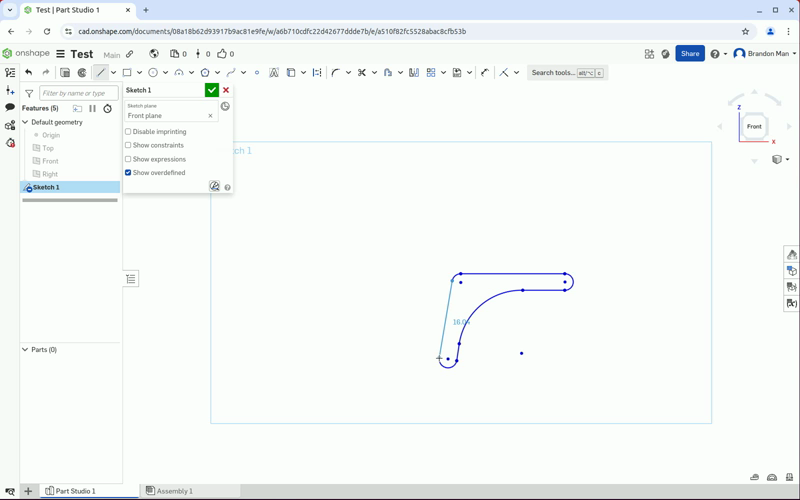
click(439, 357)
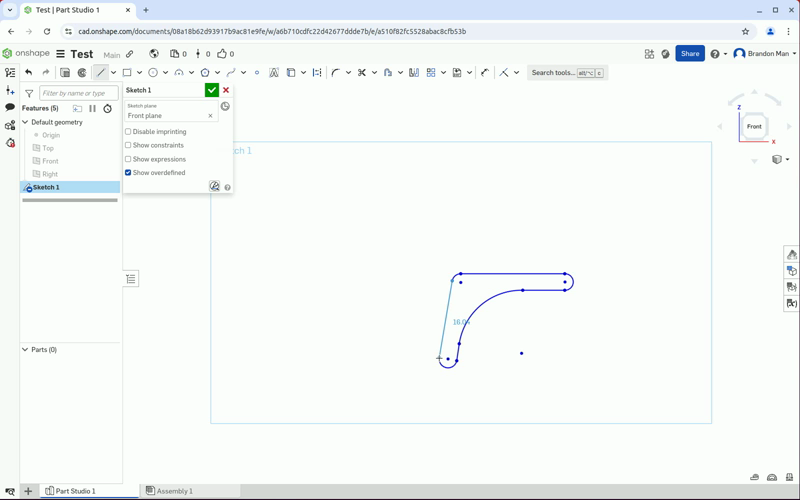
key(esc)
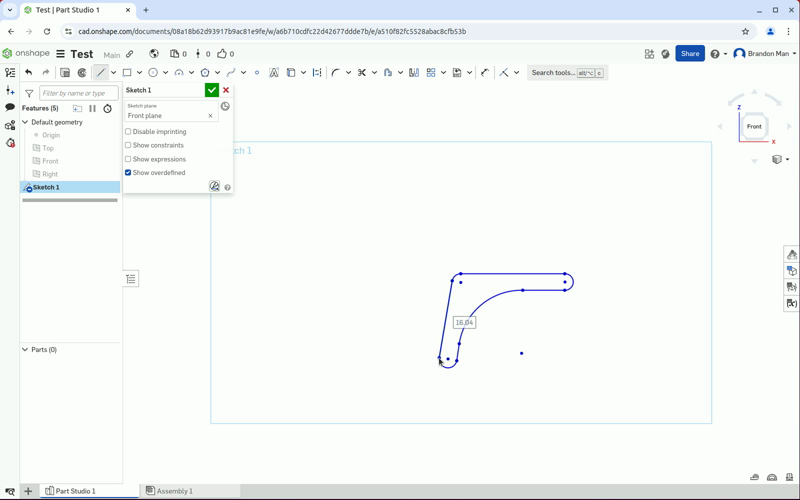
key(c)
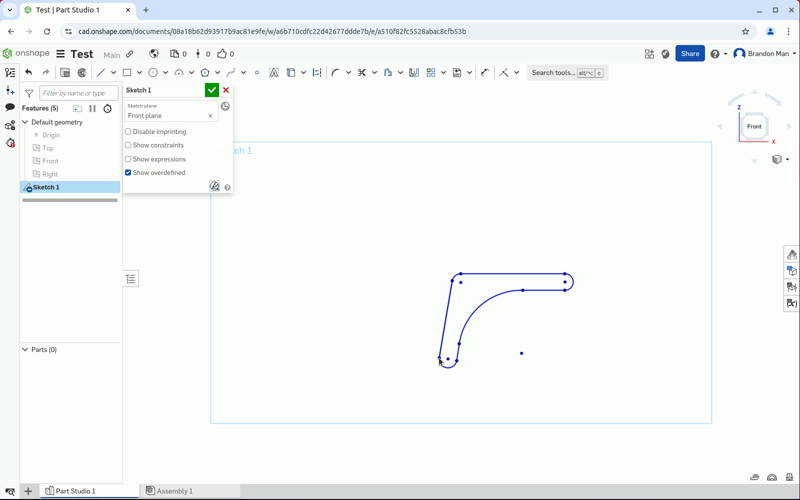
key_down(shift)
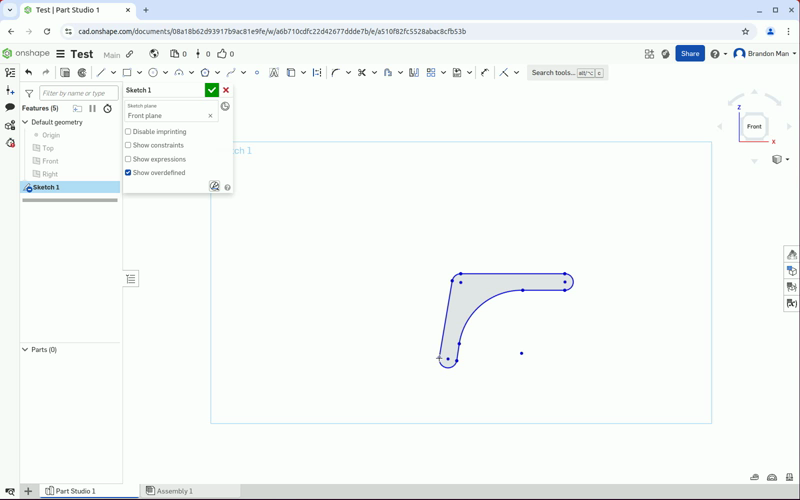
mouse_move(448, 359)
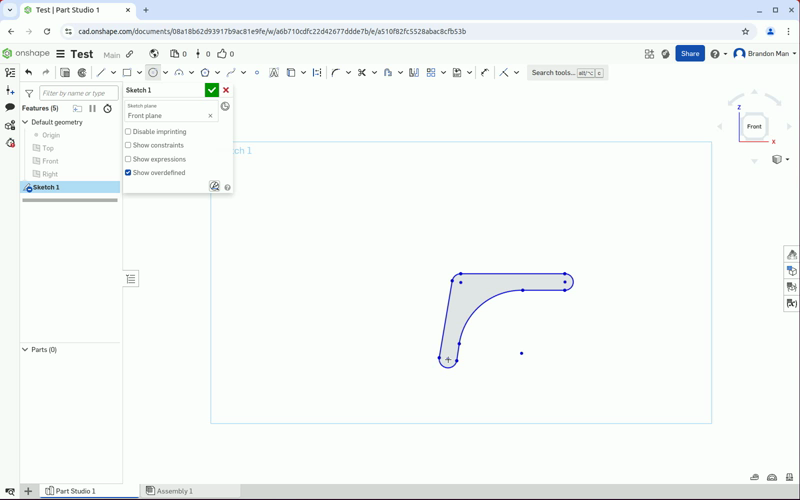
click(448, 359)
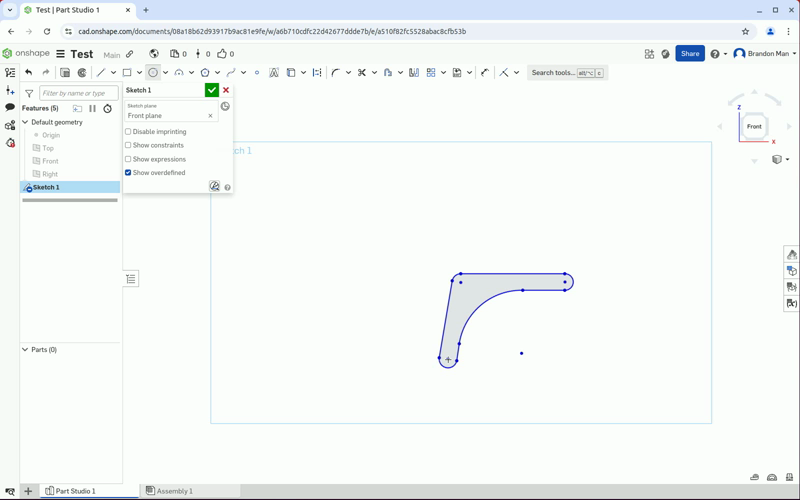
key_up(shift)
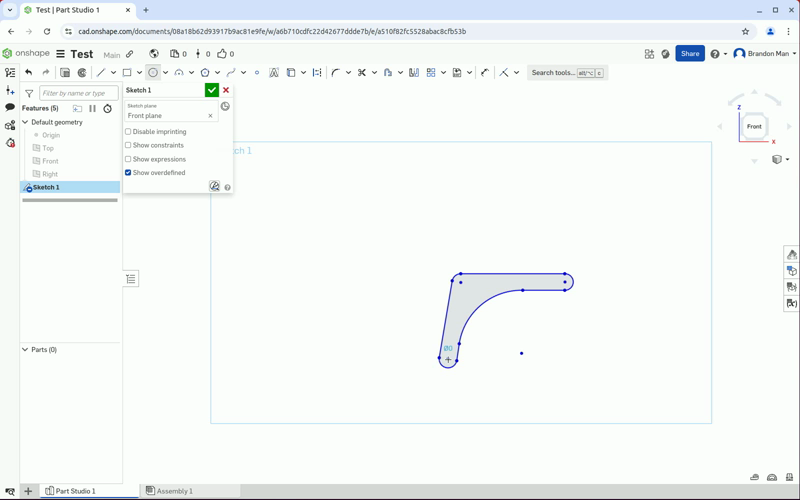
mouse_move(453, 359)
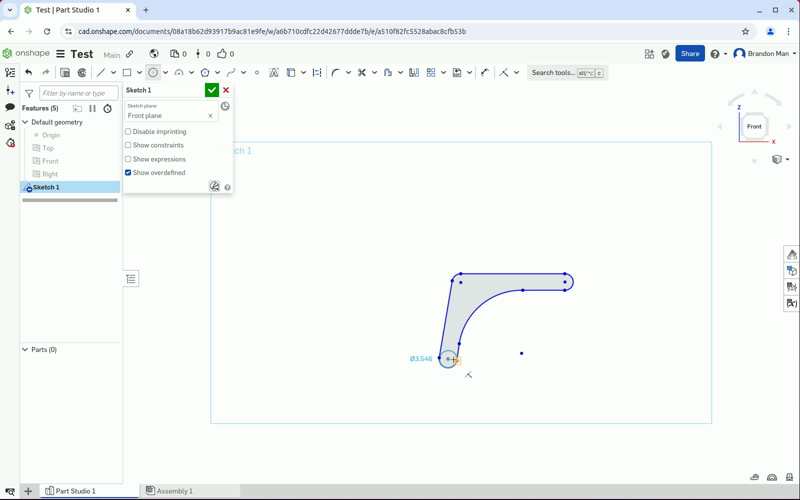
scroll(6)
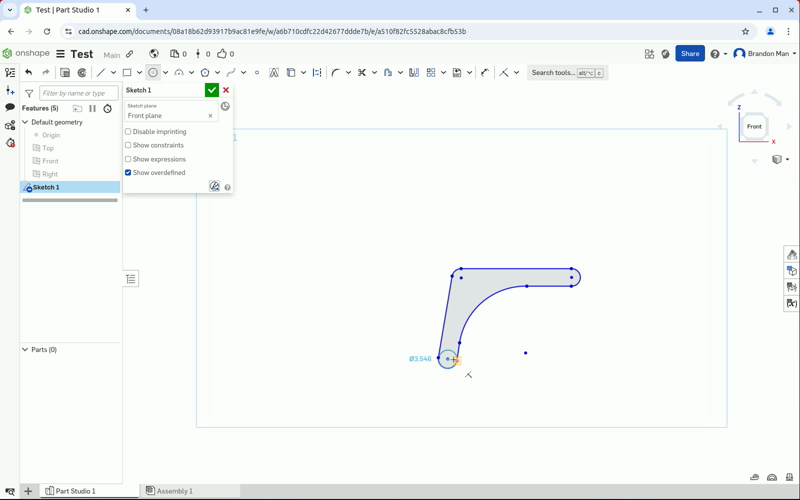
scroll(6)
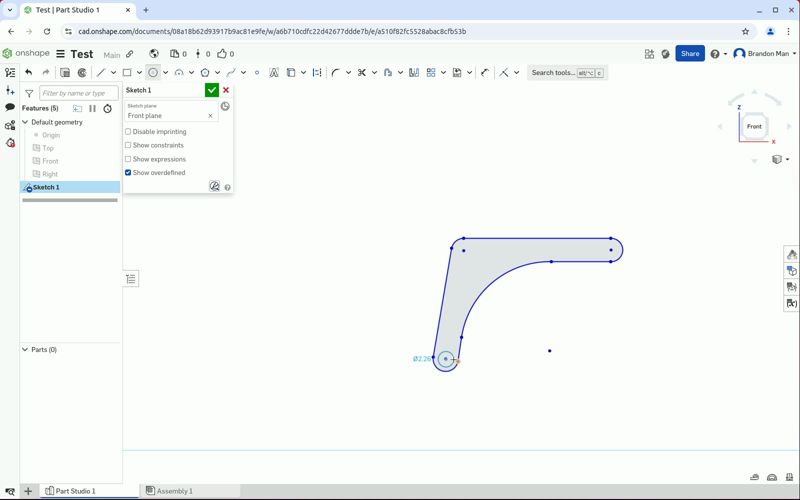
scroll(6)
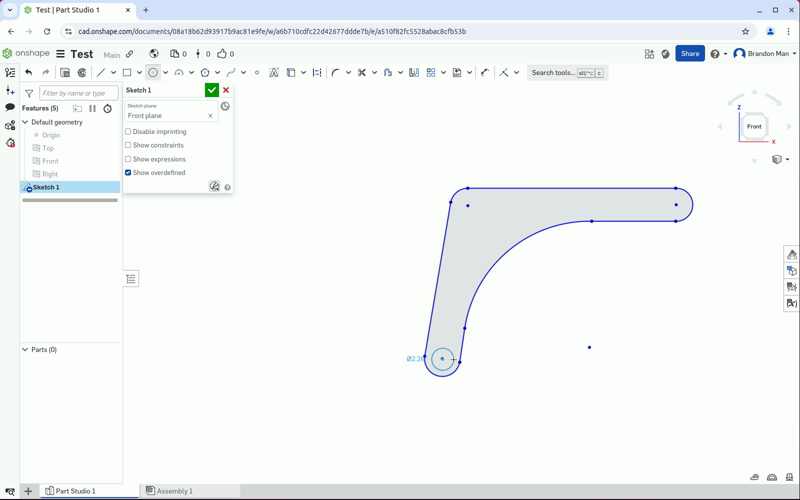
scroll(6)
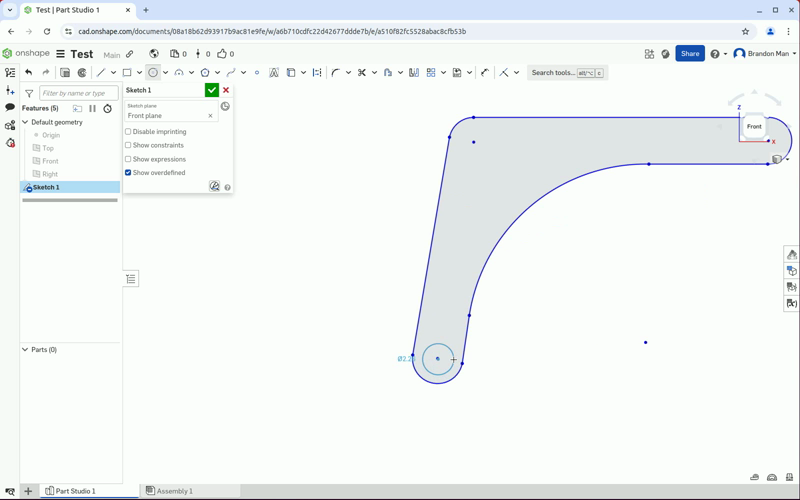
scroll(6)
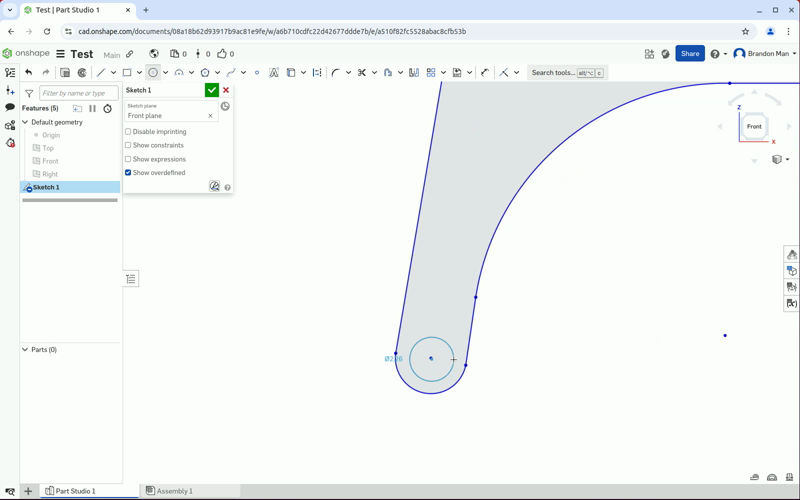
scroll(6)
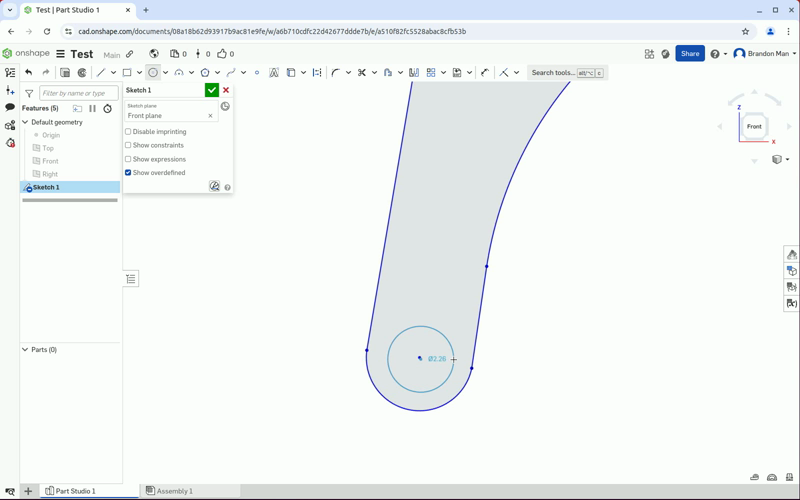
scroll(6)
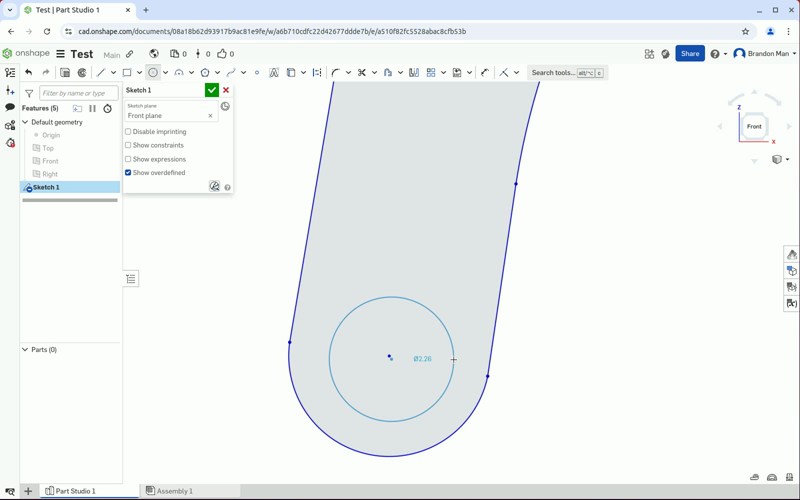
click(453, 359)
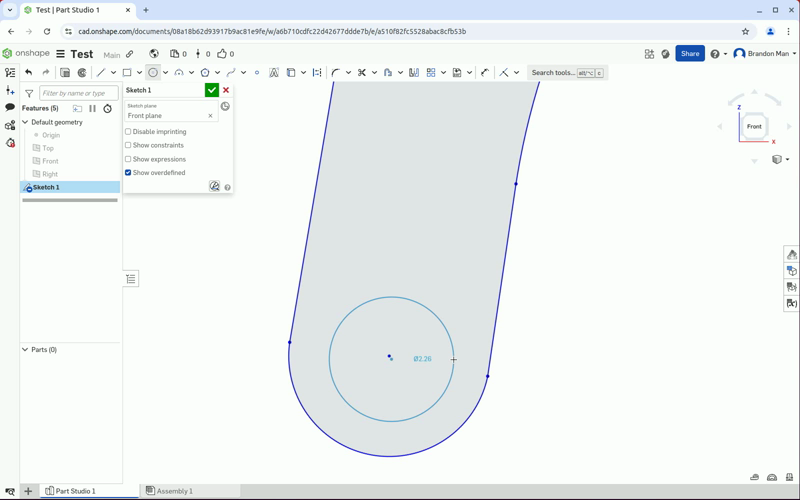
scroll(-6)
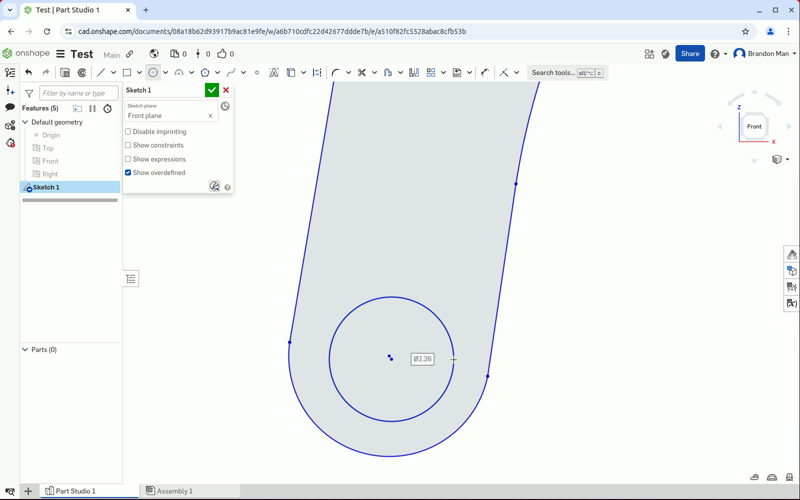
scroll(-6)
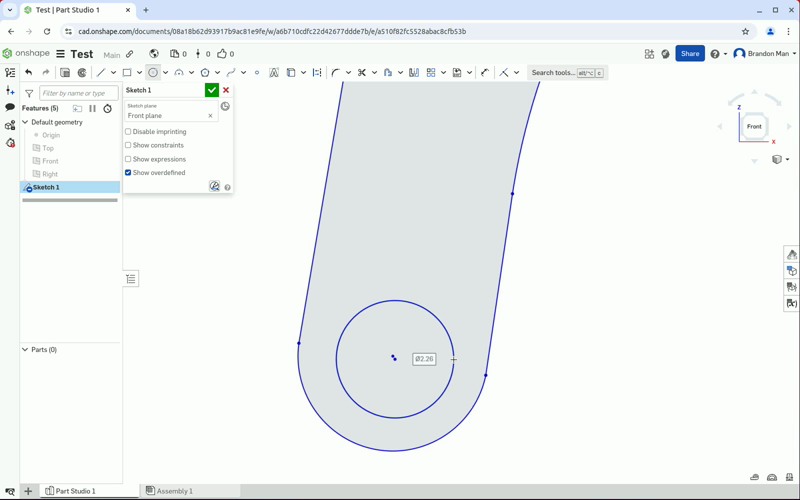
scroll(-6)
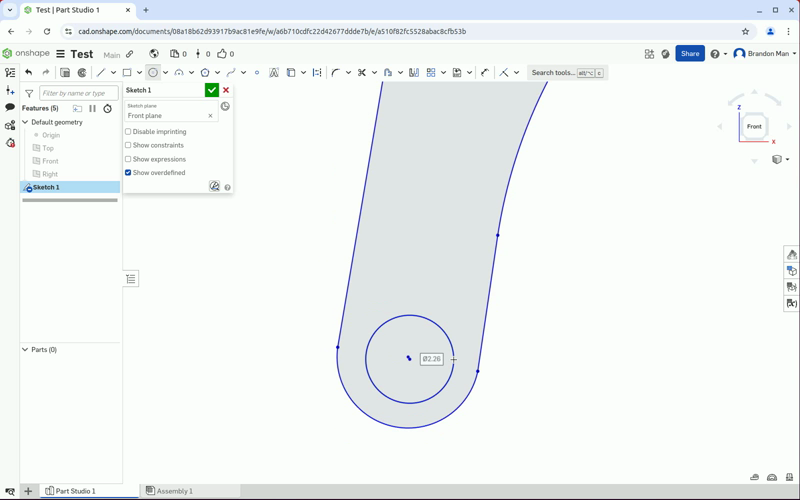
scroll(-6)
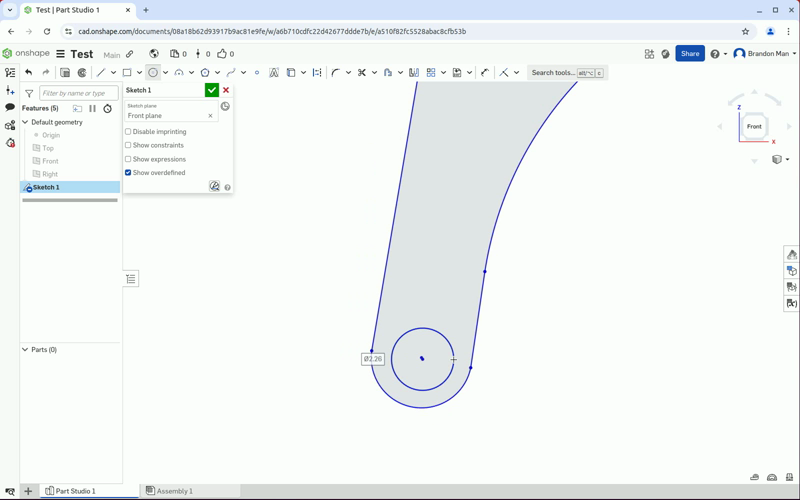
scroll(-6)
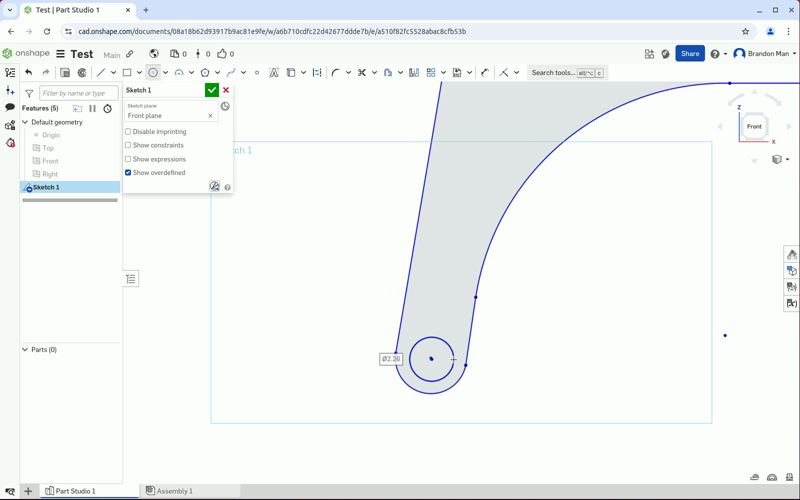
scroll(-6)
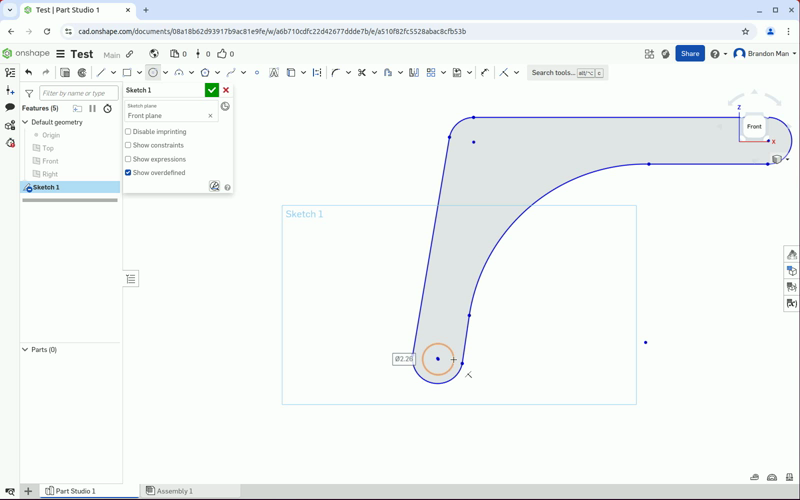
scroll(-6)
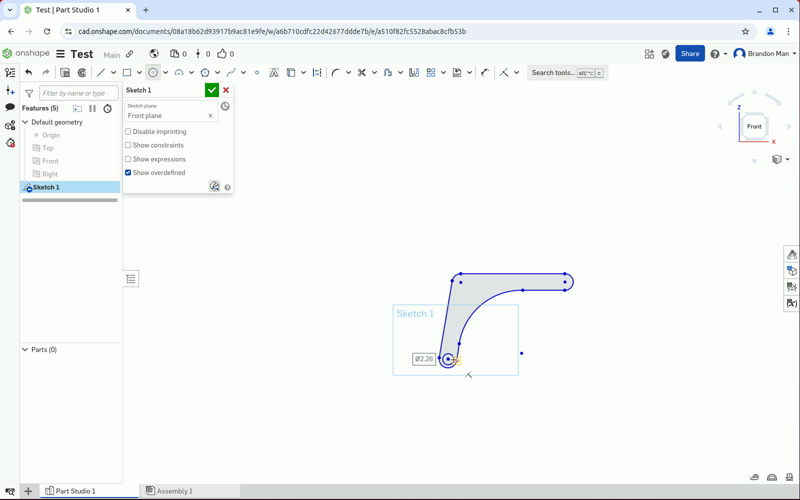
key(esc)
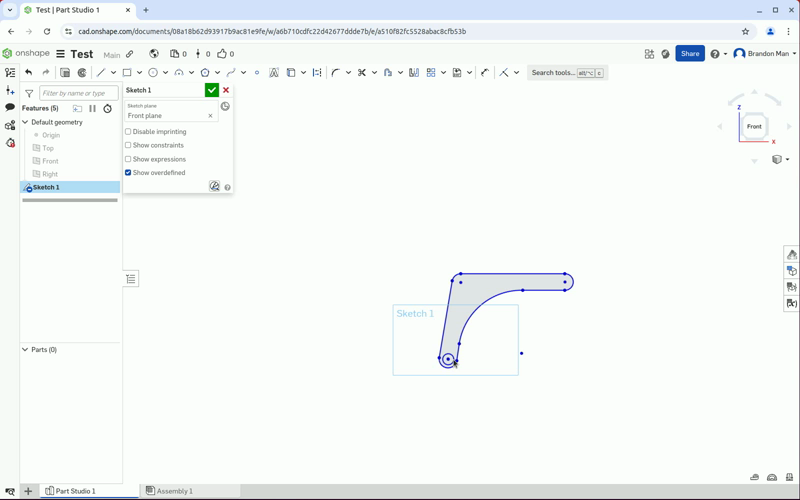
key(c)
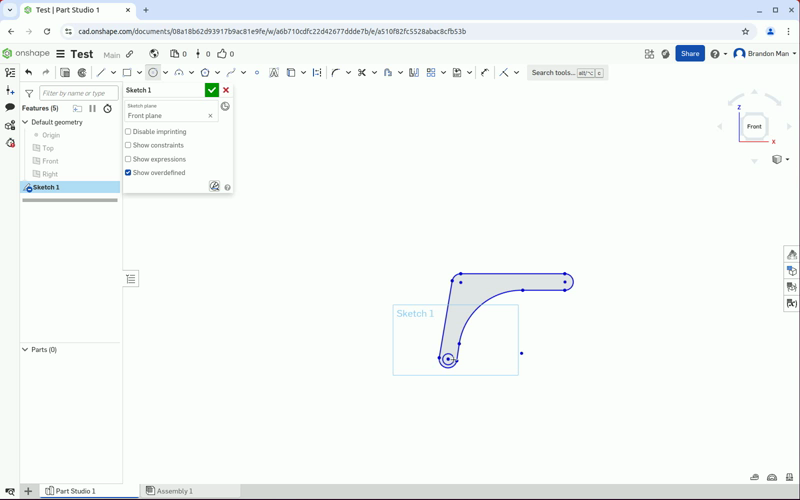
key_down(shift)
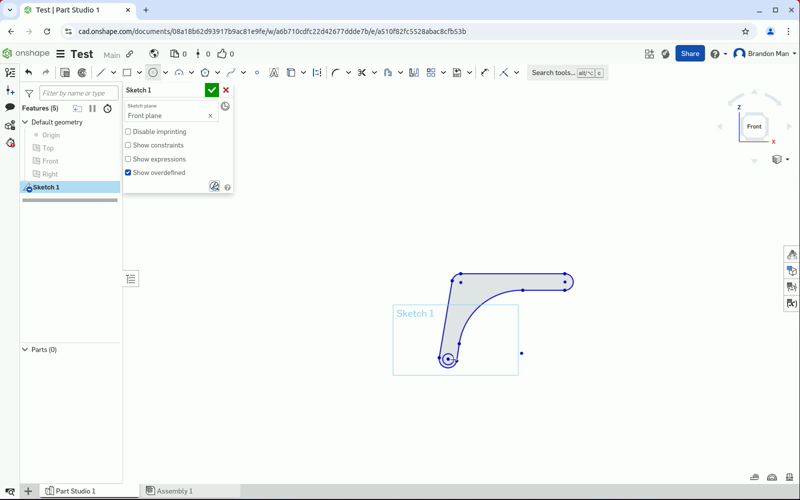
mouse_move(460, 282)
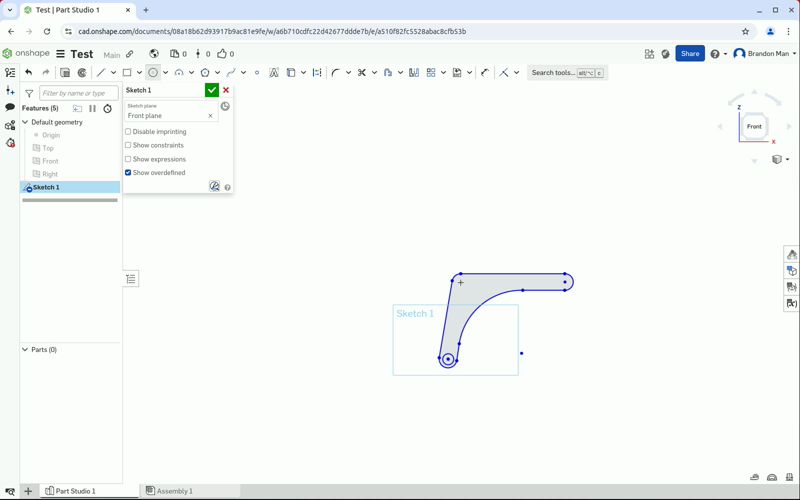
click(460, 282)
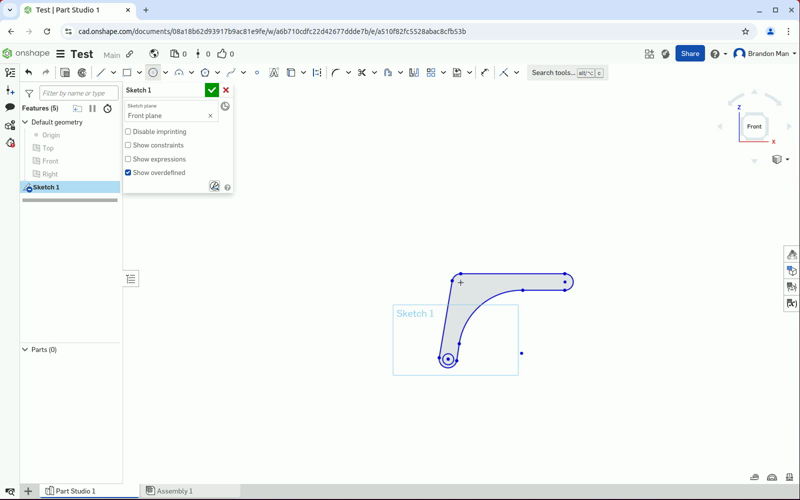
key_up(shift)
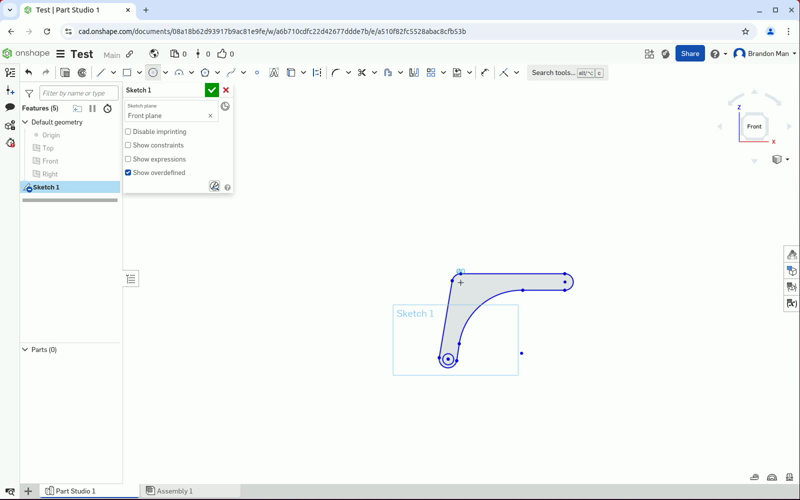
mouse_move(466, 282)
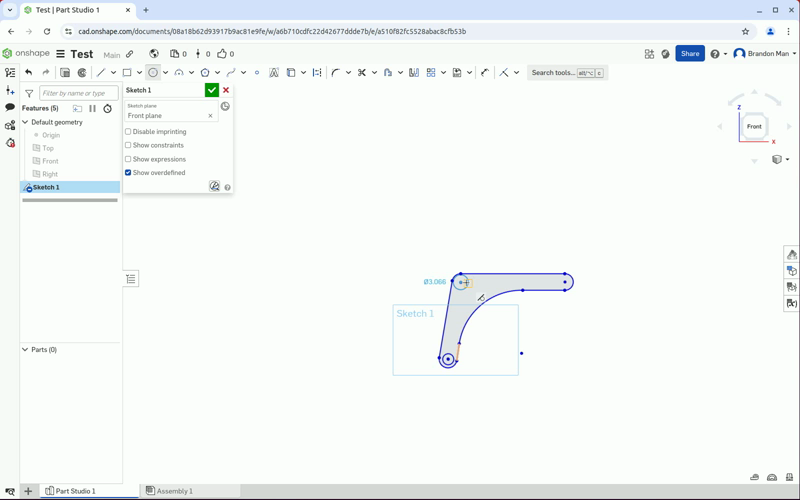
click(466, 282)
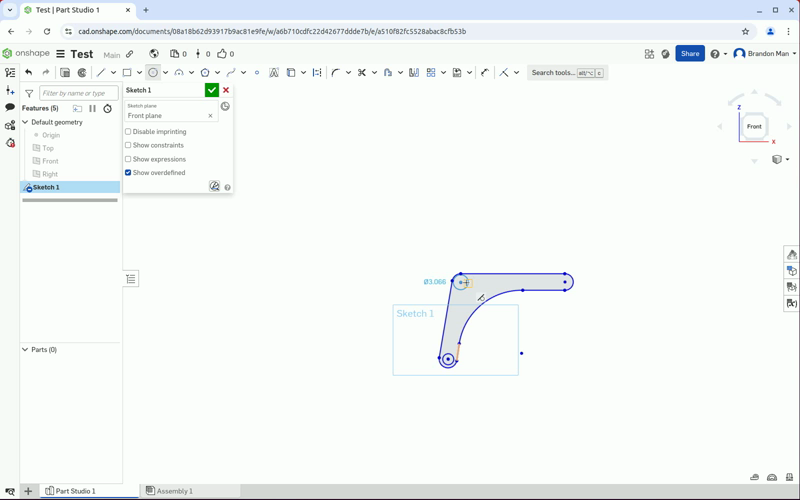
key(esc)
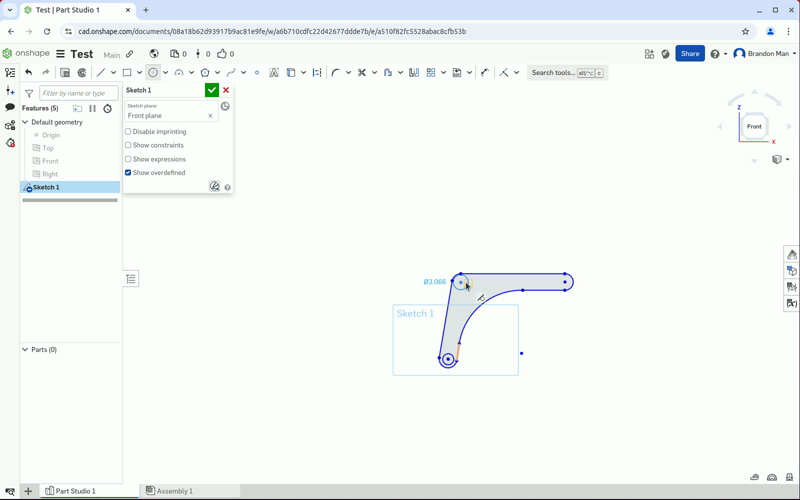
key(c)
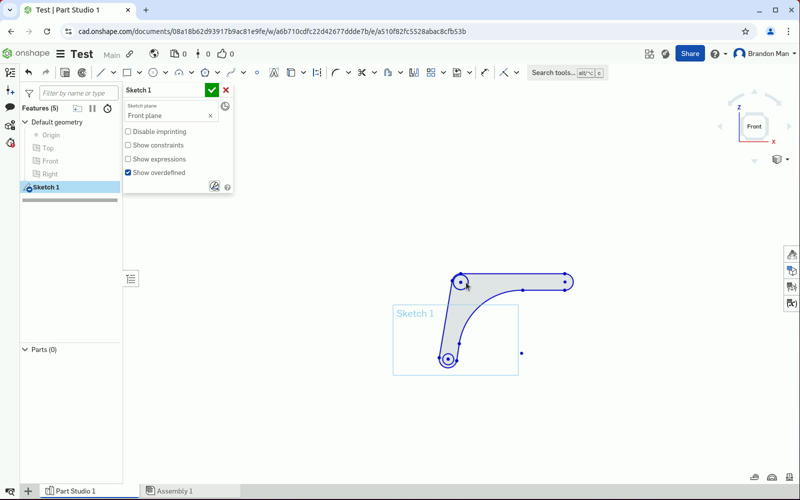
key_down(shift)
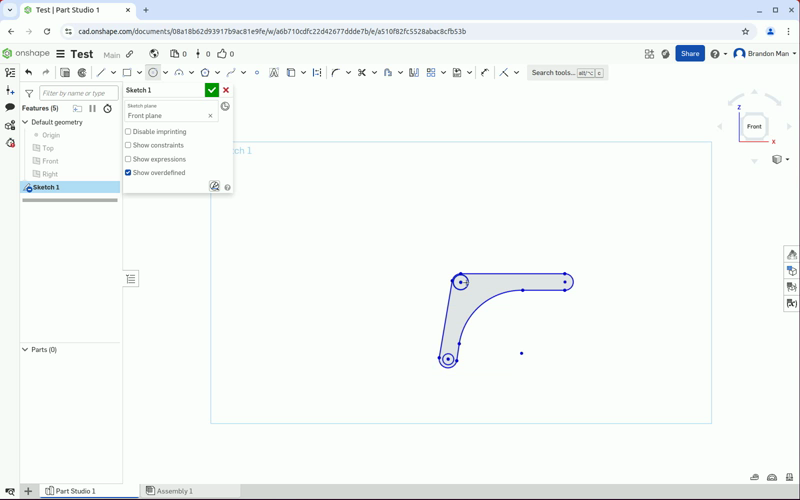
mouse_move(564, 282)
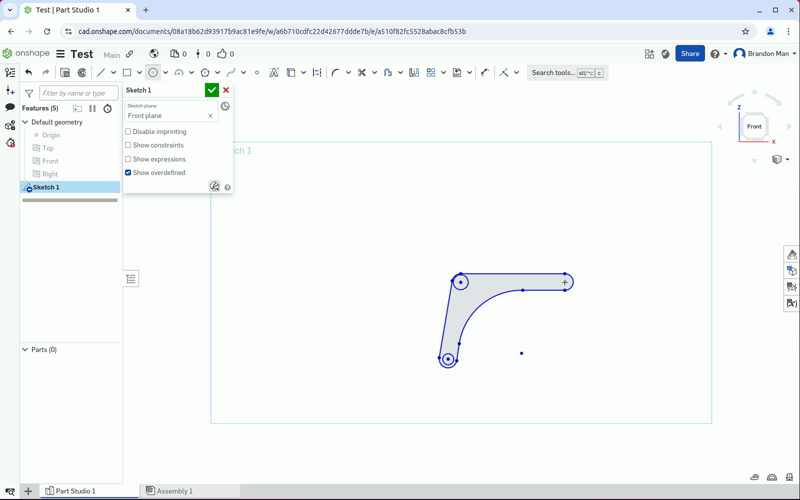
click(564, 282)
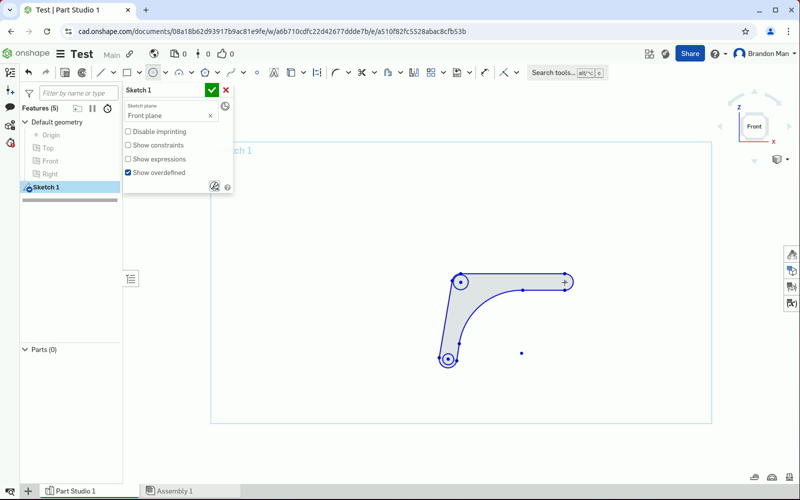
key_up(shift)
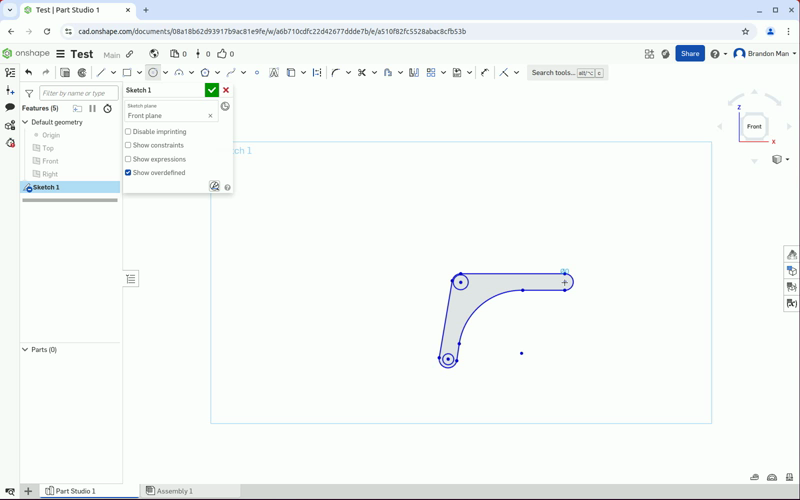
mouse_move(570, 282)
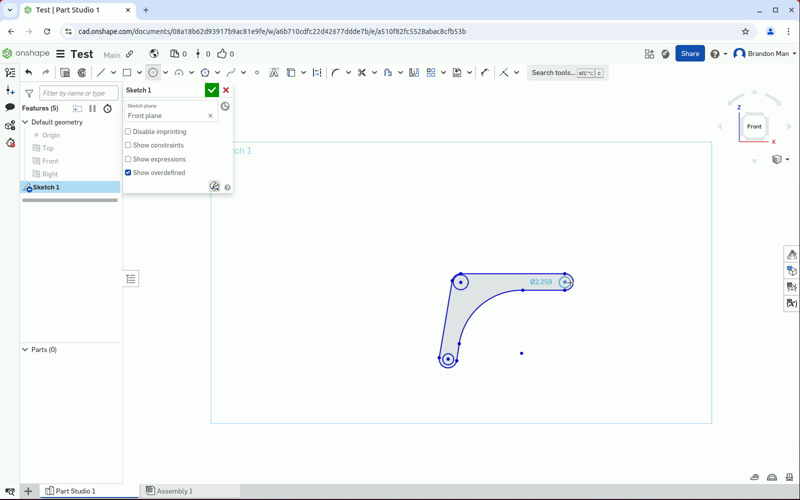
scroll(6)
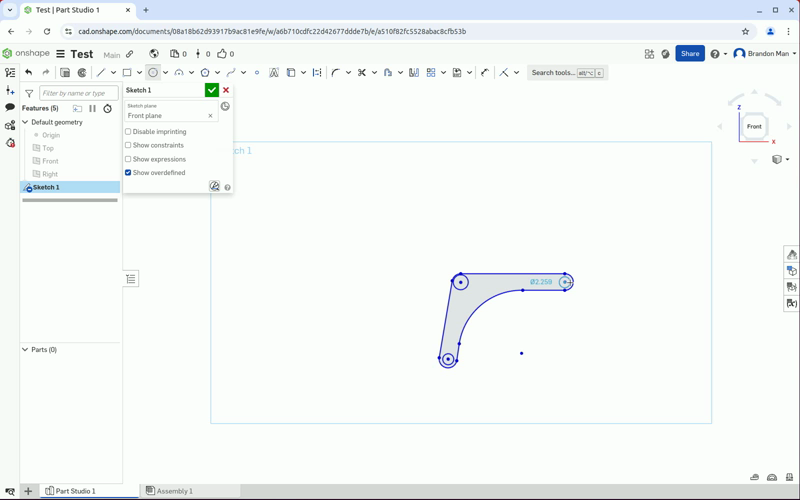
scroll(6)
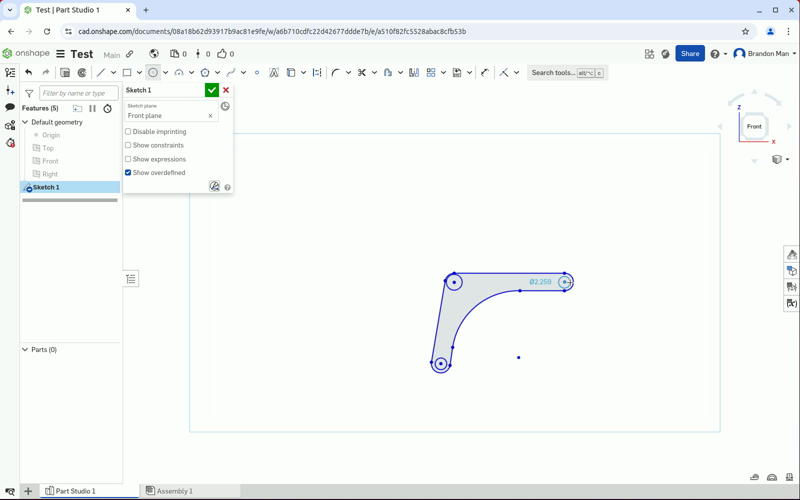
scroll(6)
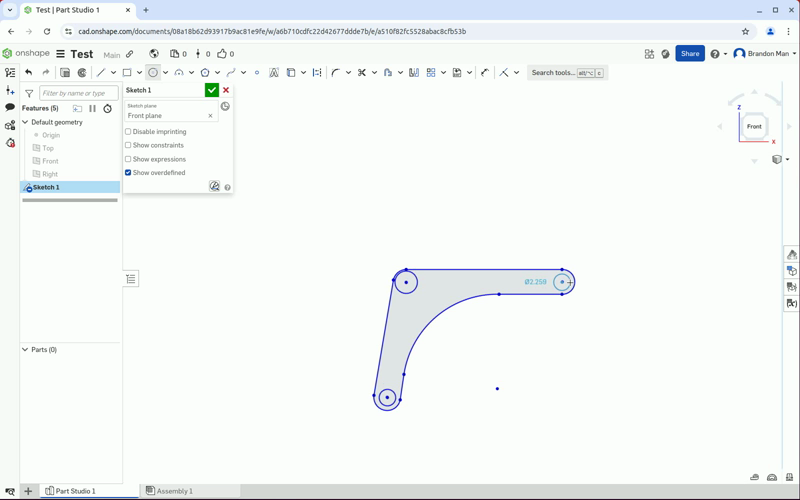
scroll(6)
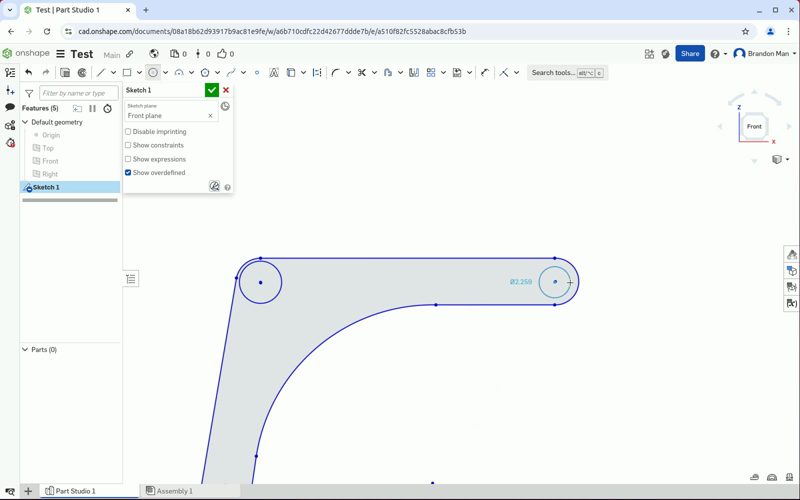
scroll(6)
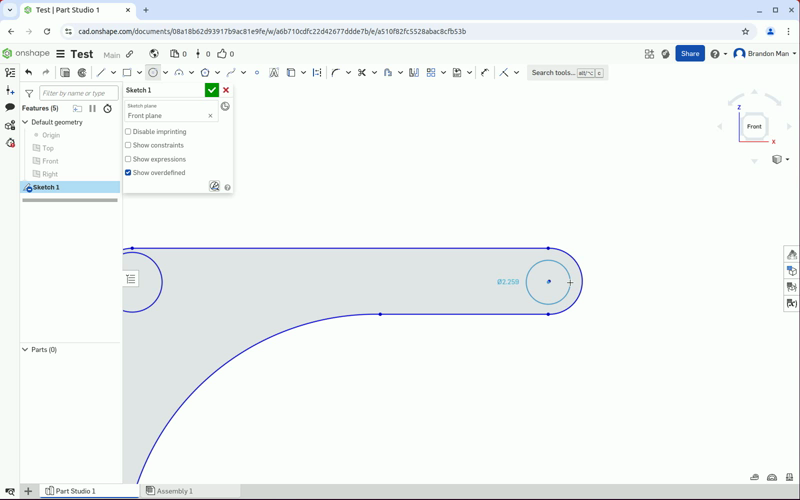
scroll(6)
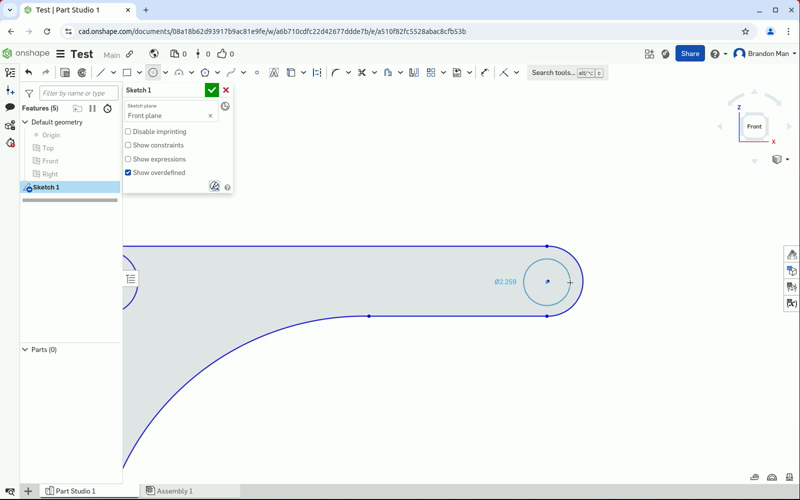
scroll(6)
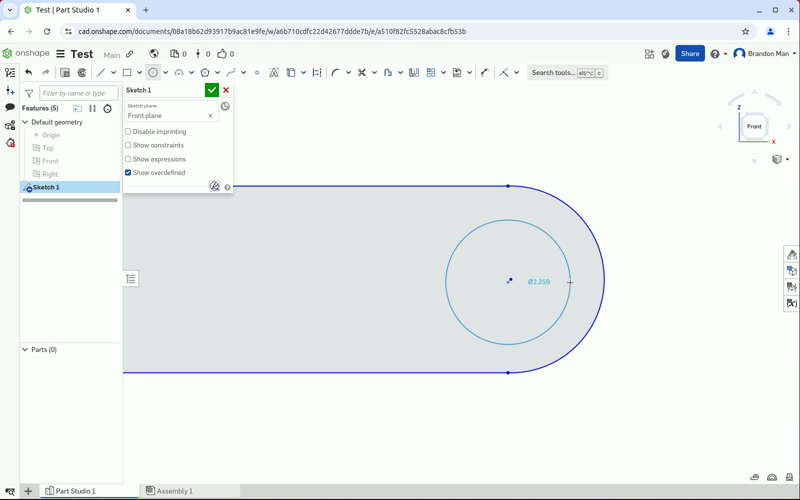
click(570, 282)
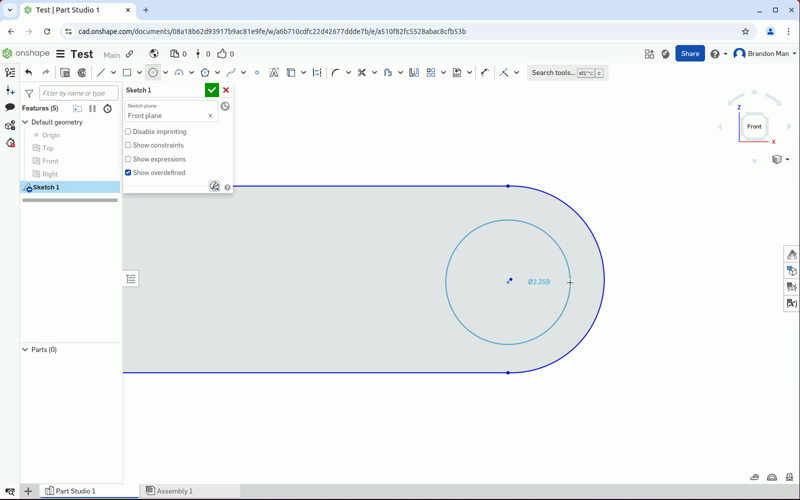
scroll(-6)
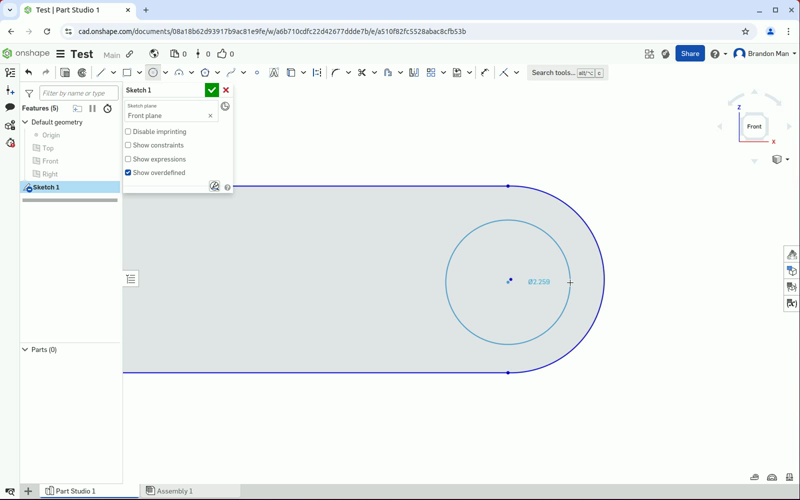
scroll(-6)
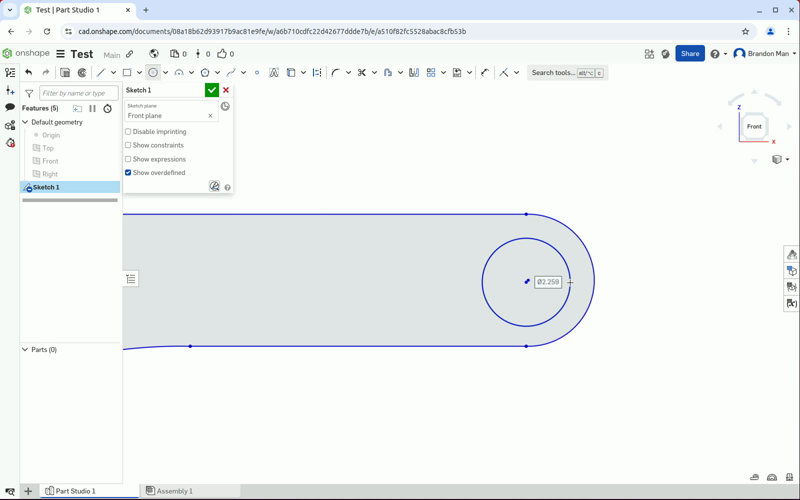
scroll(-6)
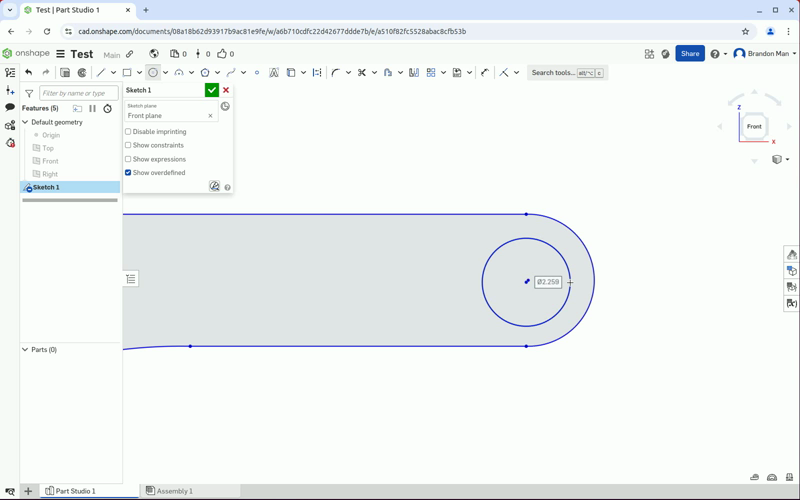
scroll(-6)
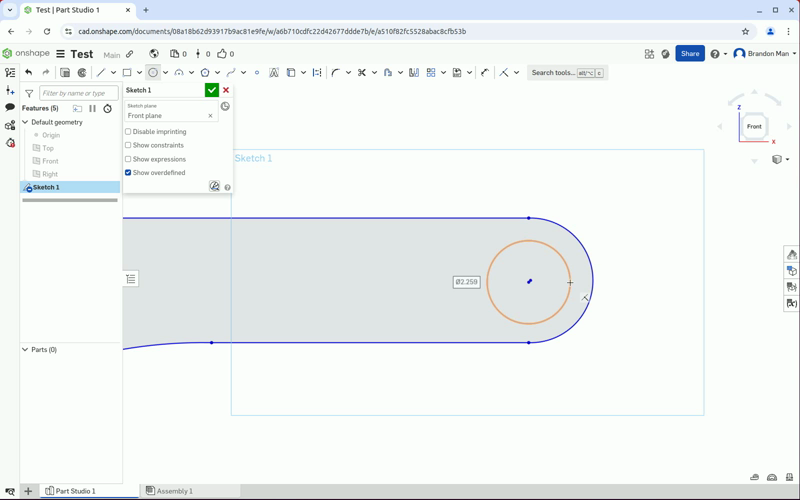
scroll(-6)
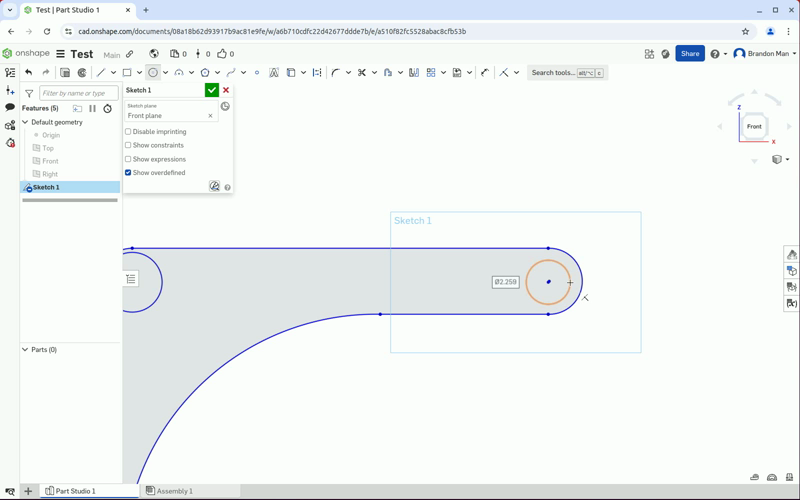
scroll(-6)
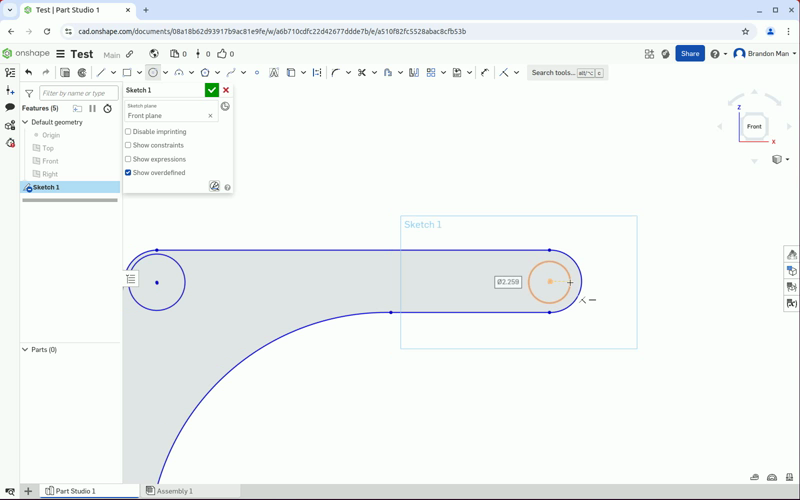
scroll(-6)
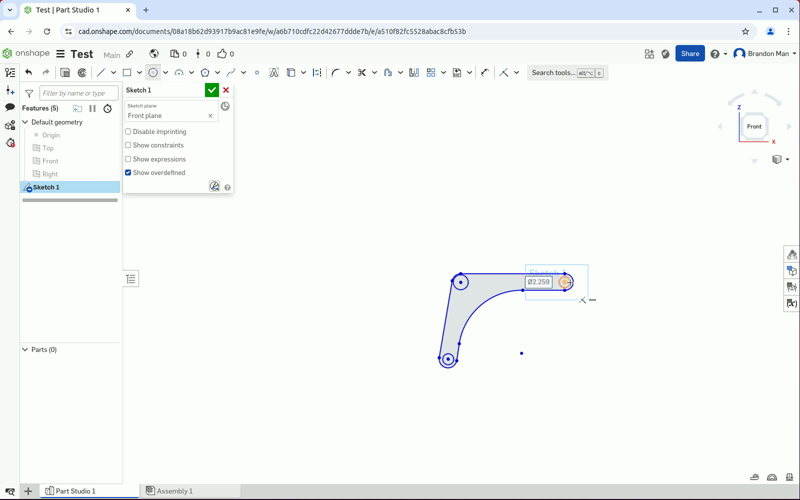
key(esc)
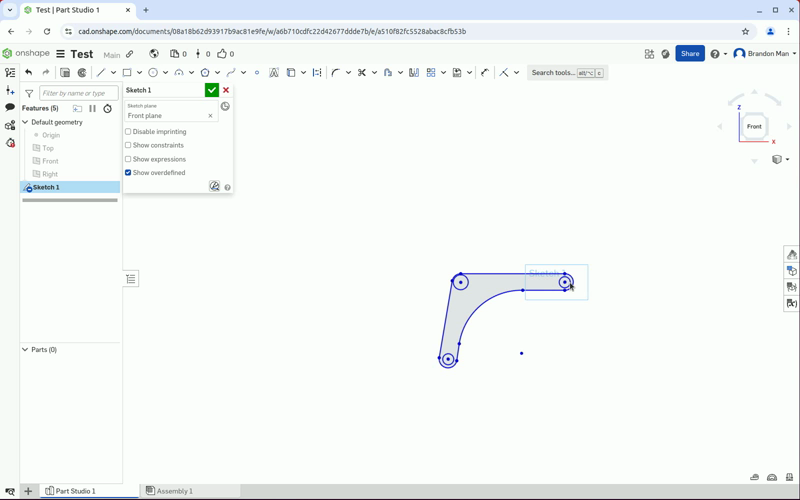
mouse_move(473, 300)
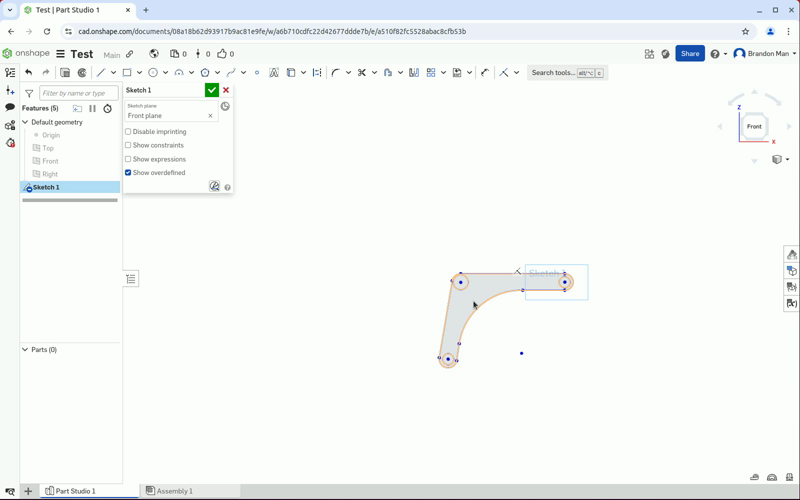
click(473, 300)
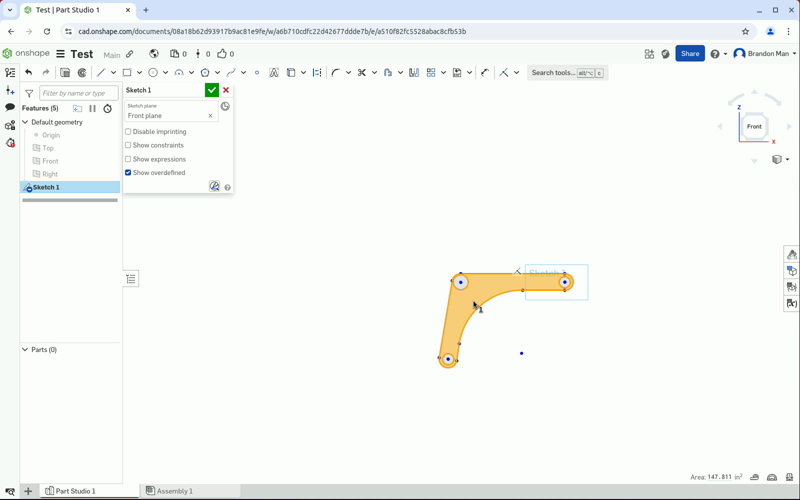
mouse_move(73, 352)
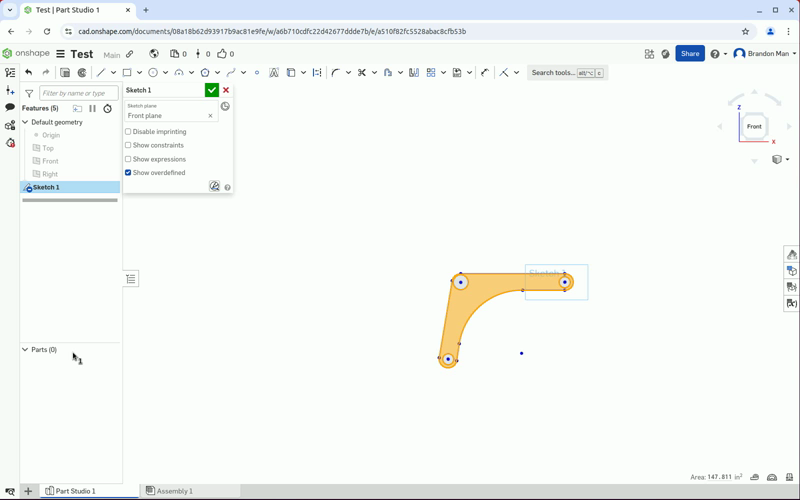
key(shift+y)
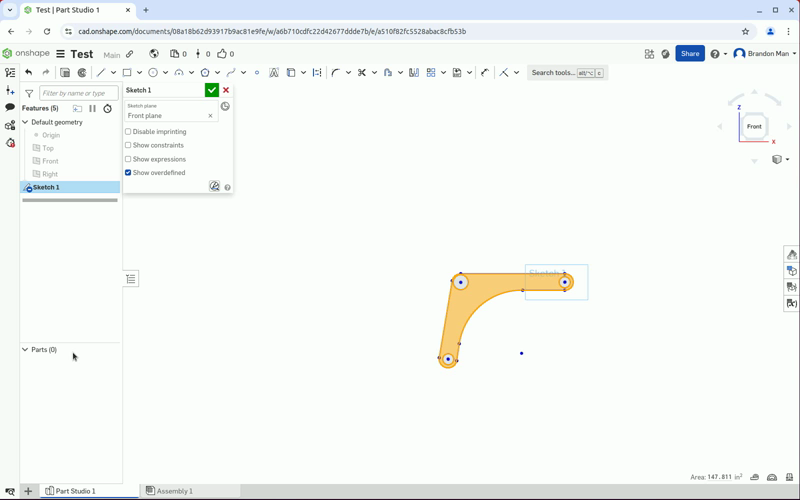
key(shift+e)
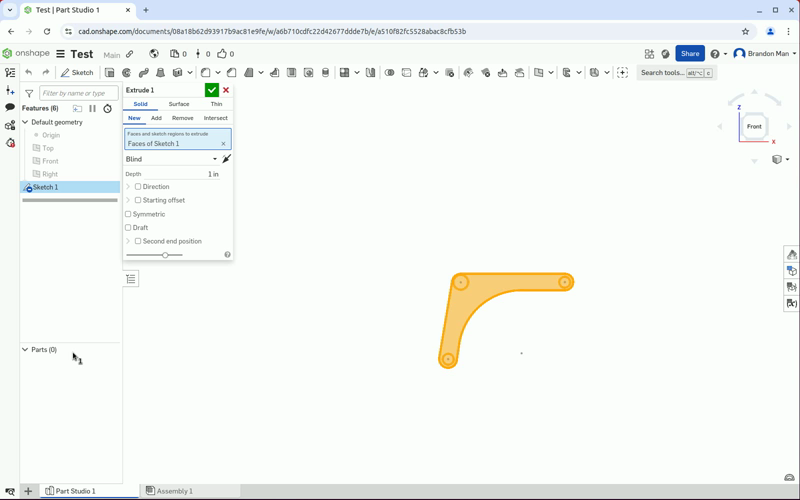
mouse_move(143, 106)
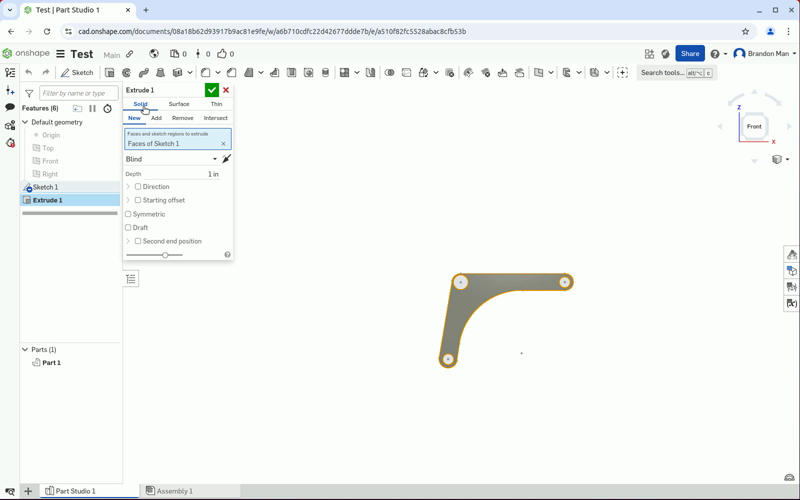
click(143, 106)
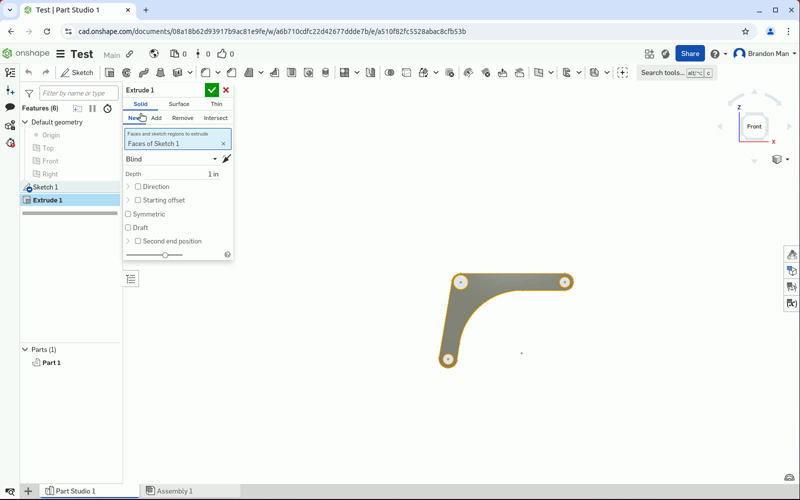
mouse_move(137, 120)
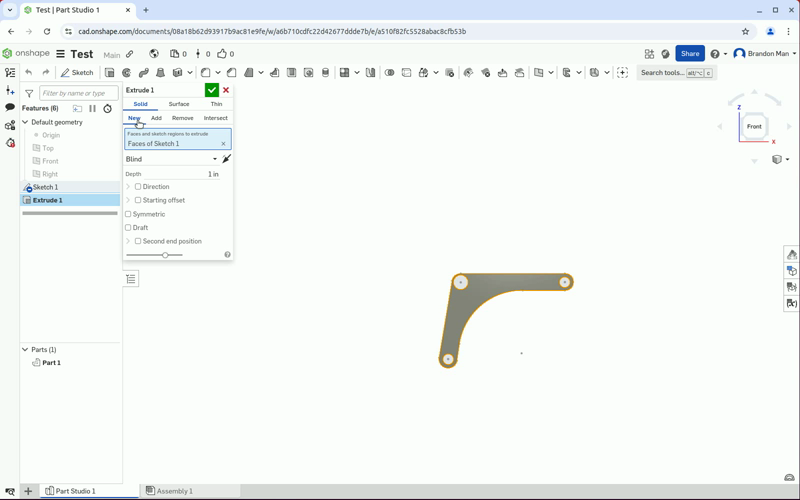
click(137, 120)
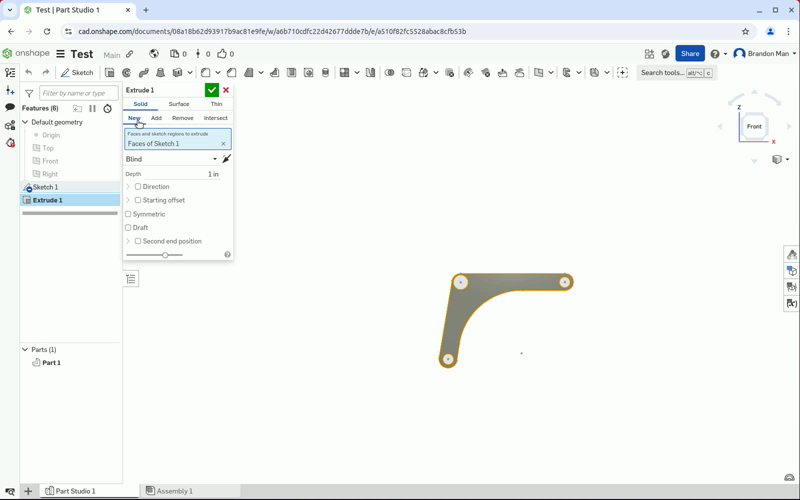
key(tab, 4)
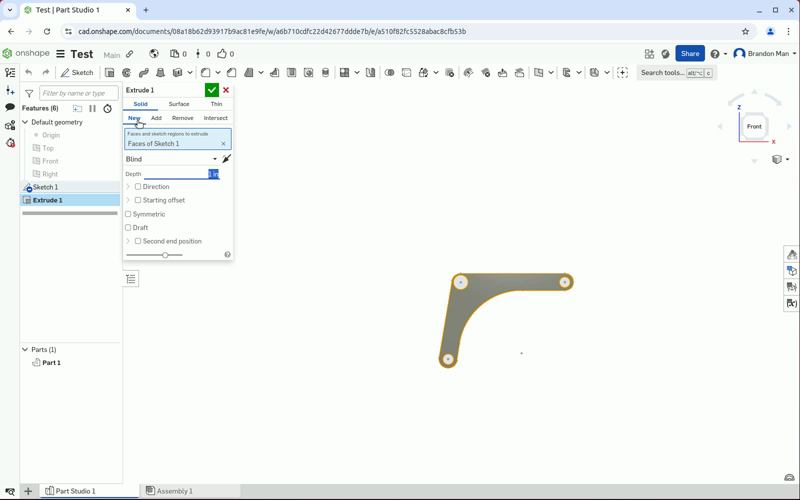
text(2.166)
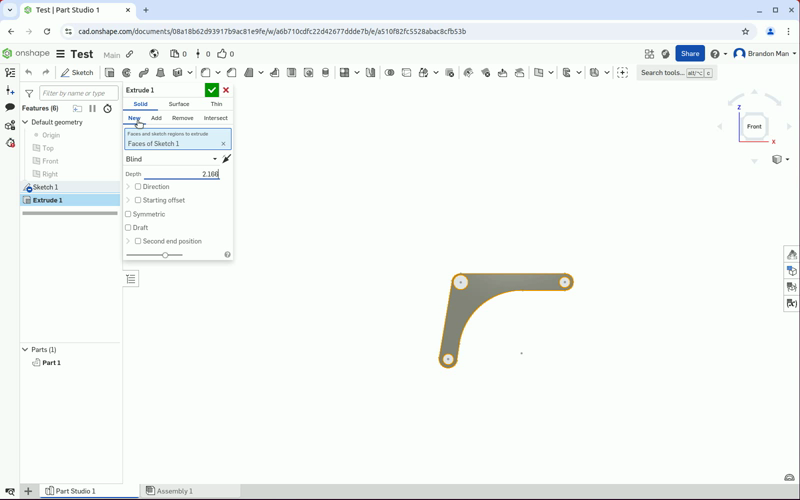
key(enter)
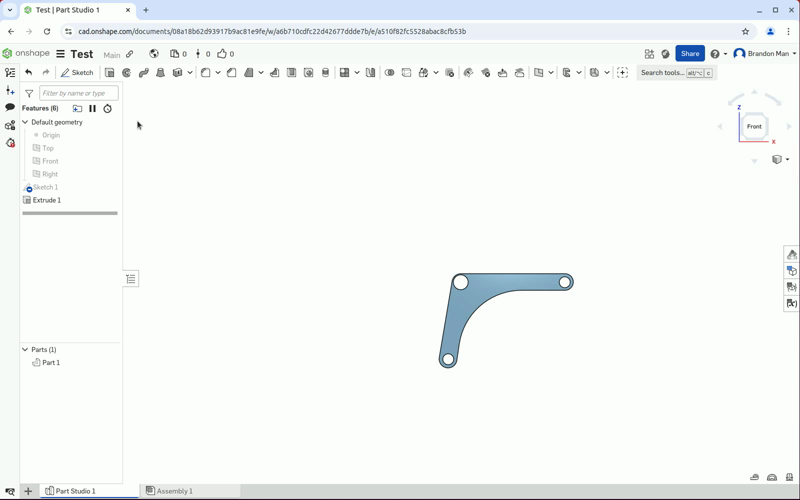
key(shift+h)
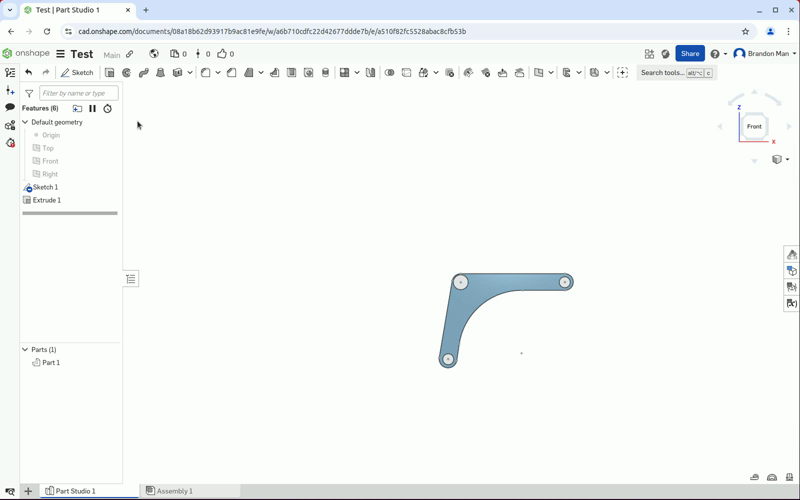
key(shift+h)
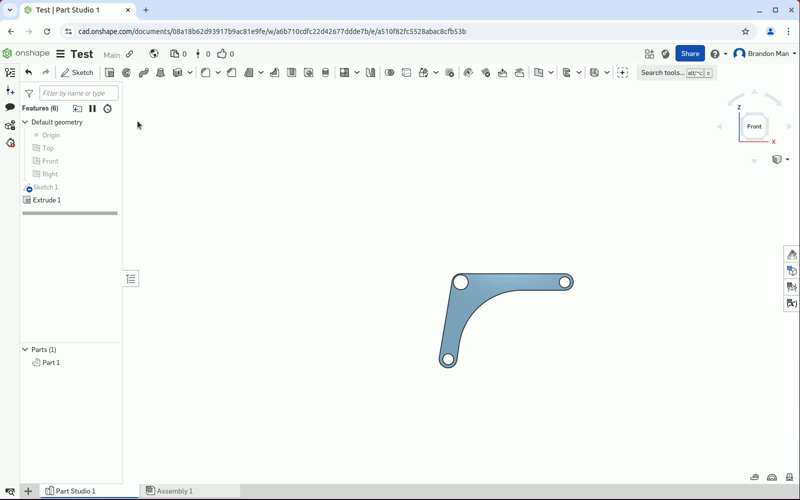
mouse_move(73, 189)
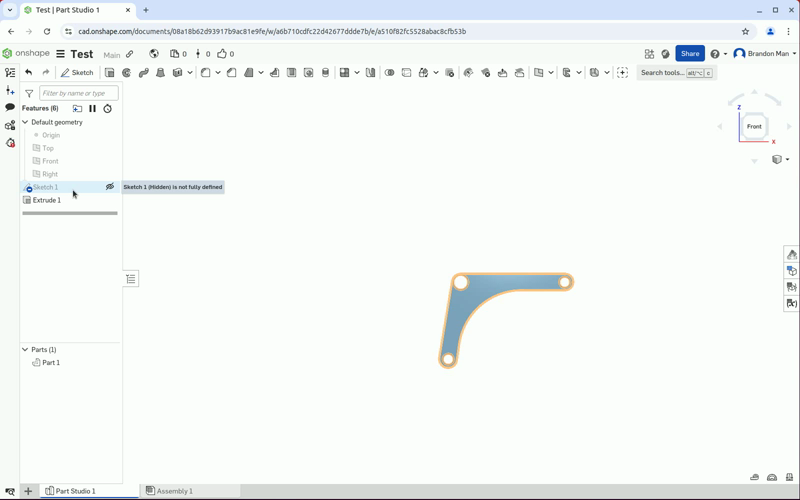
click(73, 189)
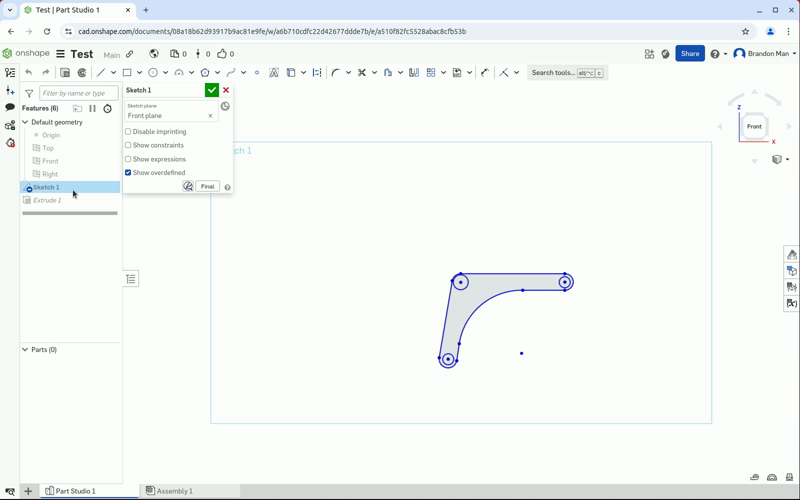
mouse_move(229, 92)
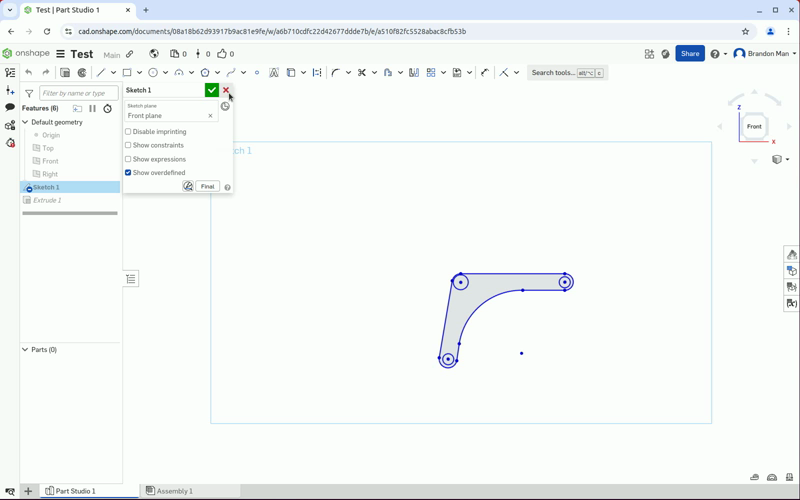
click(229, 92)
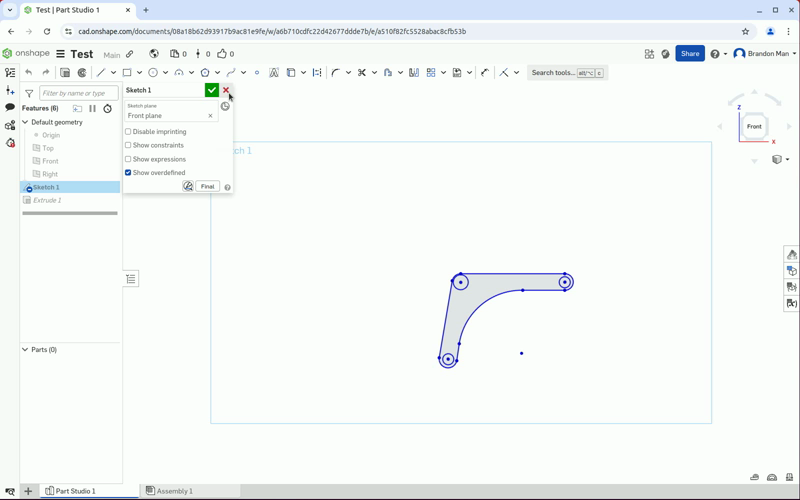
key(shift+s)
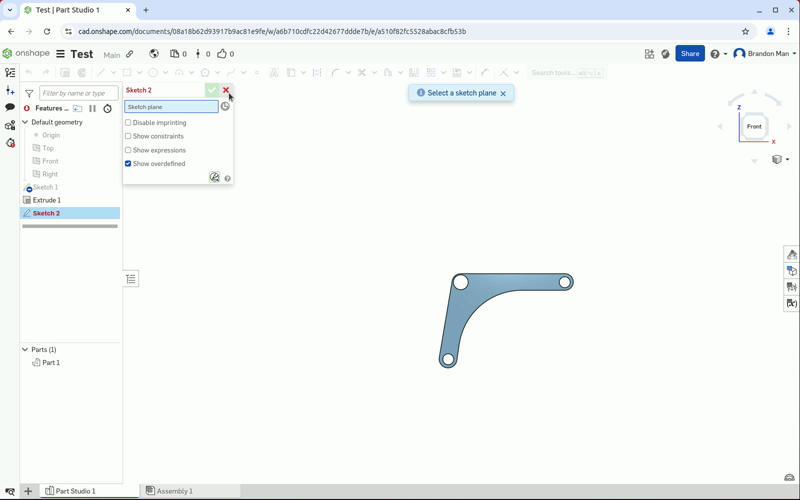
mouse_move(73, 163)
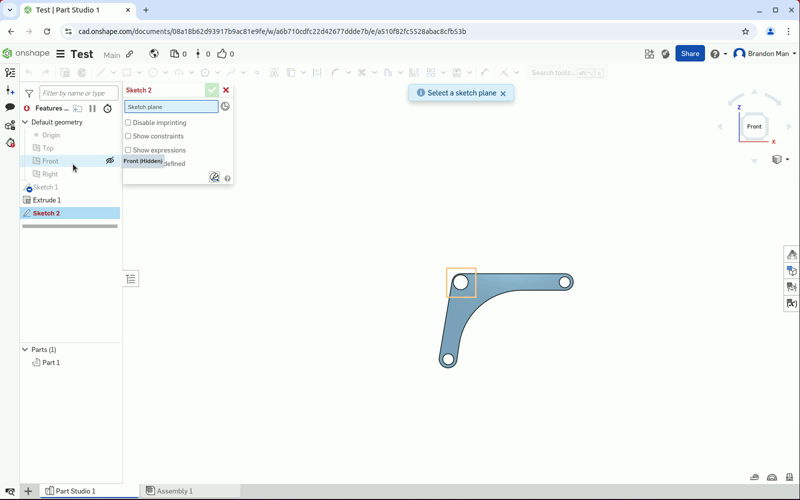
click(73, 163)
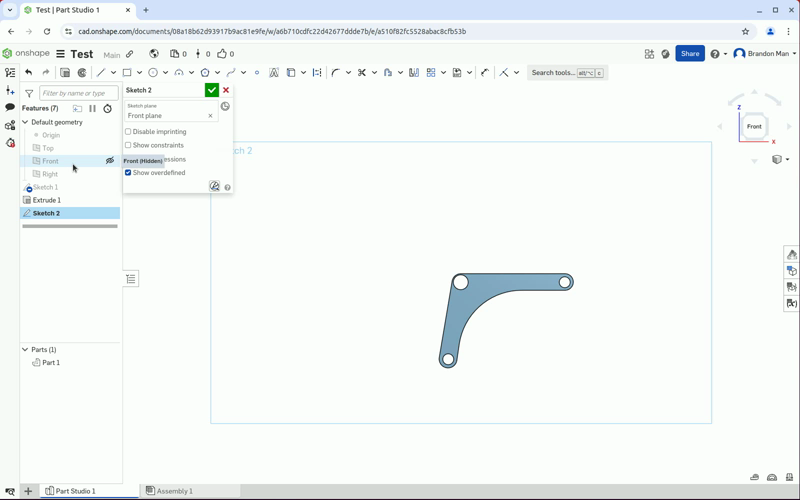
mouse_move(73, 352)
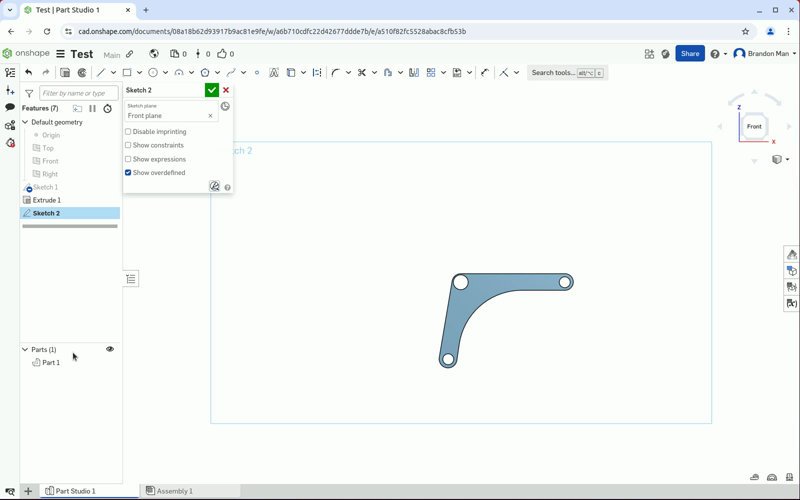
key(y)
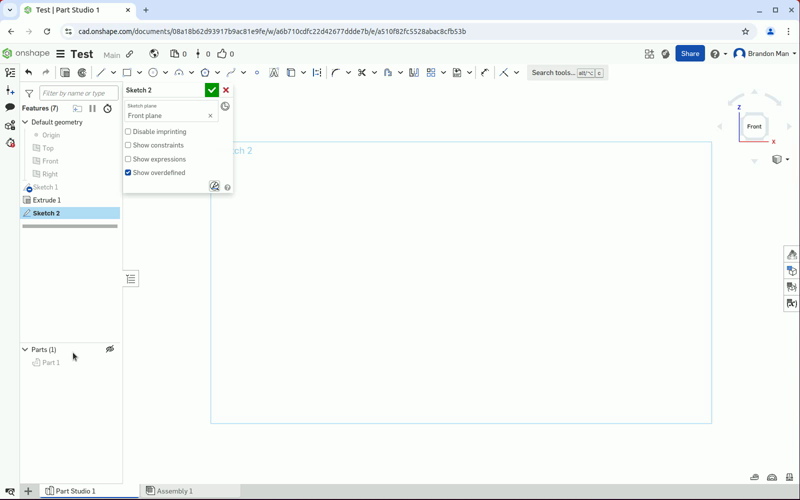
key(c)
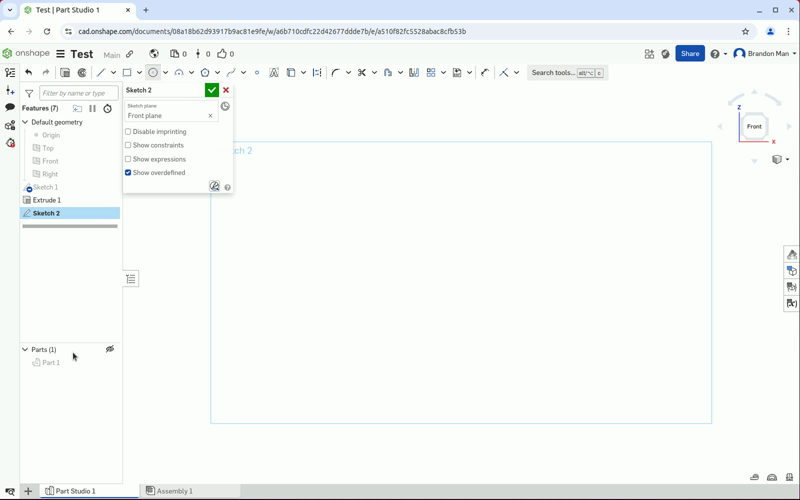
key_down(shift)
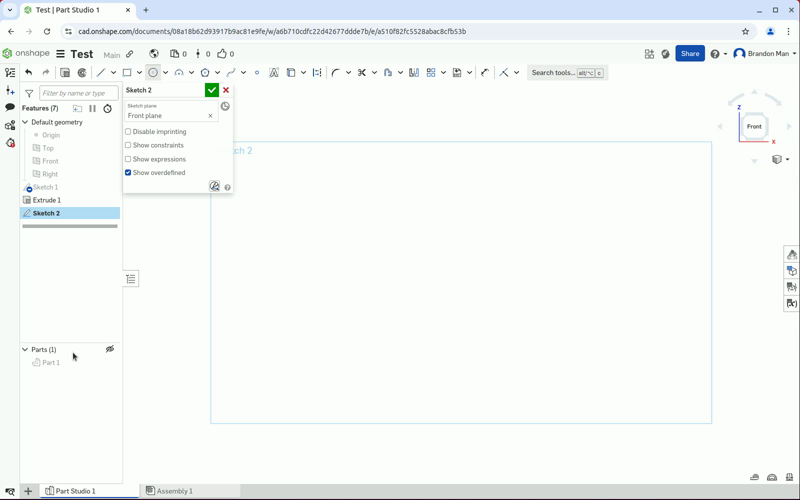
mouse_move(461, 282)
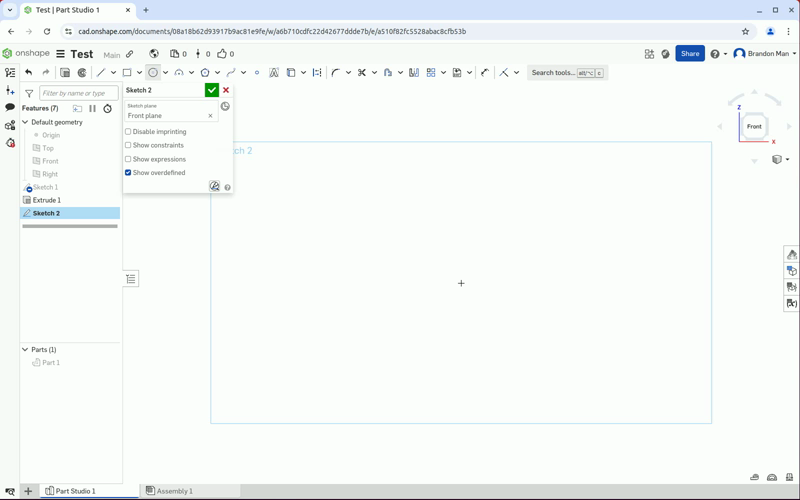
click(461, 282)
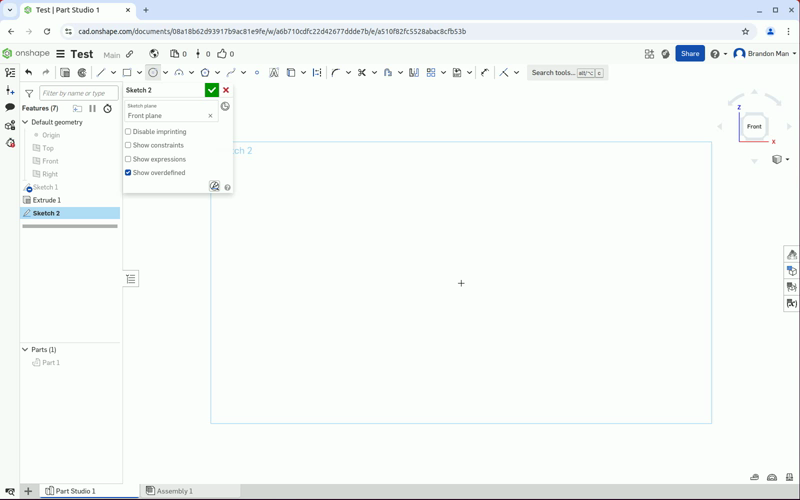
key_up(shift)
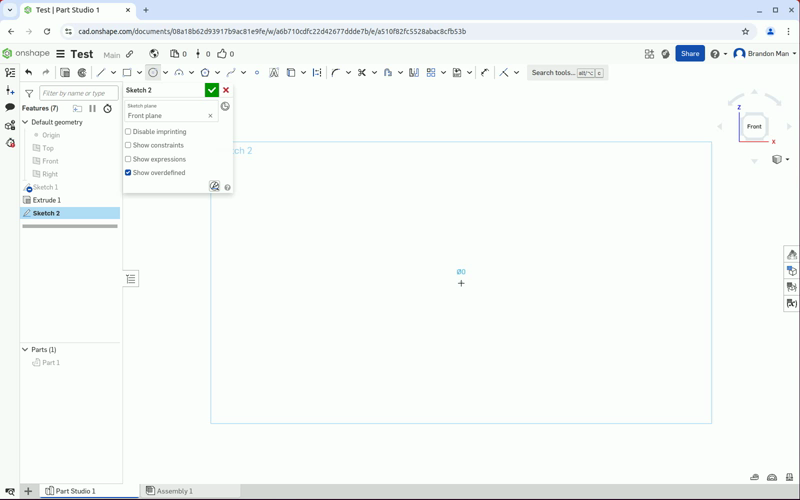
mouse_move(464, 282)
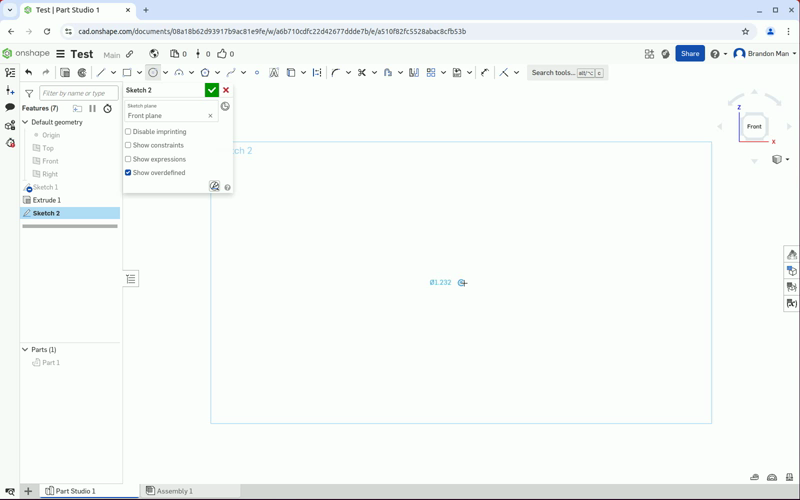
click(464, 282)
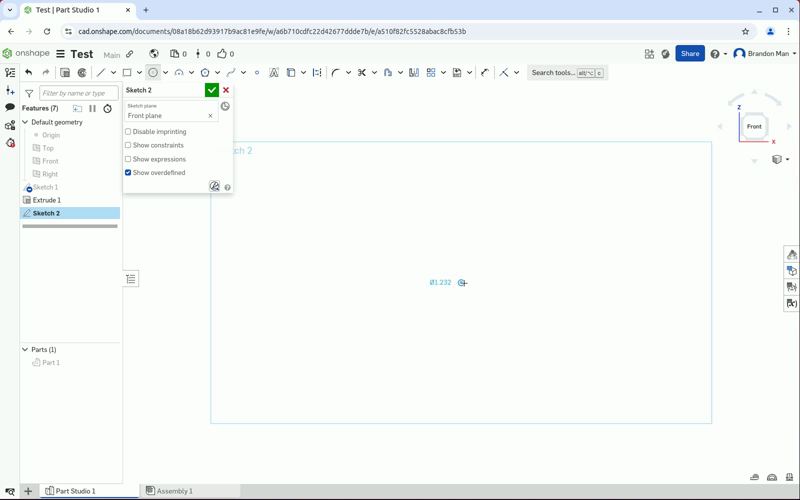
key(esc)
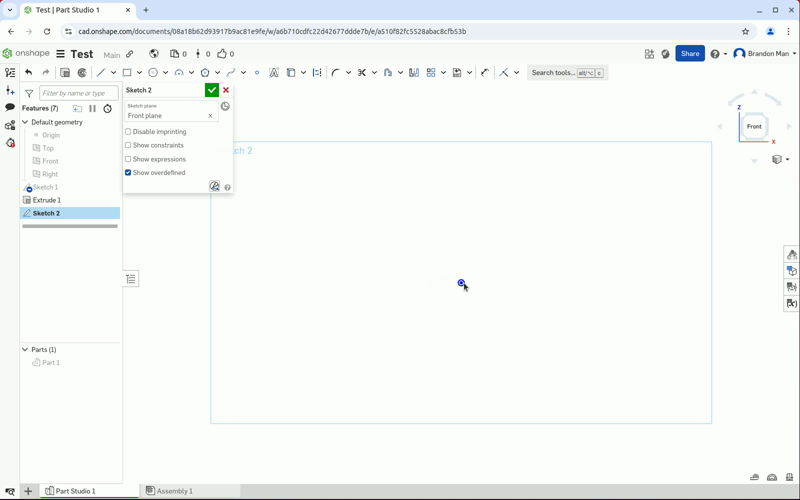
mouse_move(461, 285)
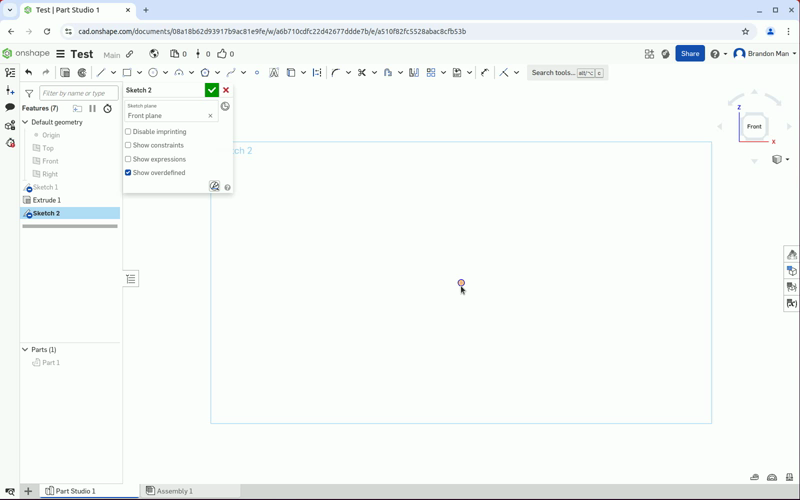
scroll(6)
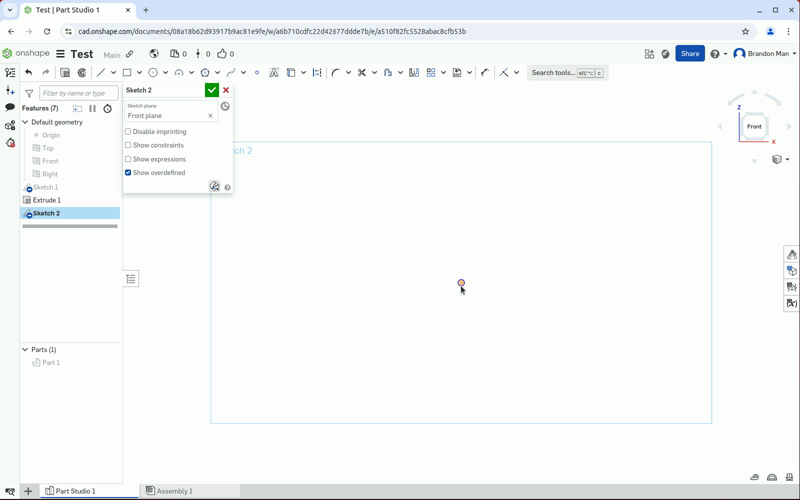
scroll(6)
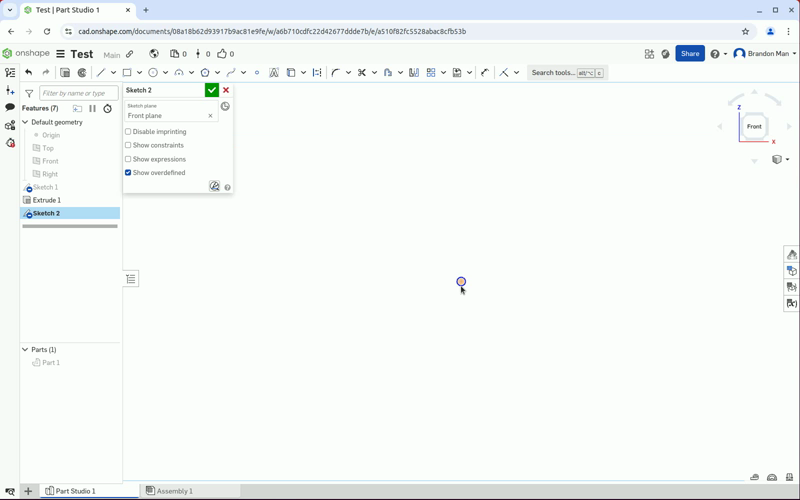
scroll(6)
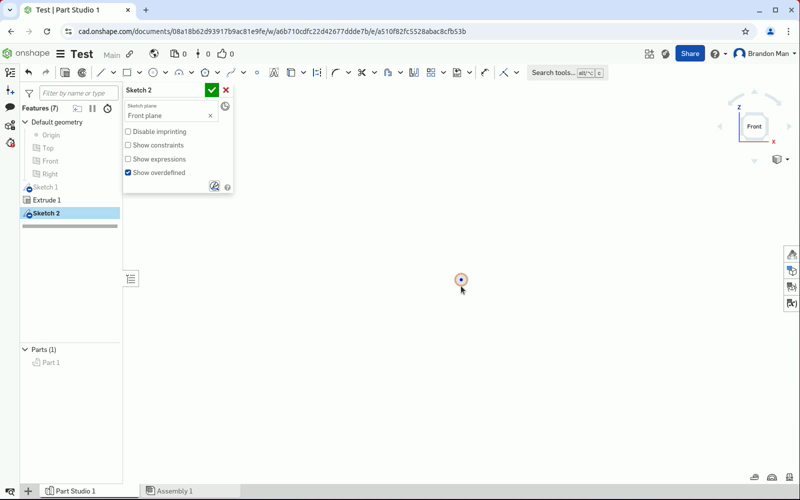
scroll(6)
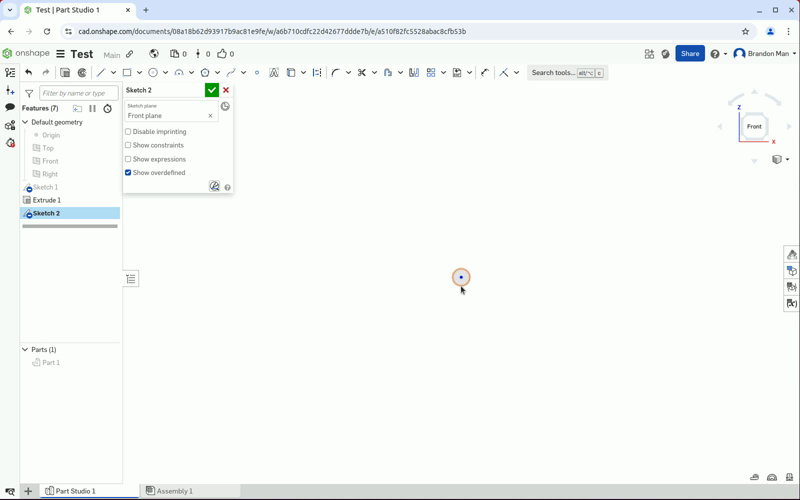
scroll(6)
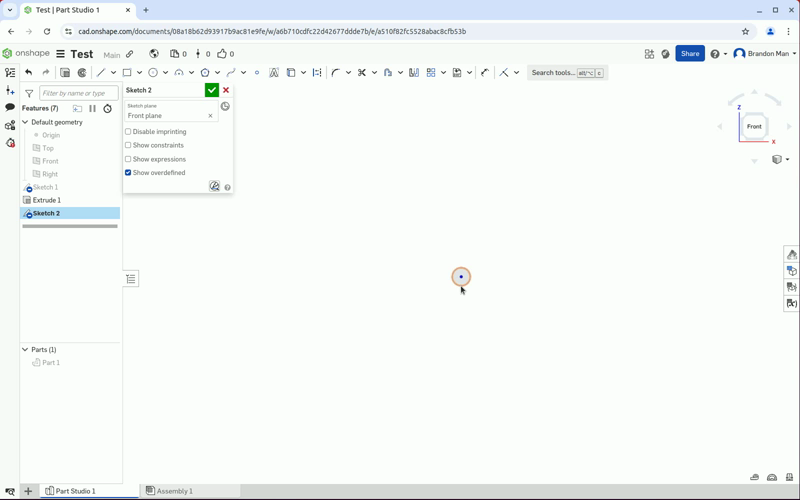
scroll(6)
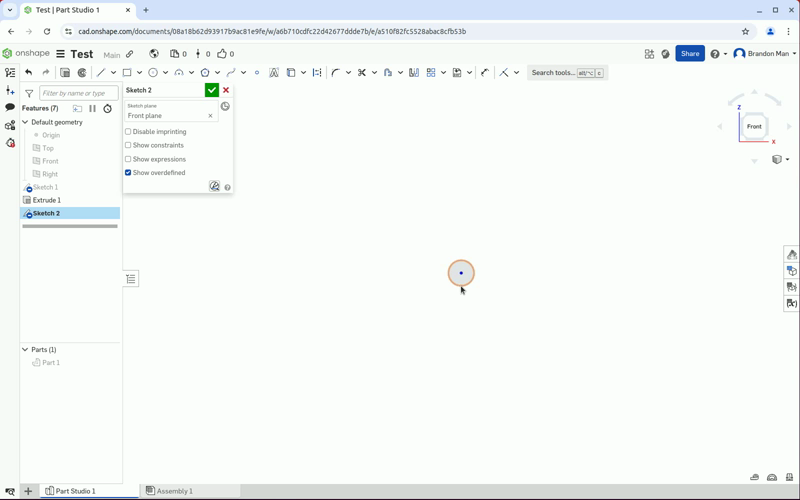
scroll(6)
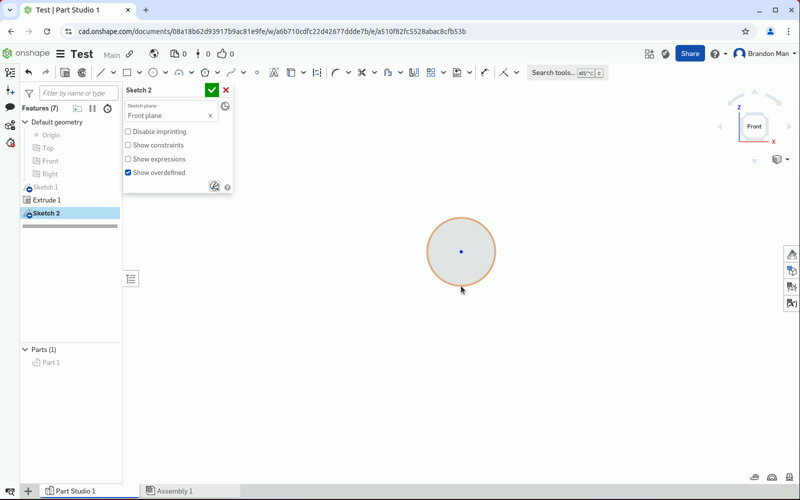
click(461, 285)
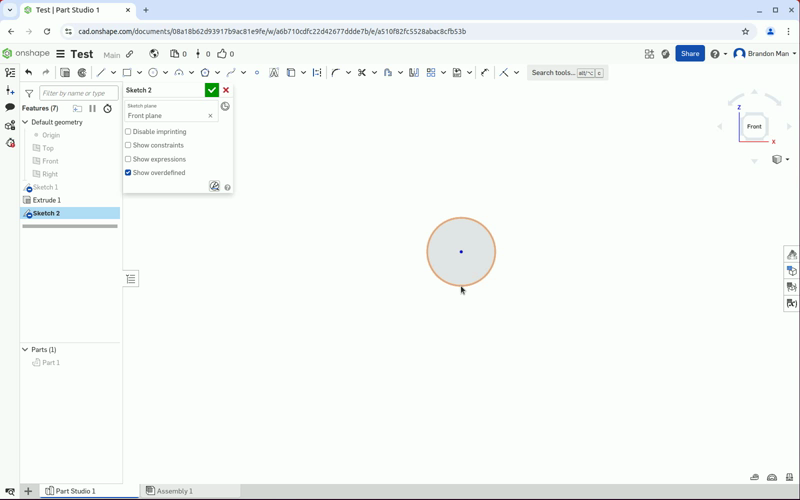
scroll(-6)
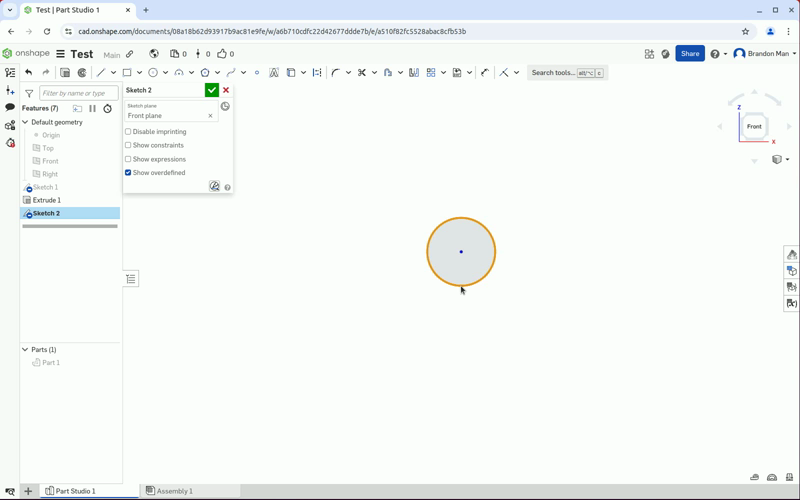
scroll(-6)
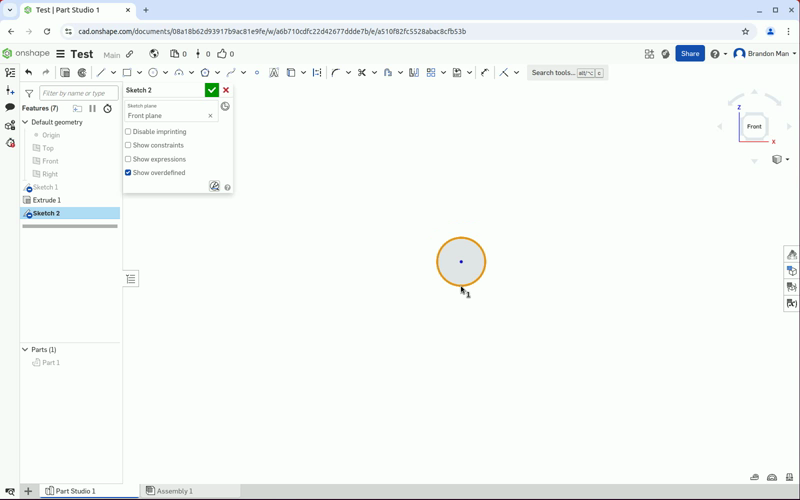
scroll(-6)
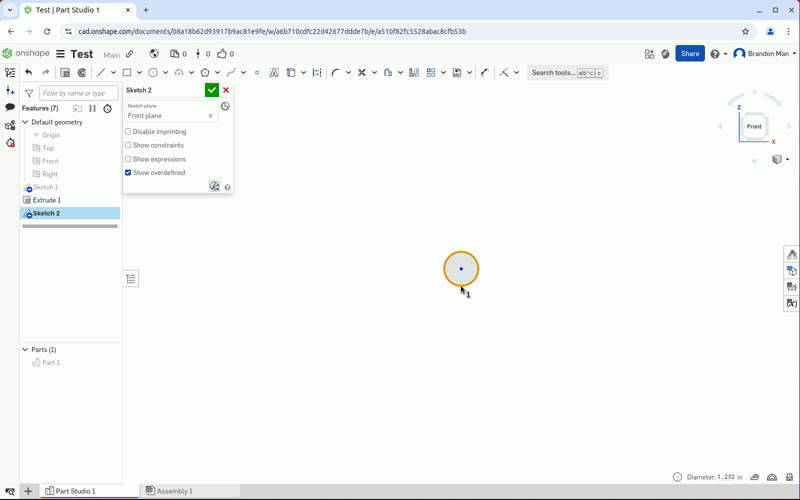
scroll(-6)
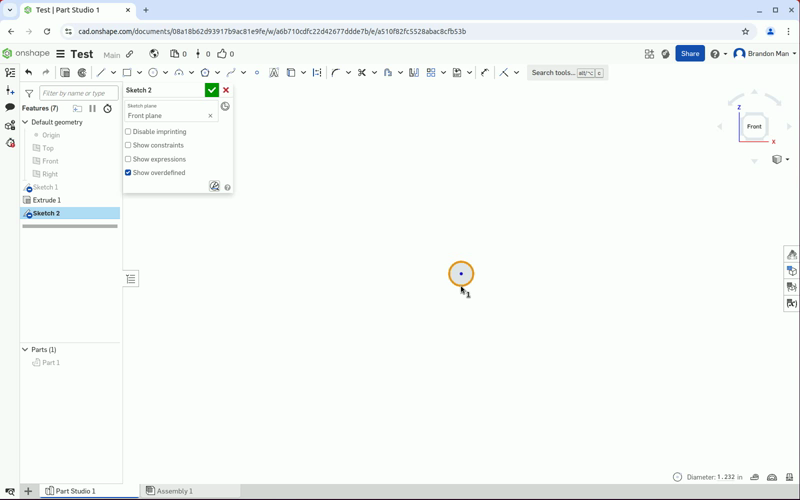
scroll(-6)
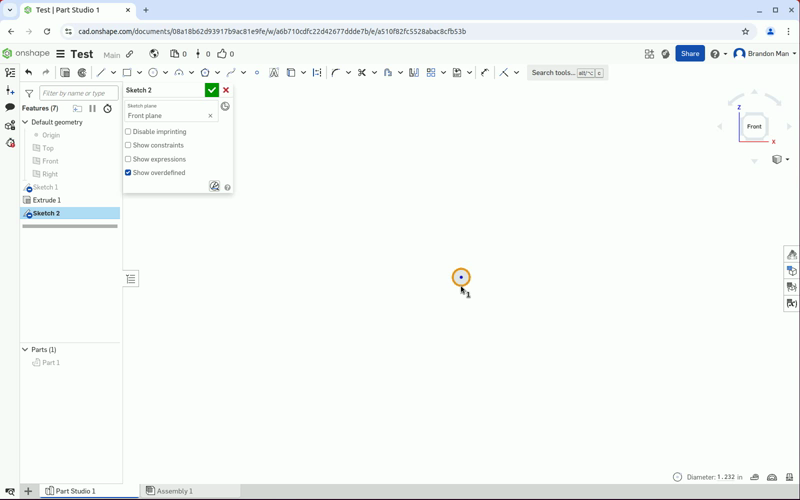
scroll(-6)
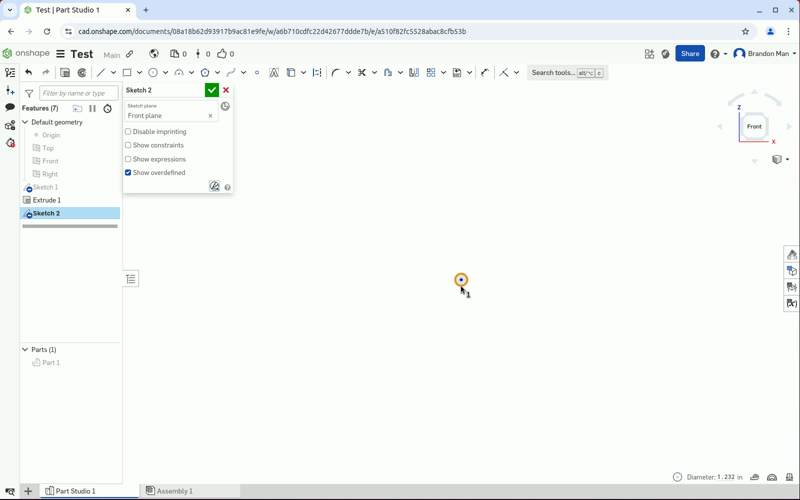
scroll(-6)
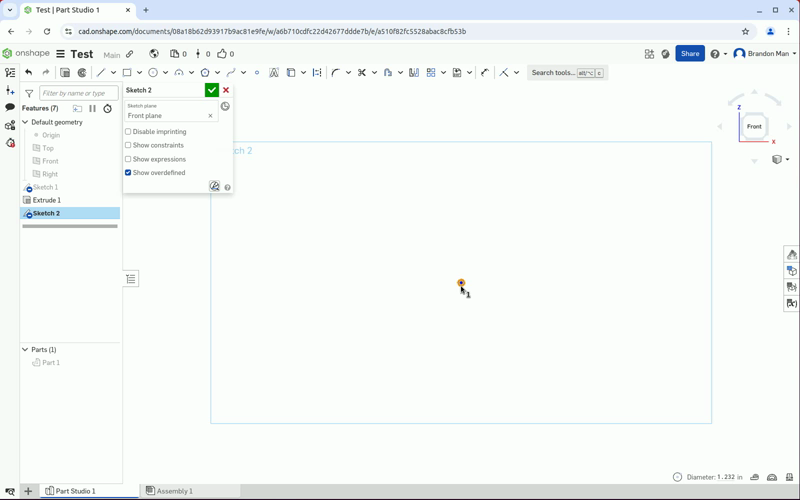
mouse_move(73, 352)
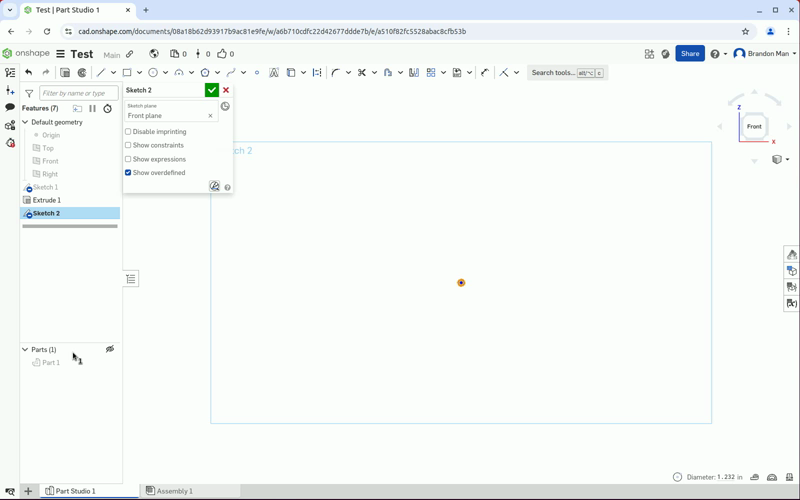
key(shift+y)
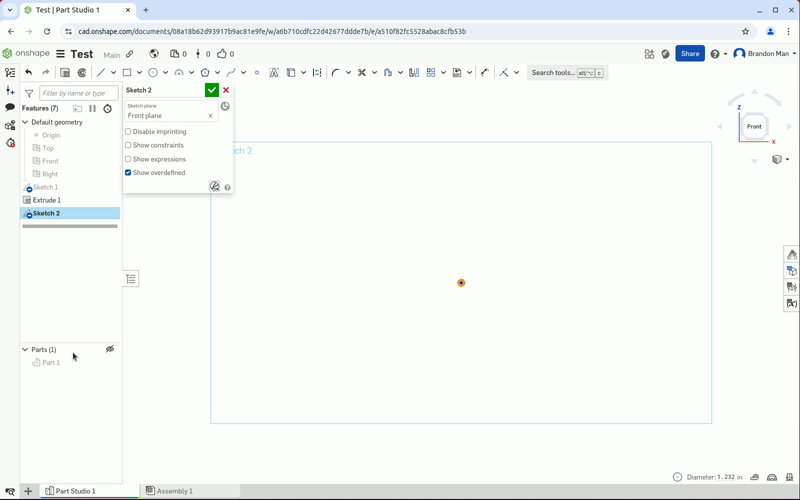
key(shift+e)
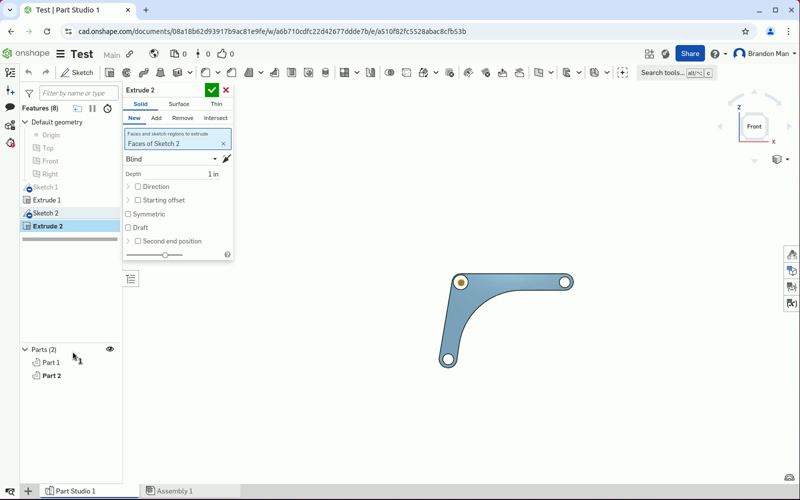
mouse_move(143, 106)
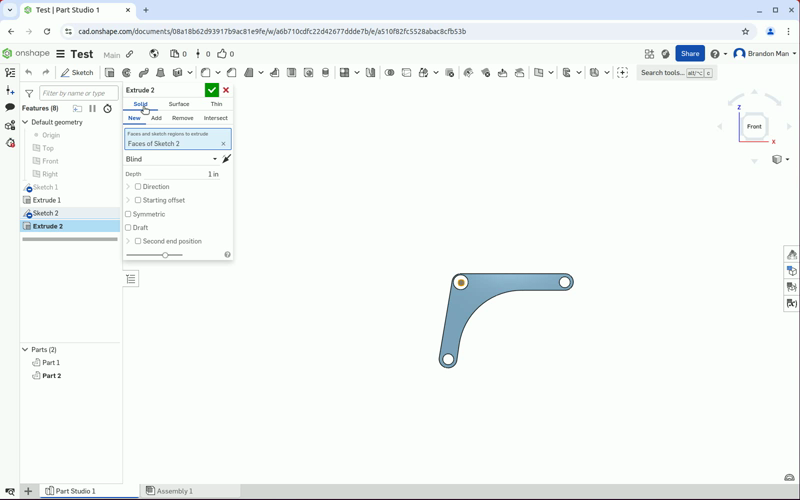
click(143, 106)
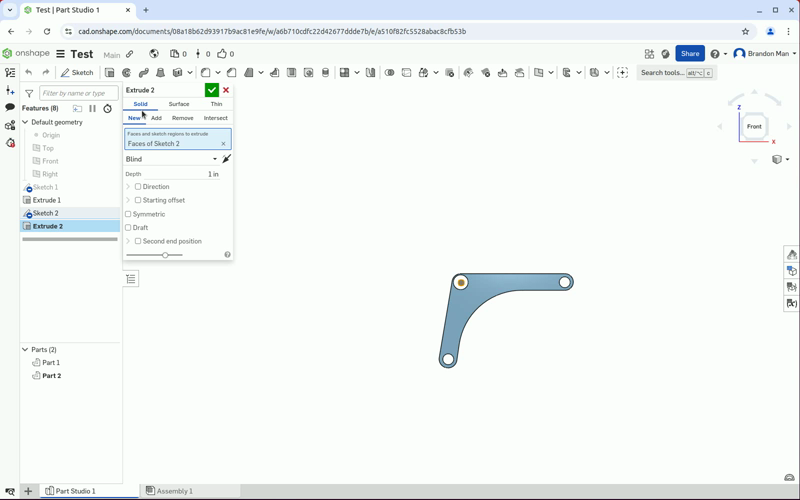
mouse_move(137, 120)
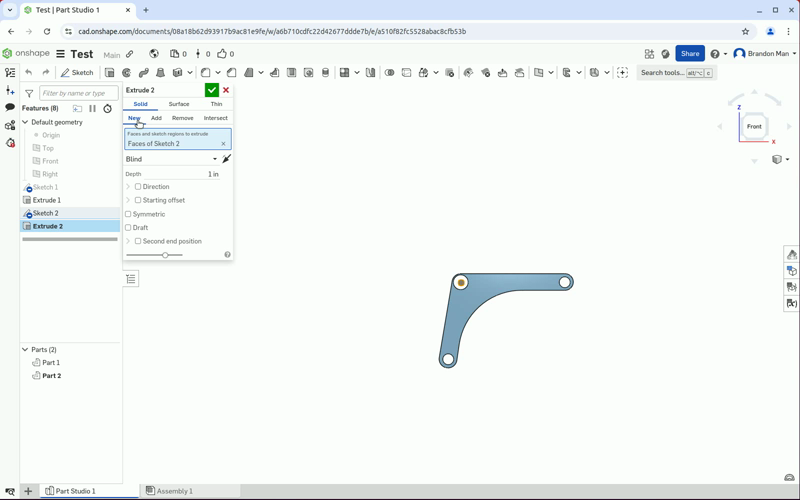
click(137, 120)
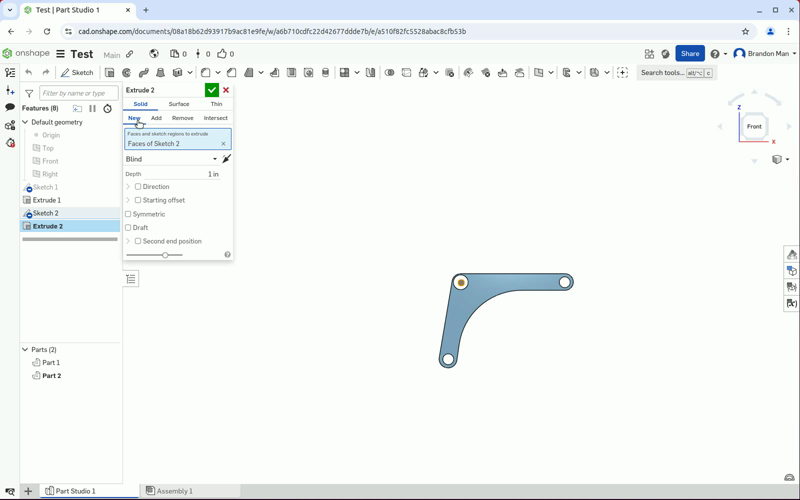
key(tab, 4)
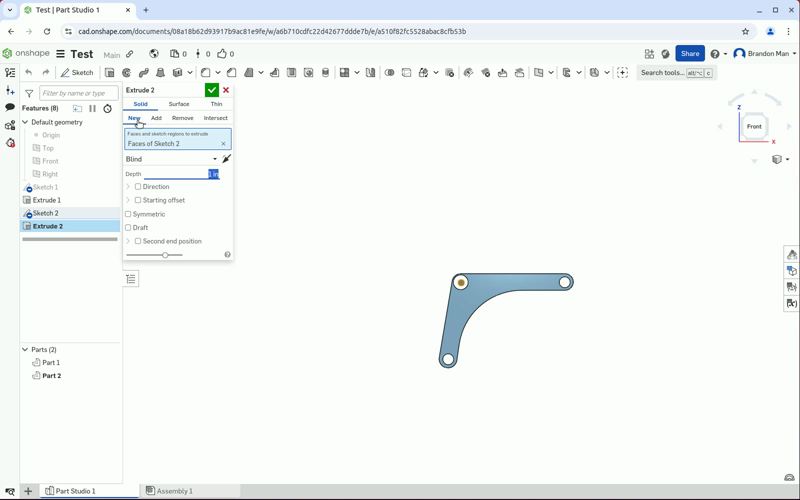
text(2.166)
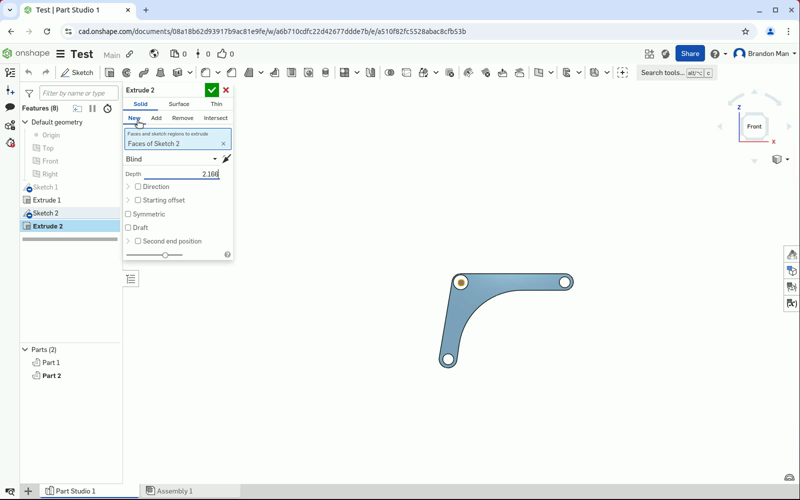
key(enter)
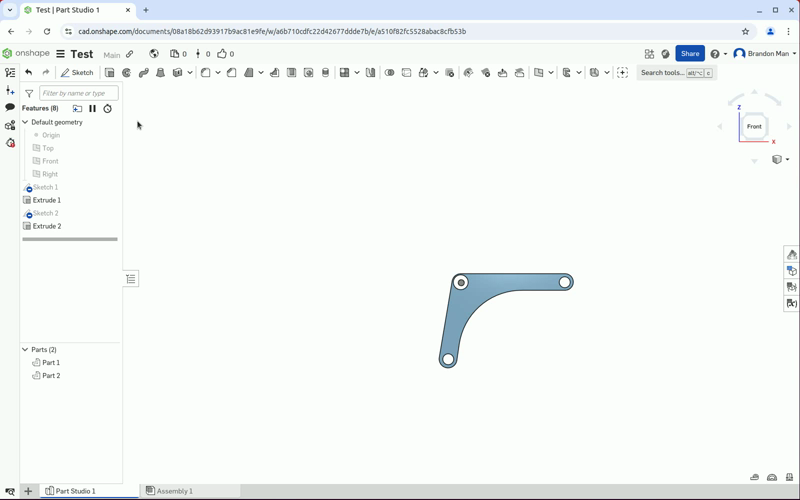
key(shift+h)
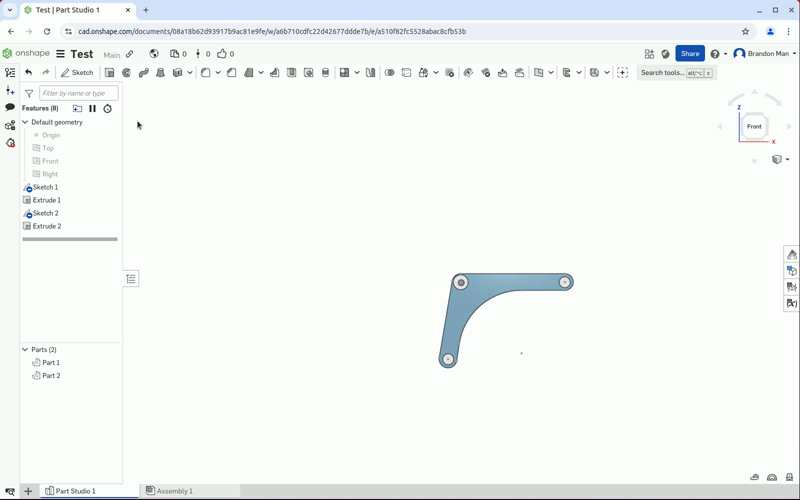
key(shift+h)
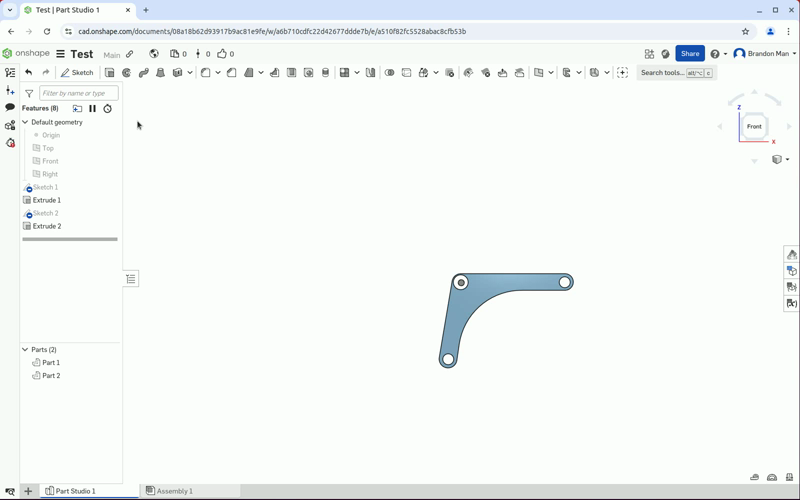
mouse_move(73, 189)
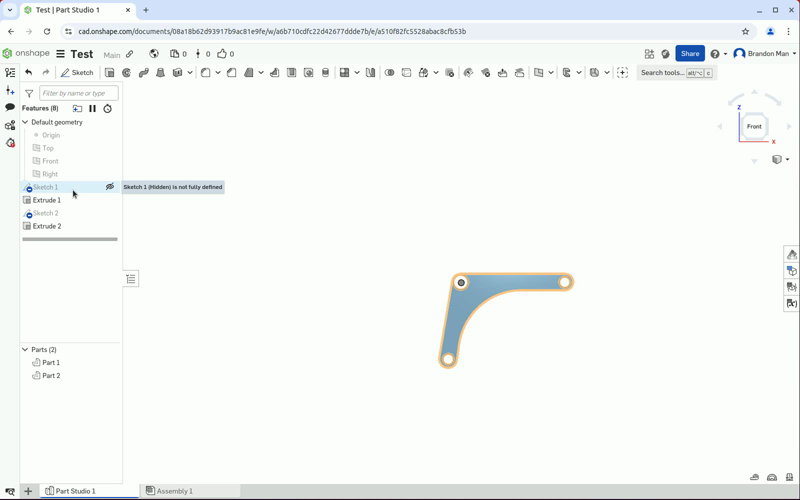
click(73, 189)
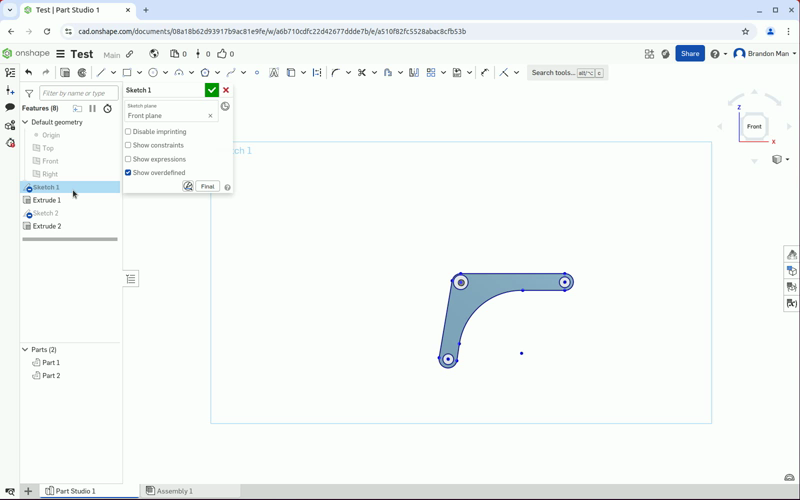
mouse_move(229, 92)
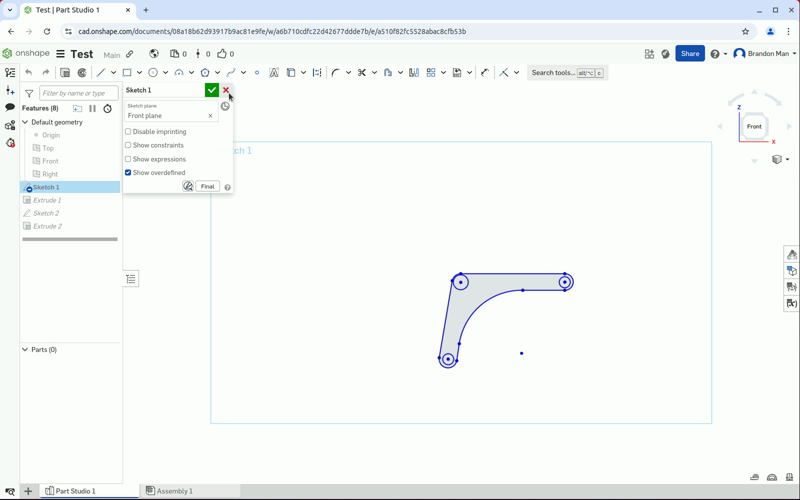
click(229, 92)
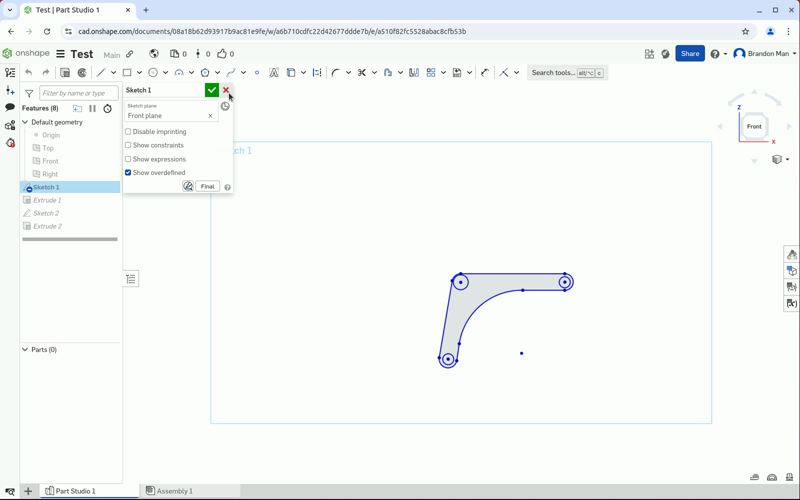
key(shift+s)
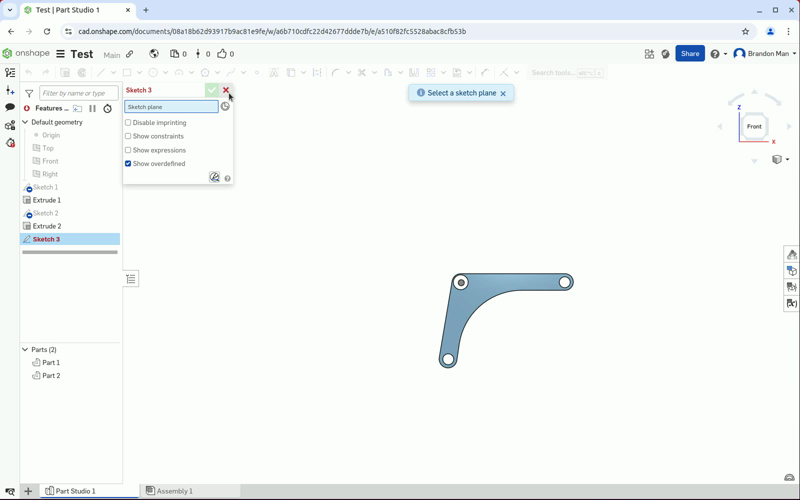
mouse_move(73, 163)
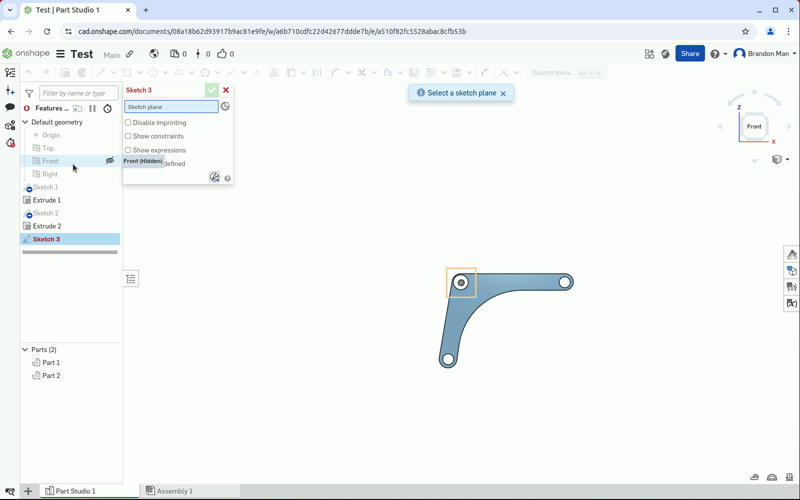
click(73, 163)
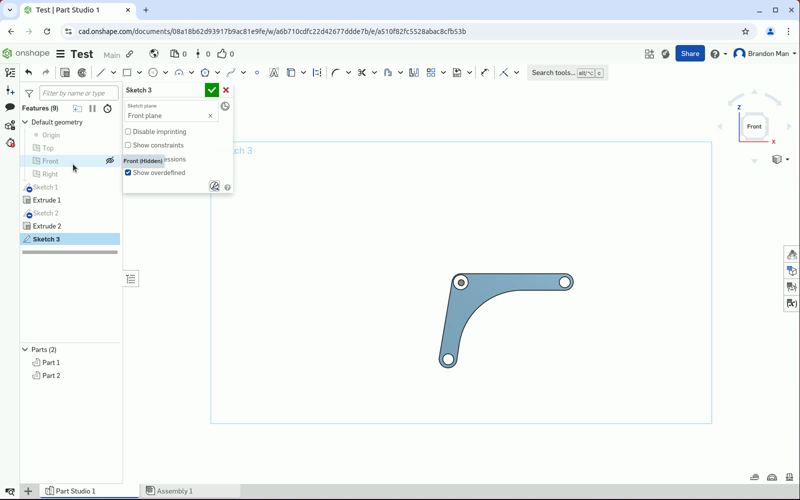
mouse_move(73, 352)
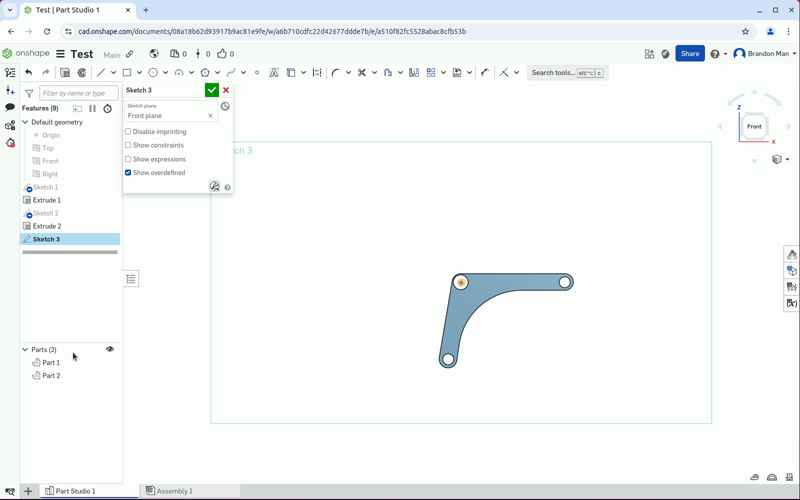
key(y)
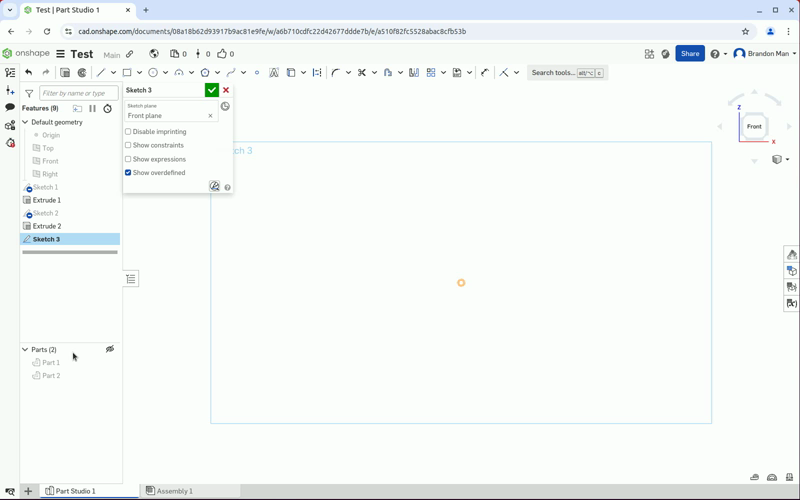
key(c)
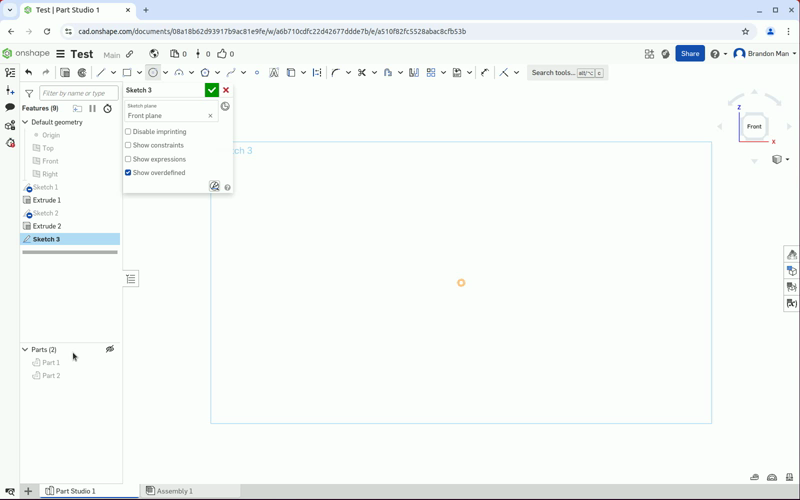
key_down(shift)
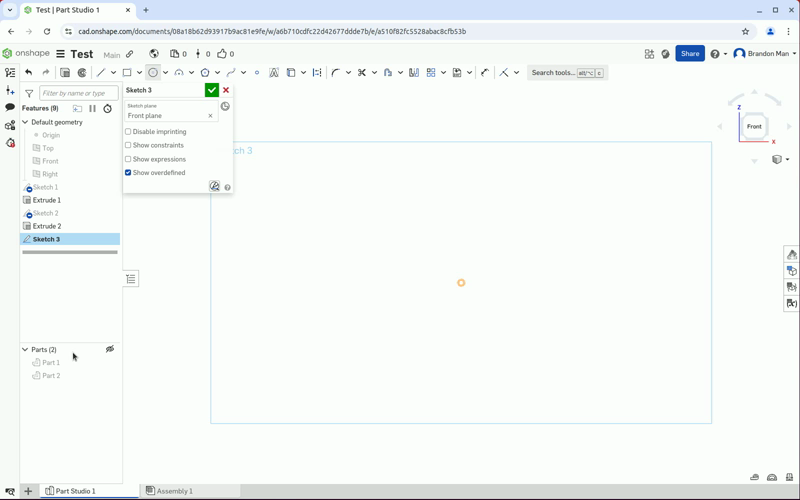
mouse_move(565, 282)
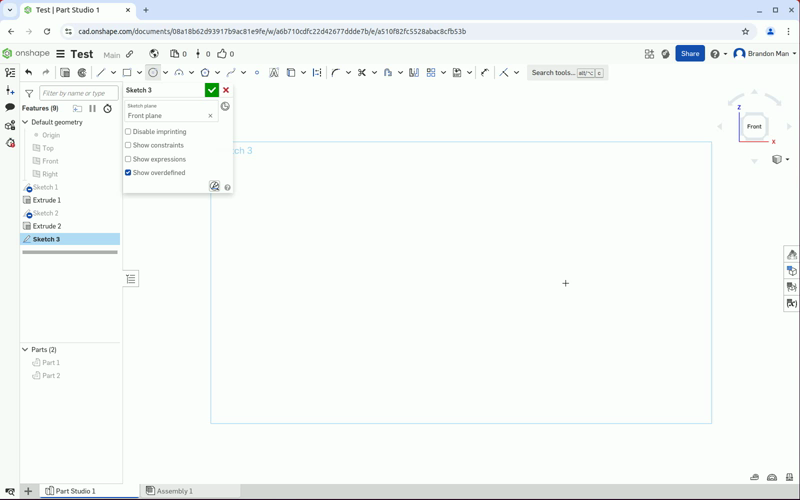
click(565, 282)
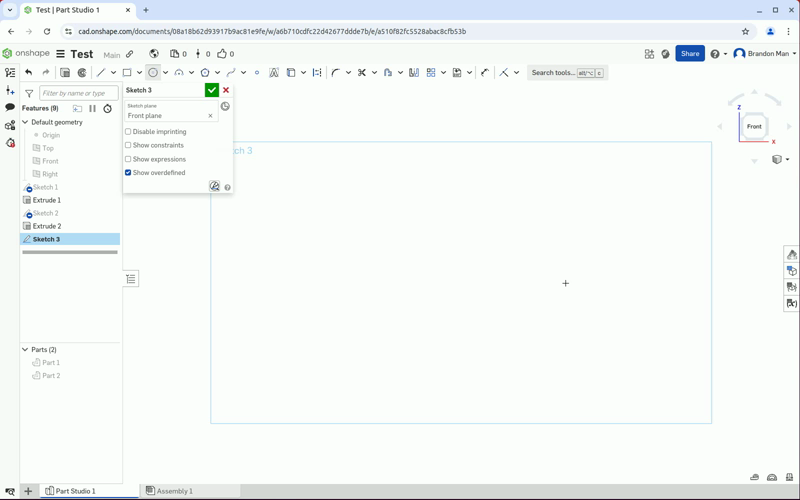
key_up(shift)
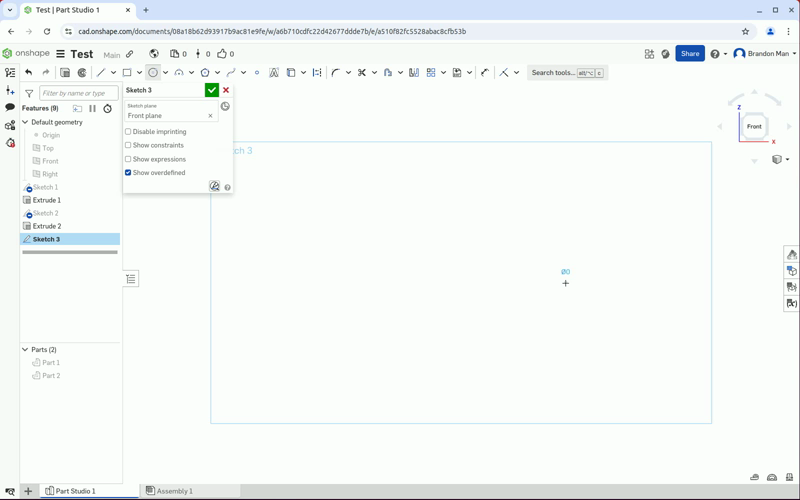
mouse_move(568, 282)
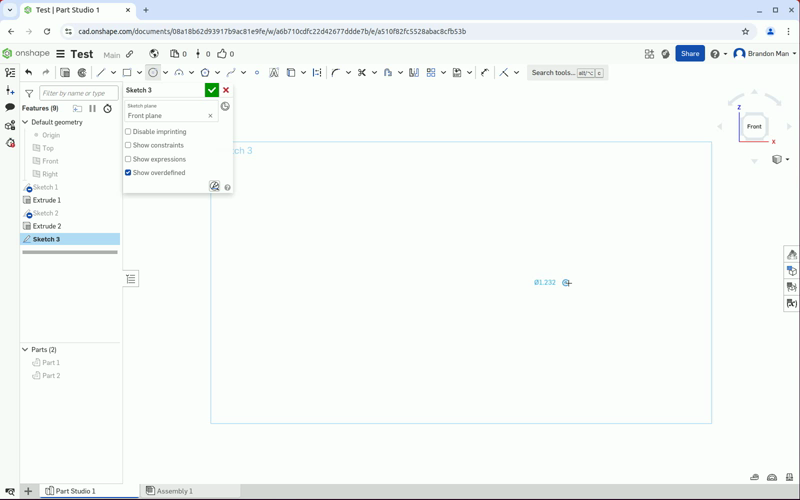
click(568, 282)
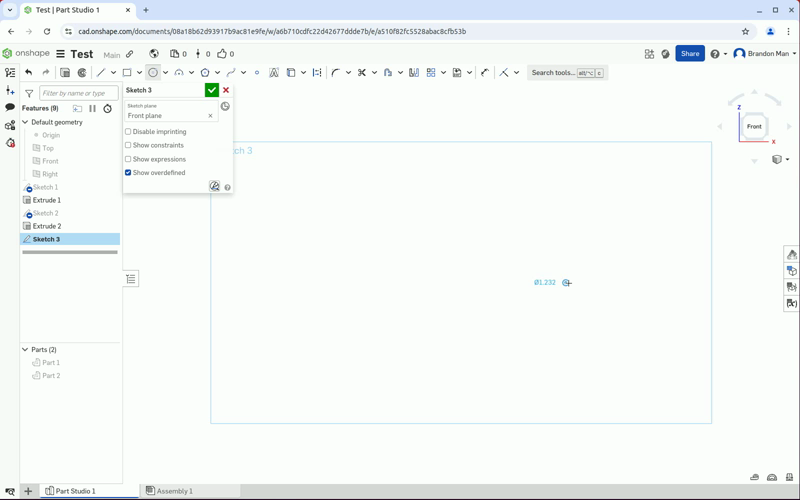
key(esc)
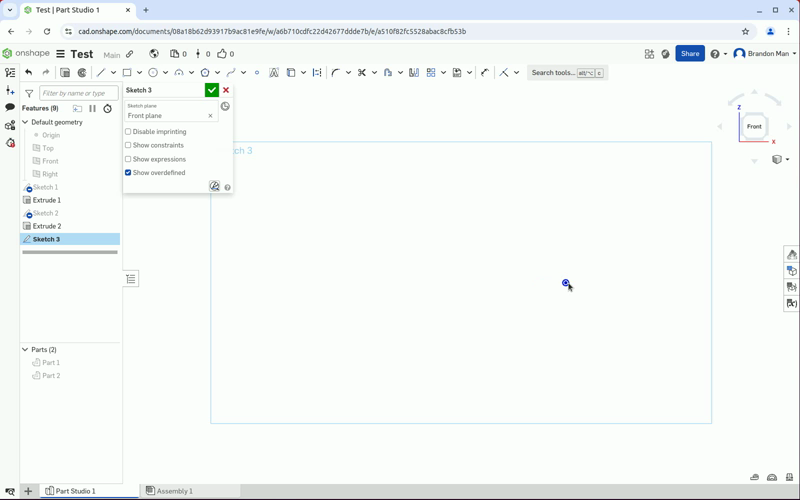
mouse_move(567, 281)
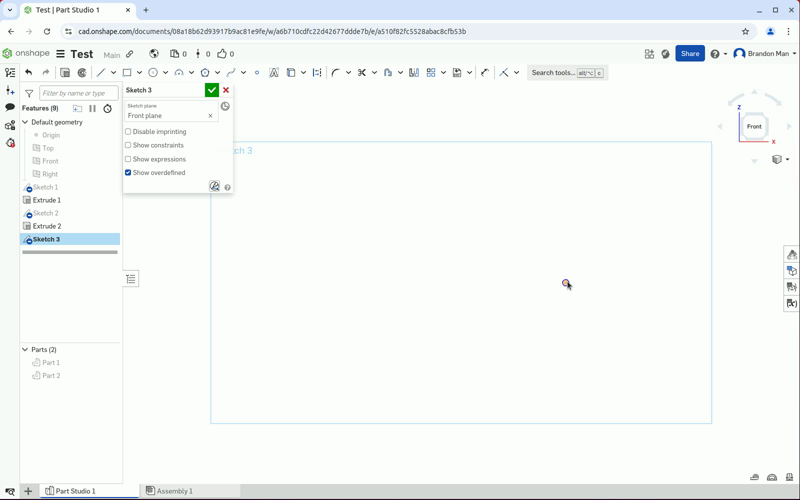
scroll(6)
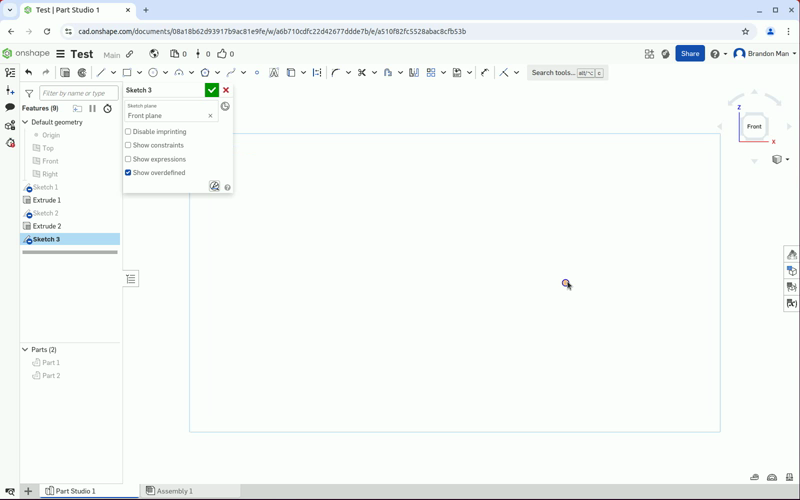
scroll(6)
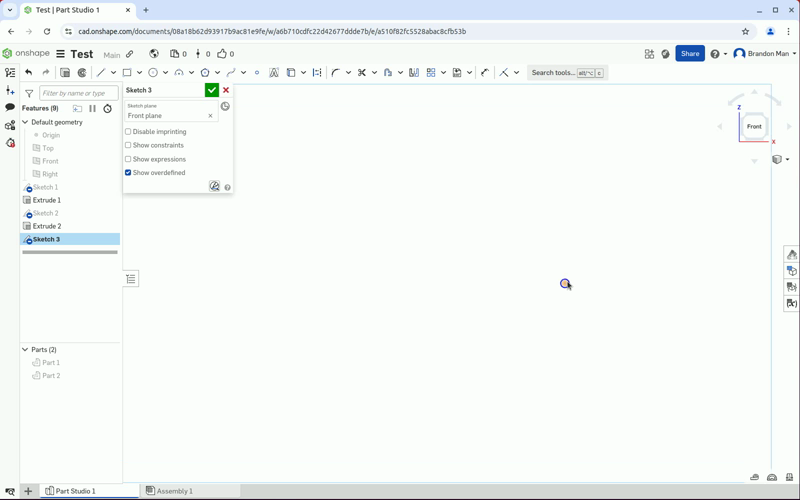
scroll(6)
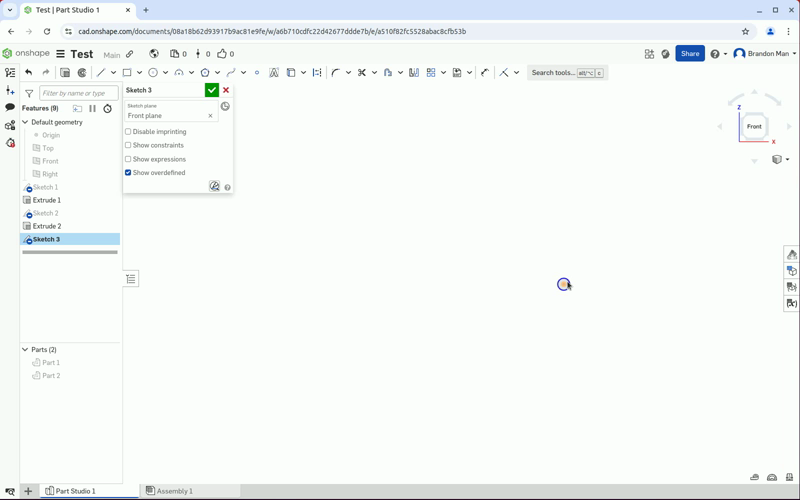
scroll(6)
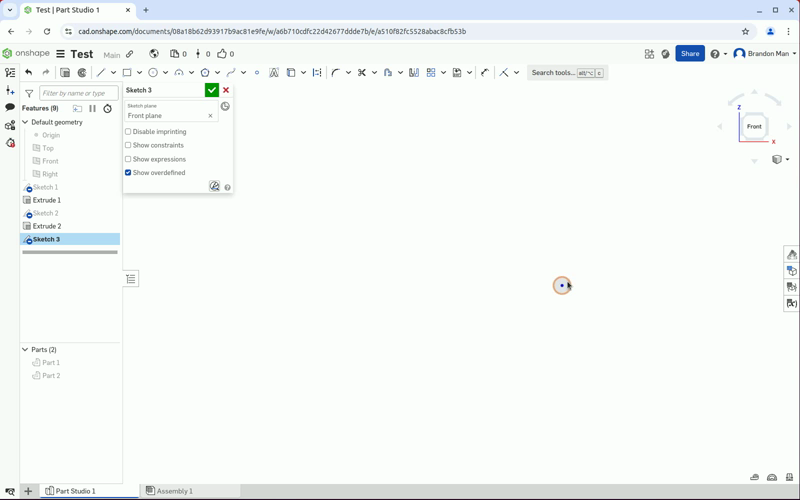
scroll(6)
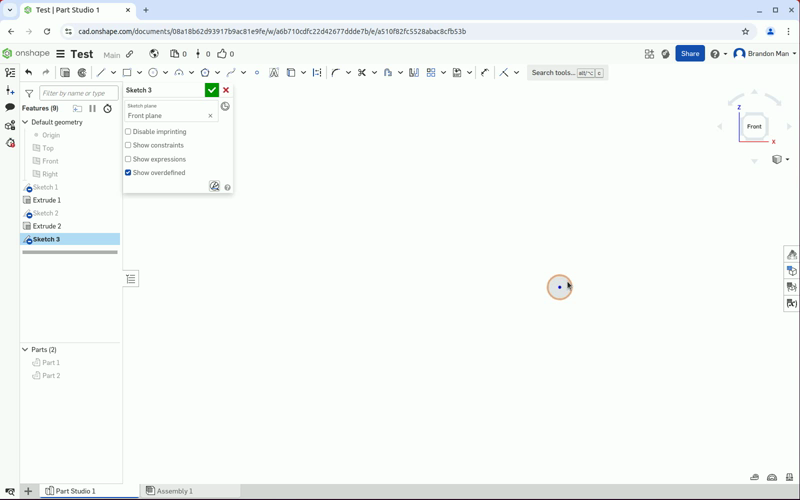
scroll(6)
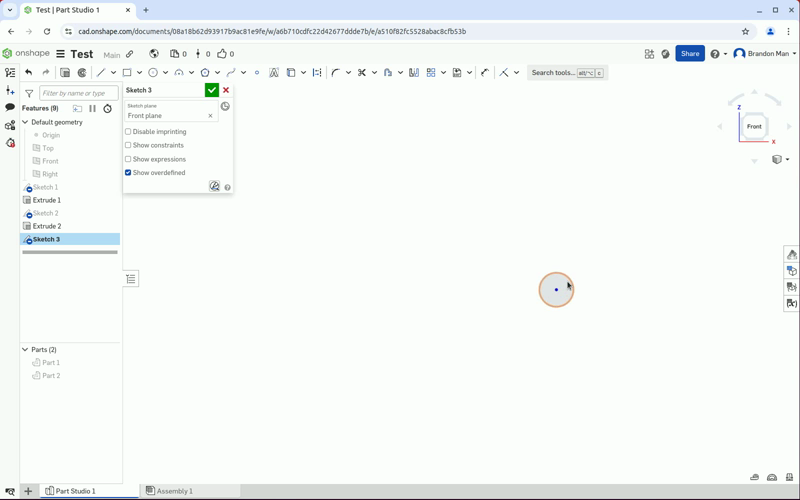
scroll(6)
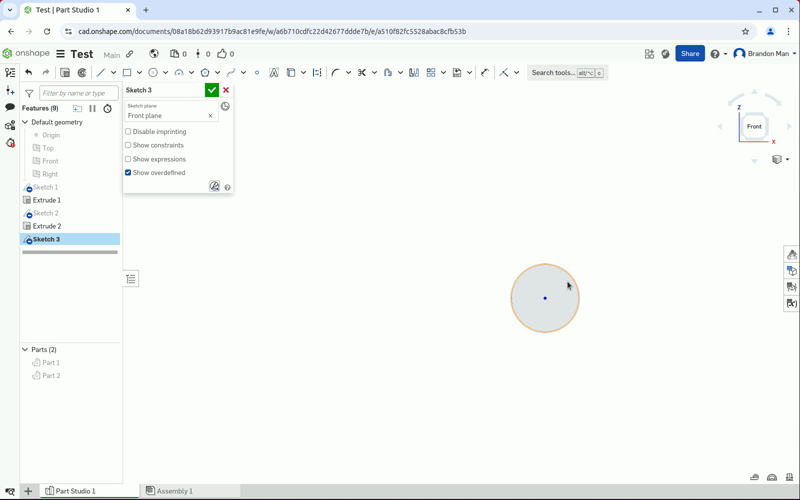
click(567, 281)
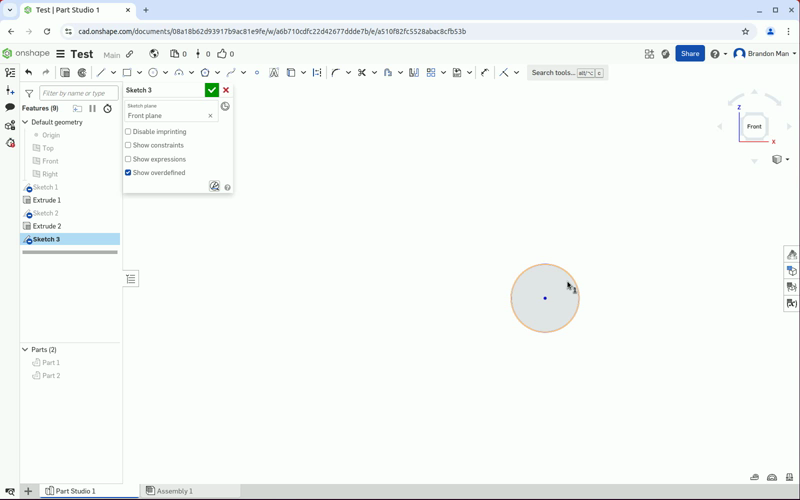
scroll(-6)
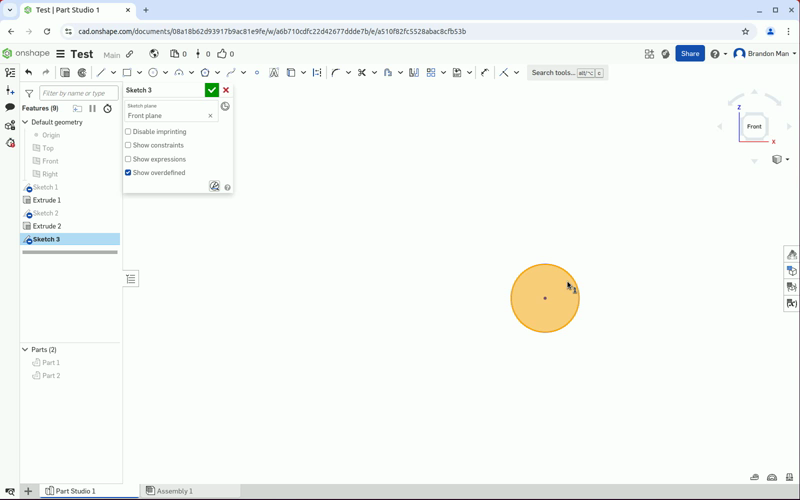
scroll(-6)
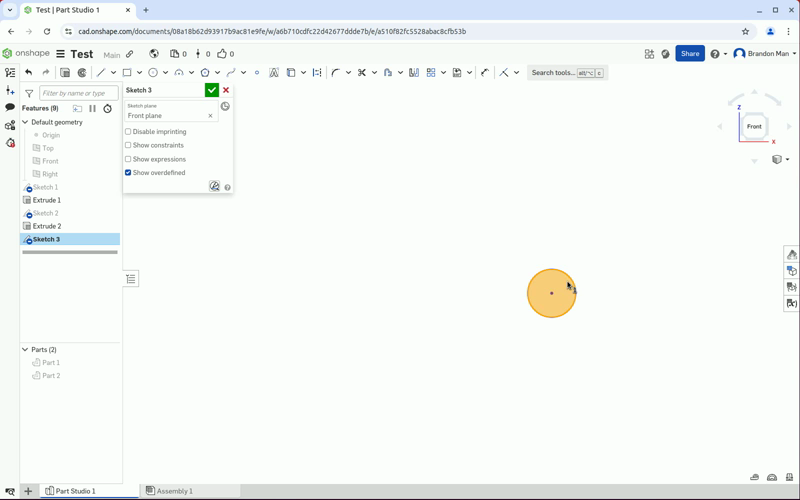
scroll(-6)
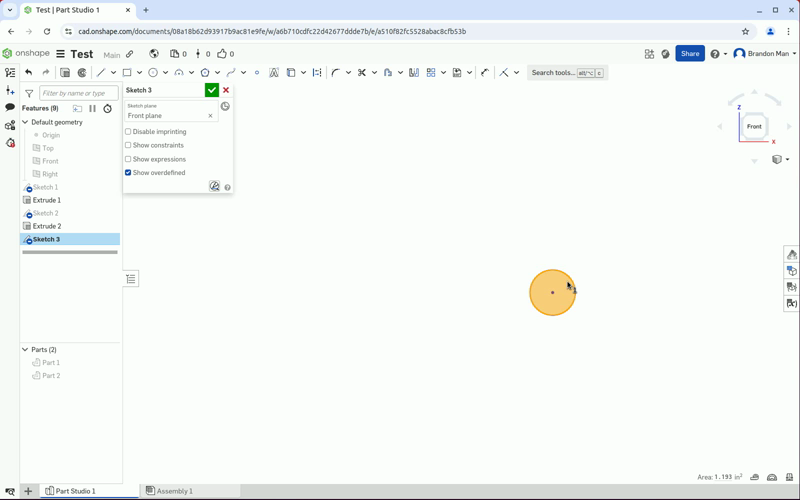
scroll(-6)
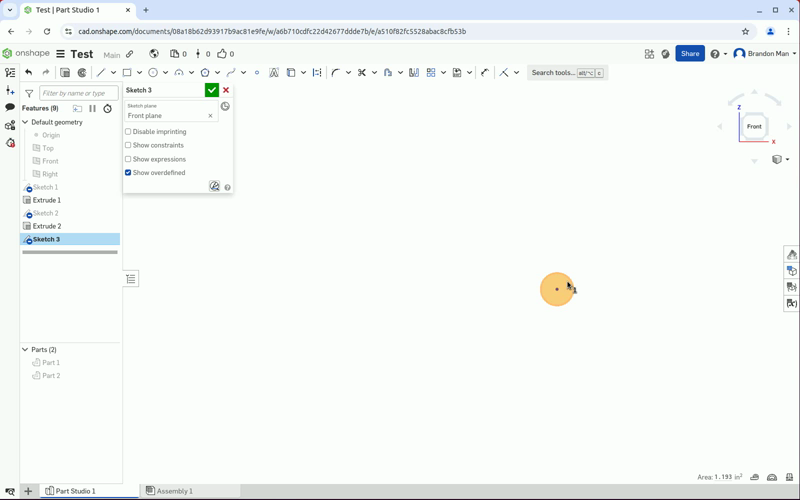
scroll(-6)
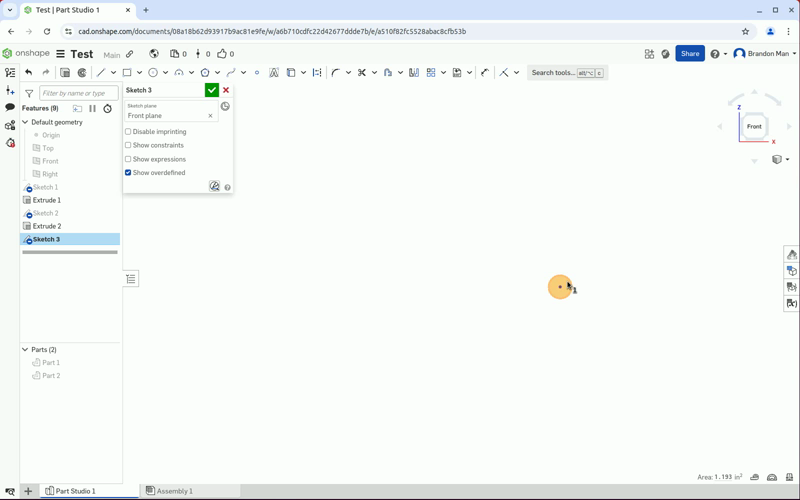
scroll(-6)
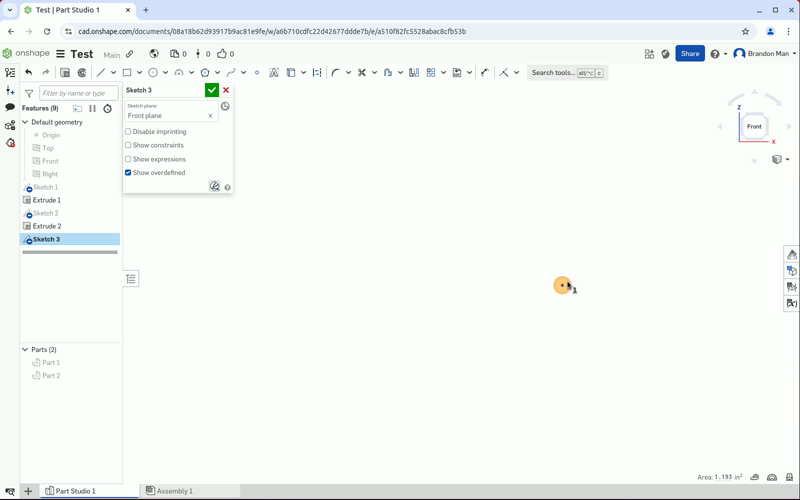
scroll(-6)
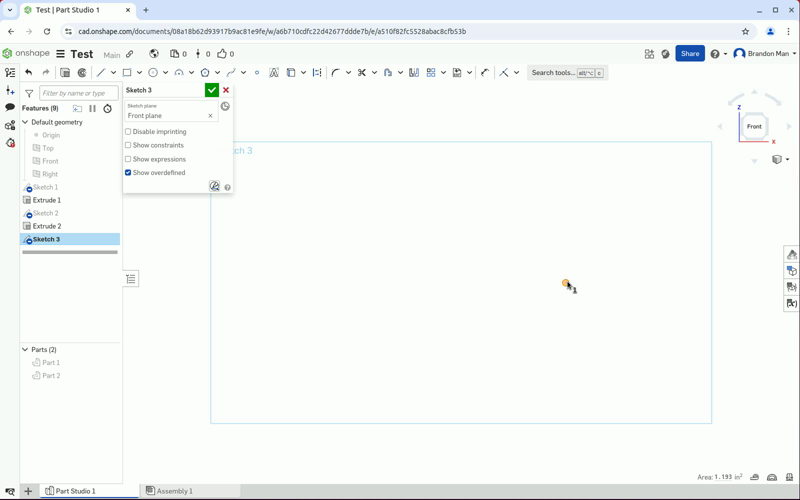
mouse_move(73, 352)
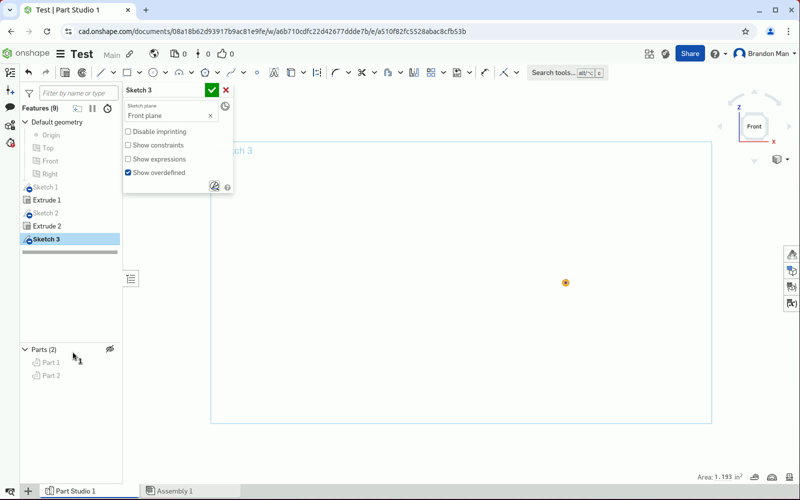
key(shift+y)
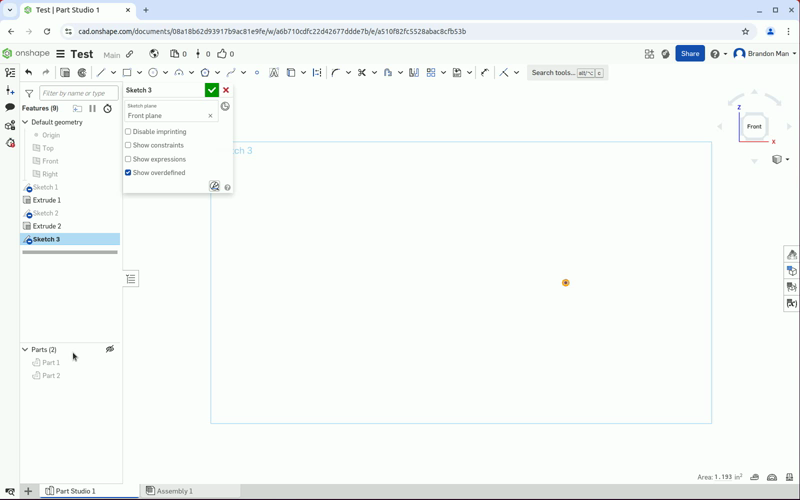
key(shift+e)
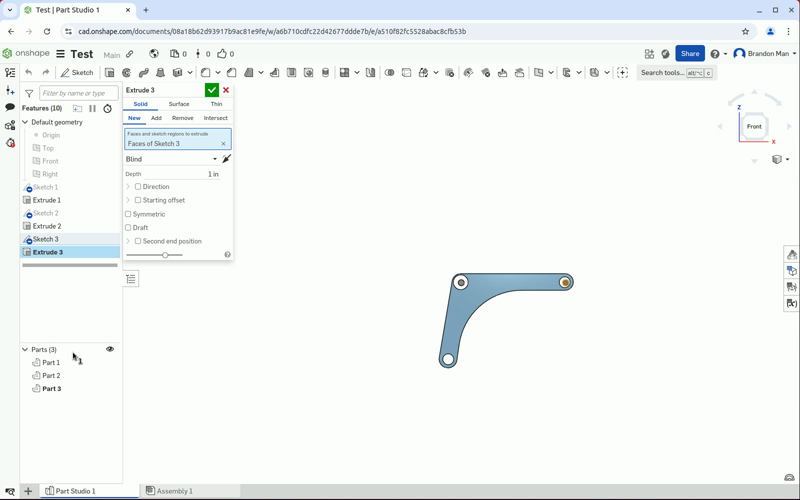
mouse_move(143, 106)
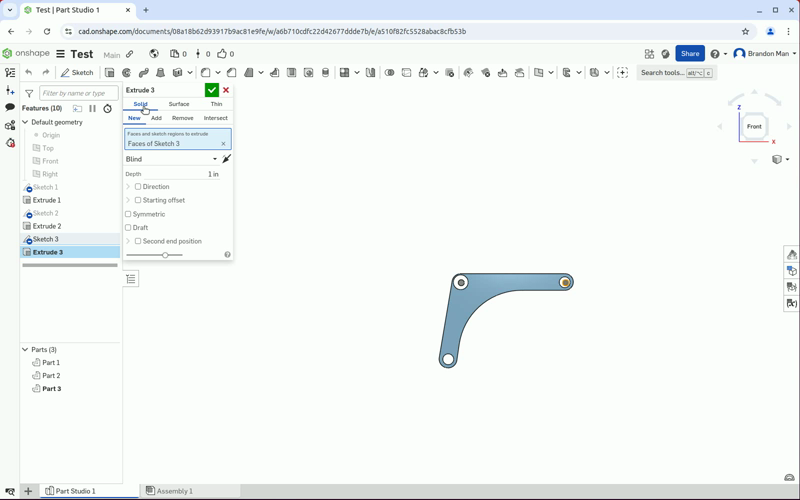
click(143, 106)
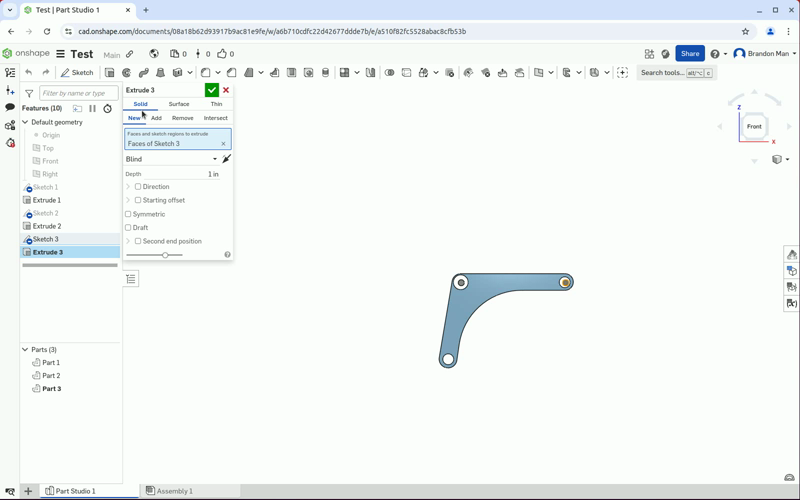
mouse_move(137, 120)
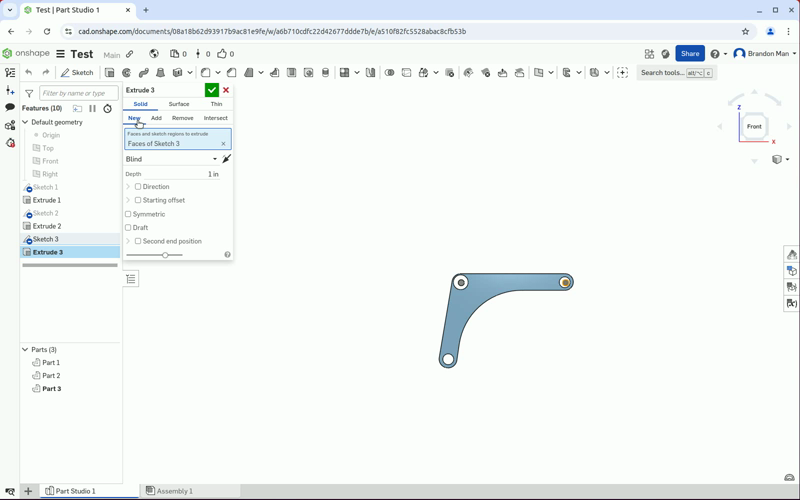
click(137, 120)
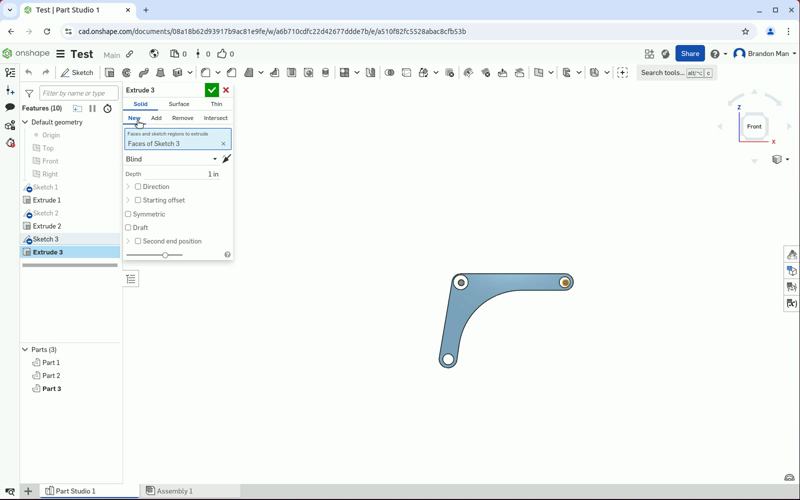
key(tab, 4)
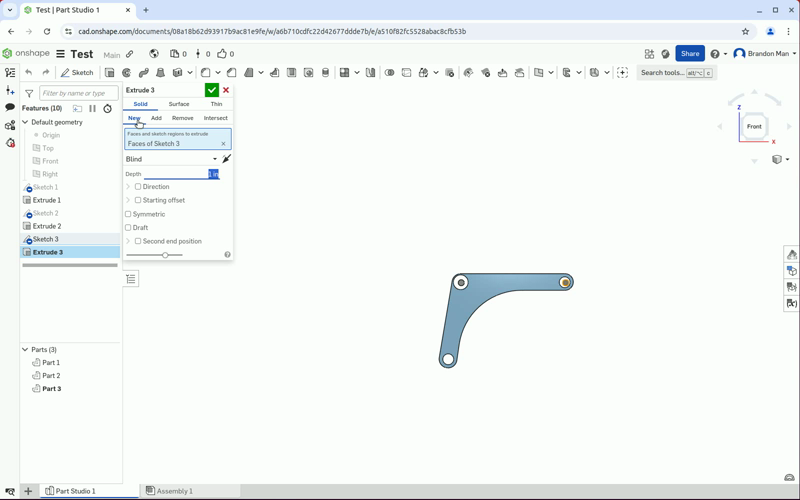
text(2.166)
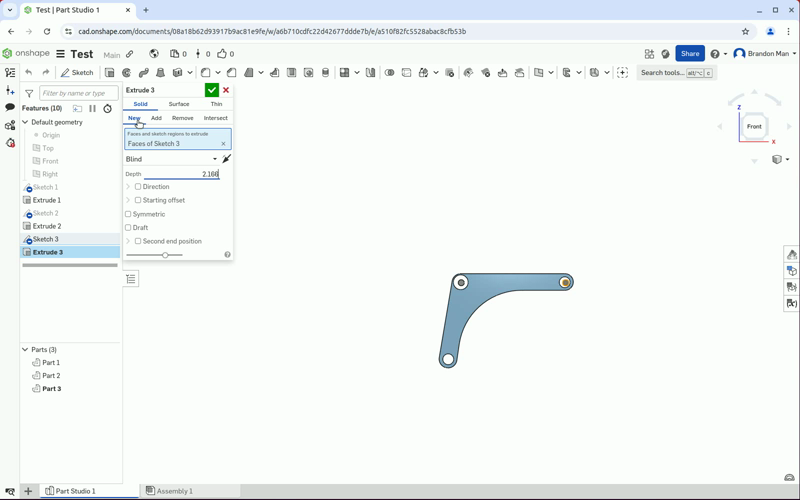
key(enter)
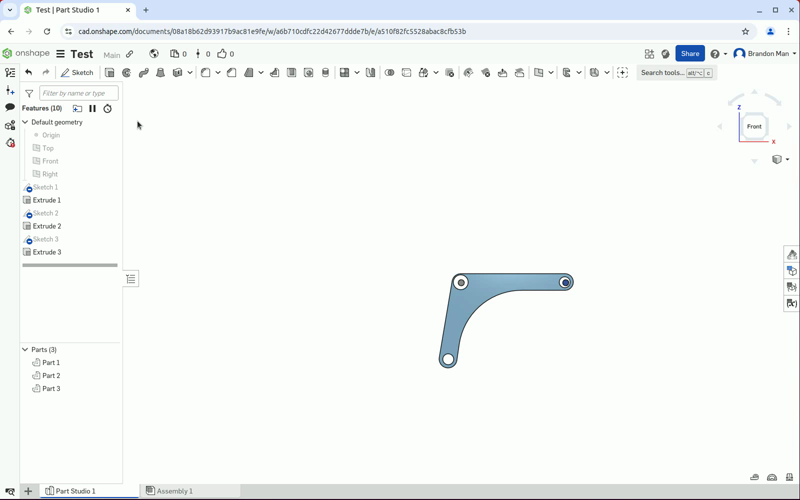
key(shift+h)
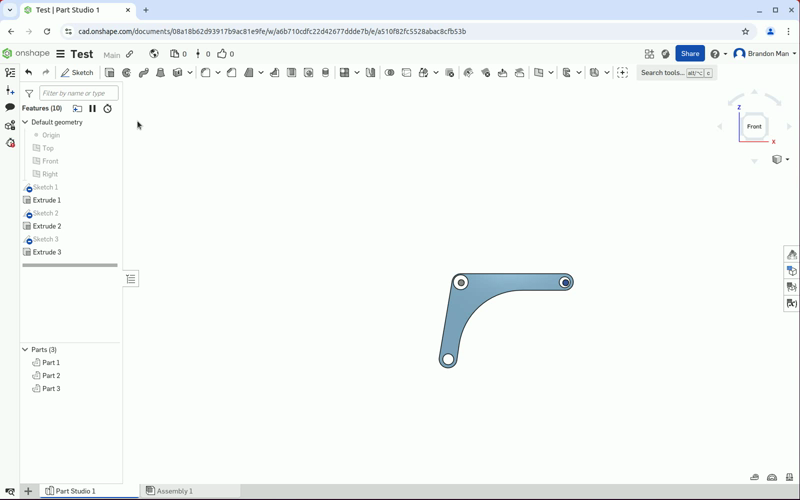
key(shift+h)
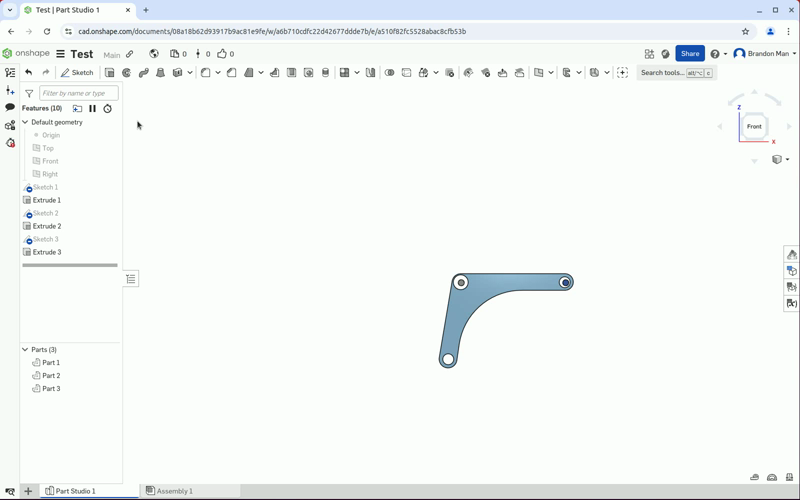
mouse_move(73, 189)
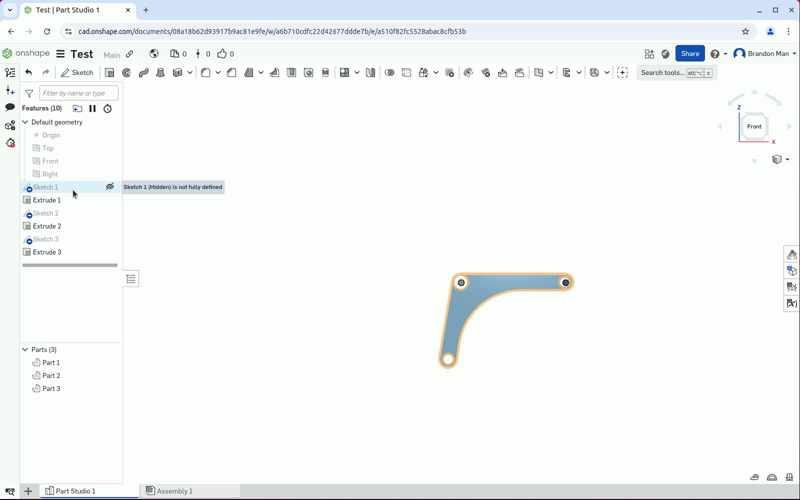
click(73, 189)
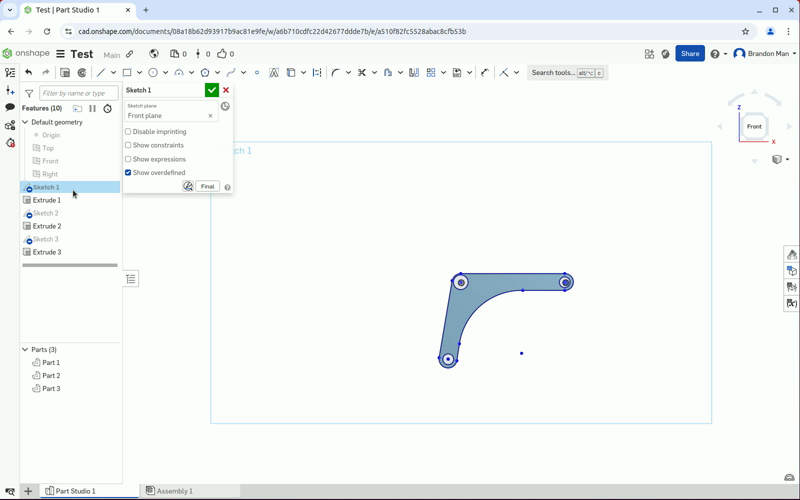
mouse_move(229, 92)
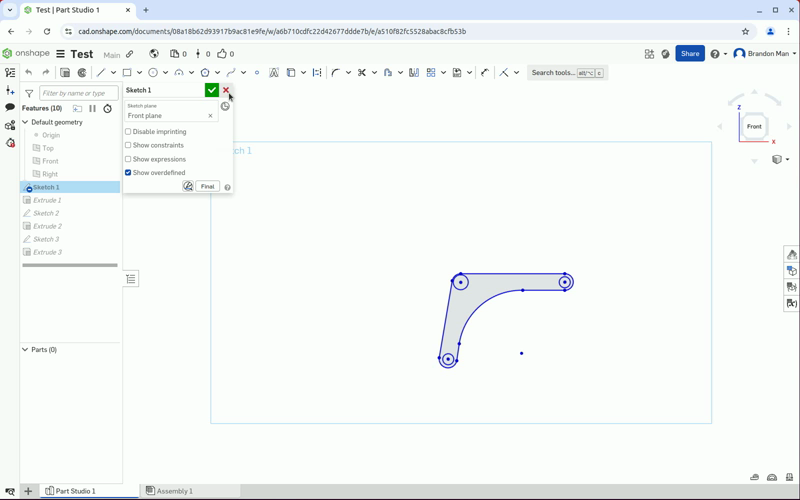
click(229, 92)
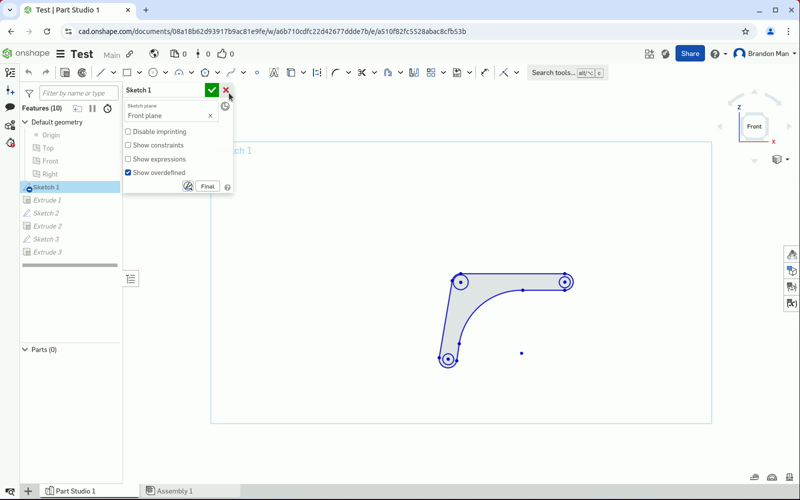
key(shift+s)
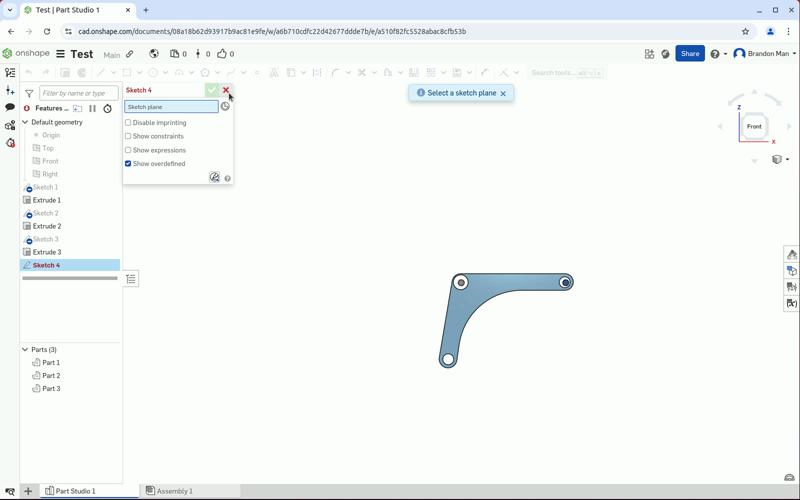
mouse_move(73, 163)
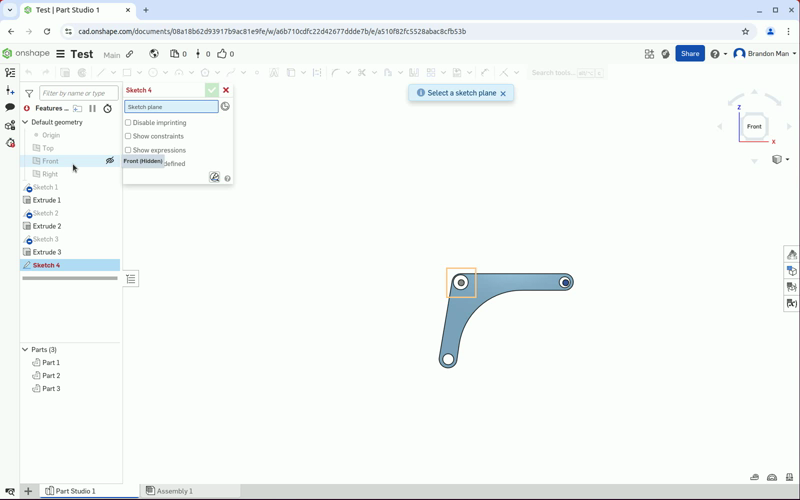
click(73, 163)
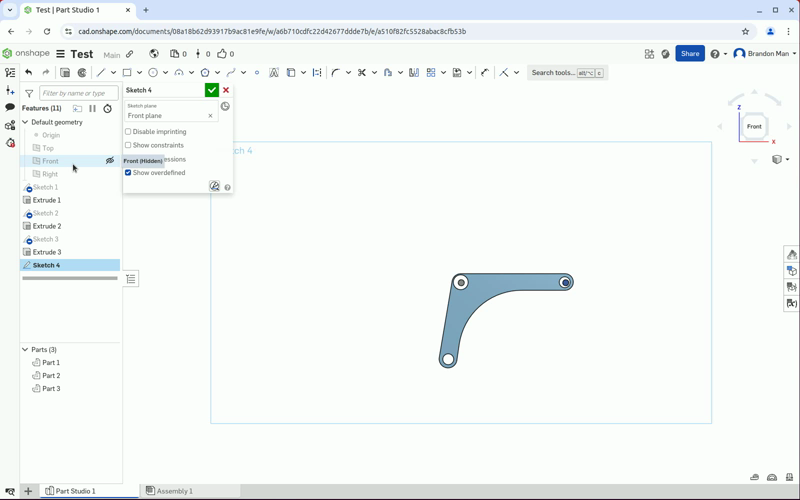
mouse_move(73, 352)
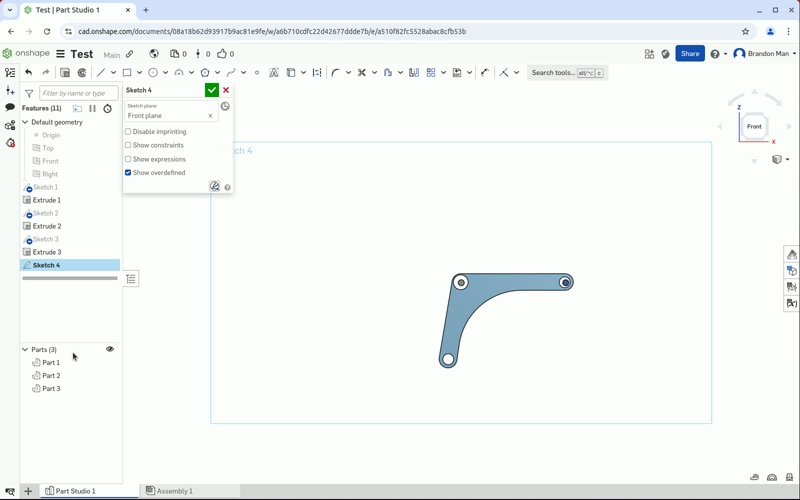
key(y)
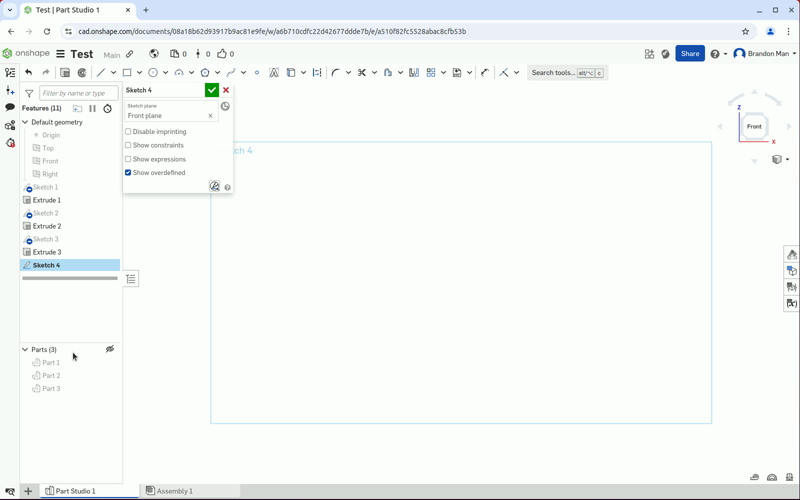
key(c)
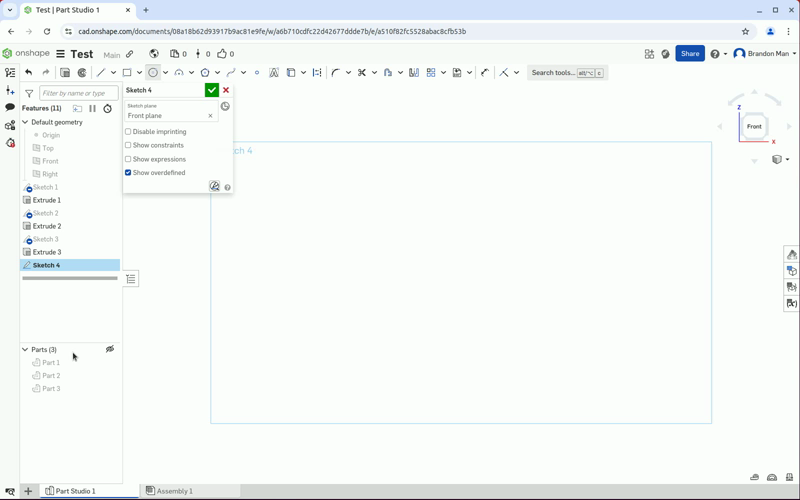
key_down(shift)
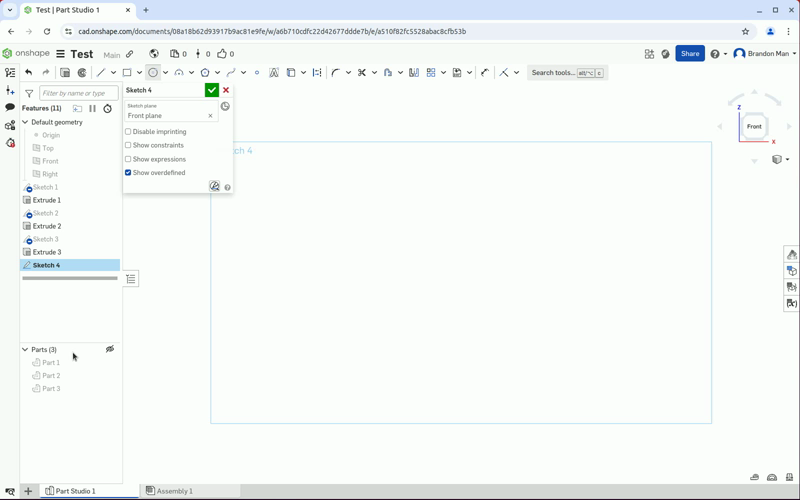
mouse_move(449, 360)
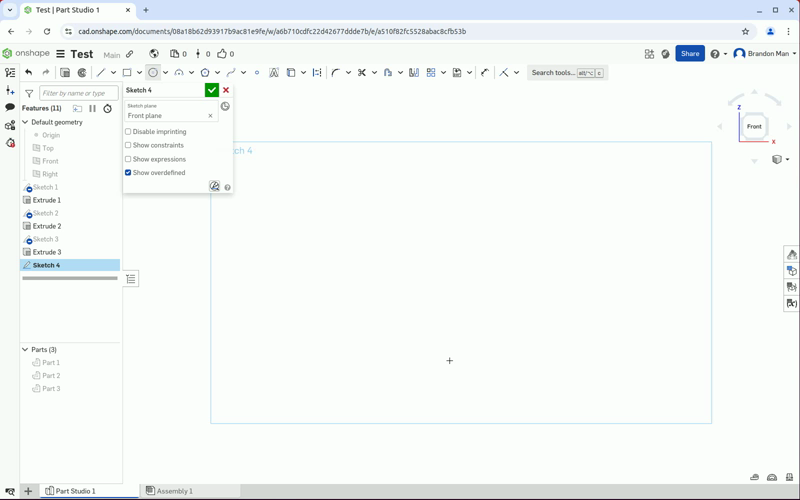
click(449, 360)
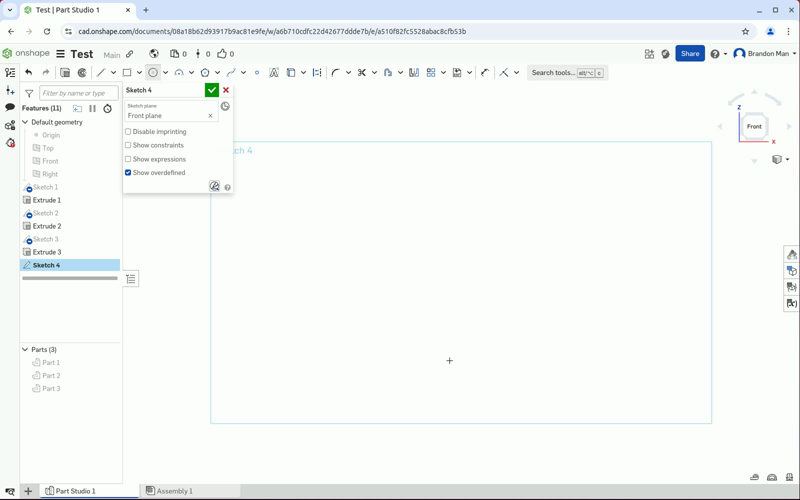
key_up(shift)
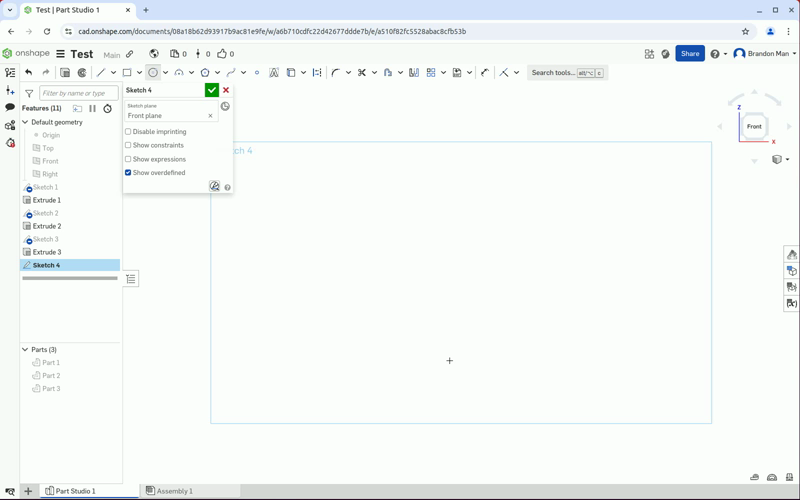
mouse_move(452, 360)
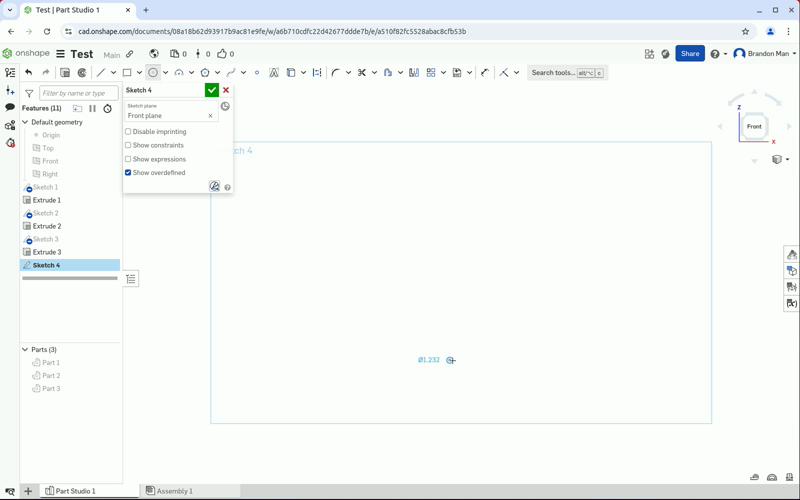
click(452, 360)
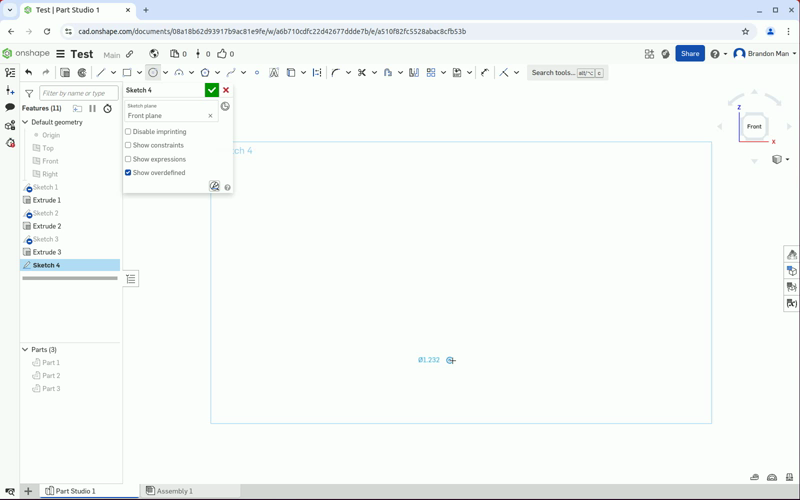
key(esc)
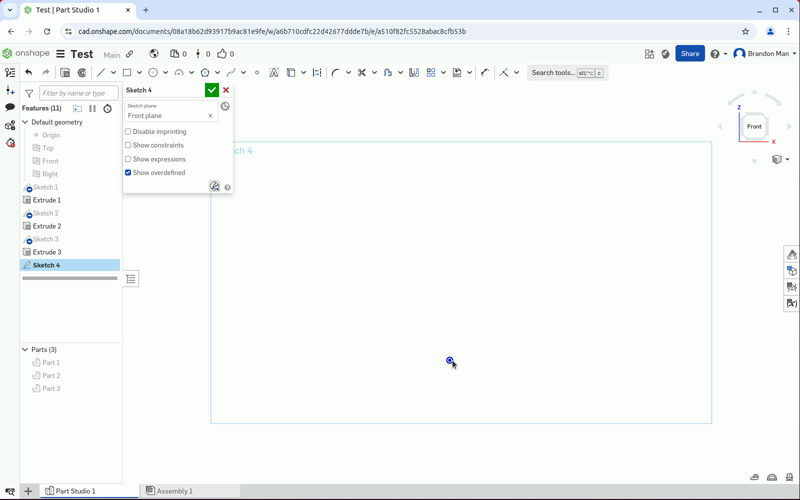
mouse_move(449, 359)
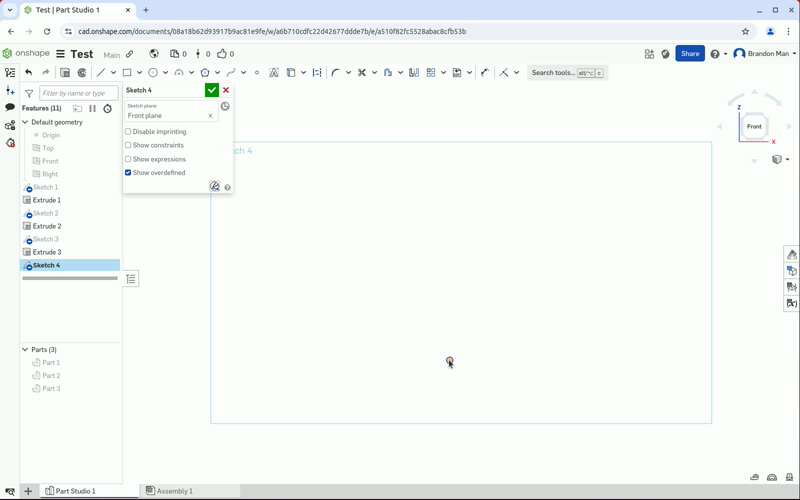
scroll(6)
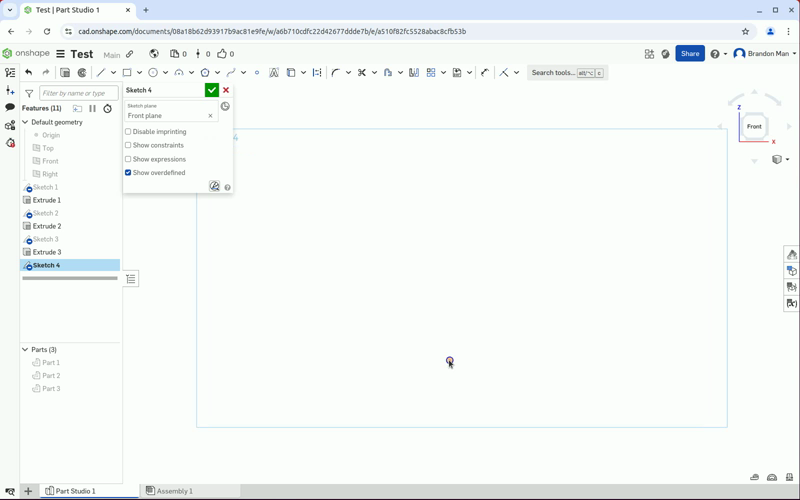
scroll(6)
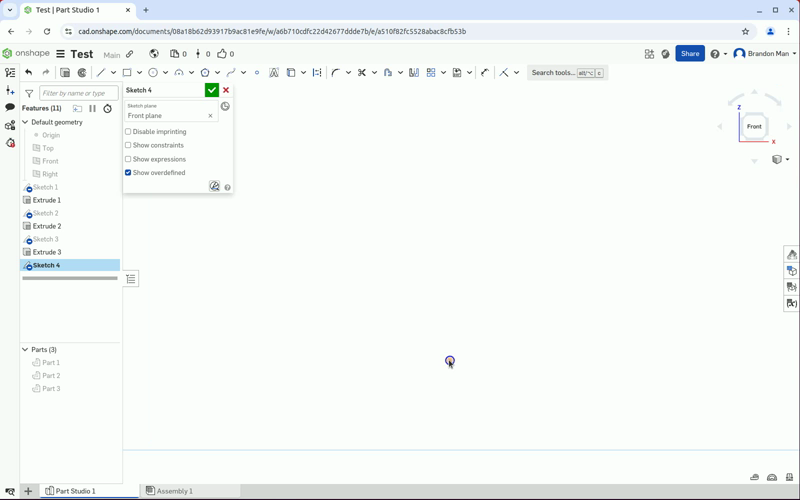
scroll(6)
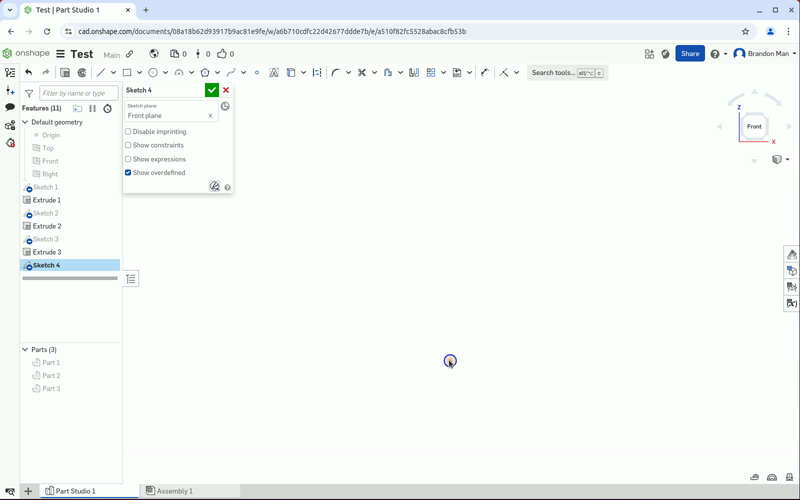
scroll(6)
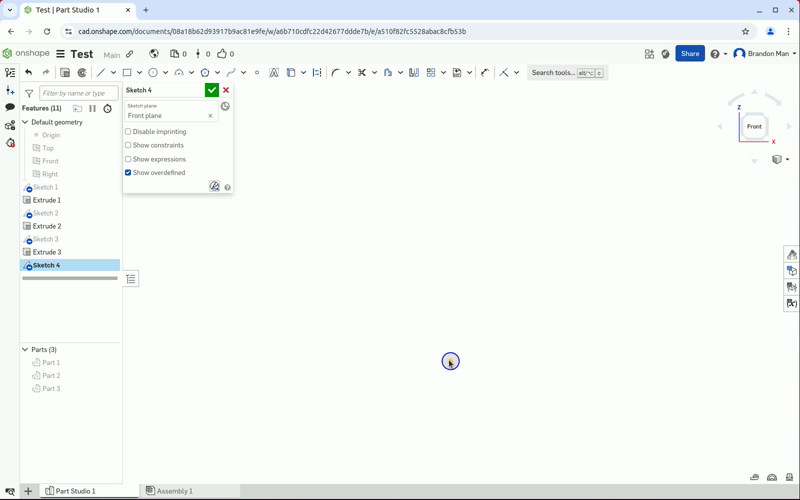
scroll(6)
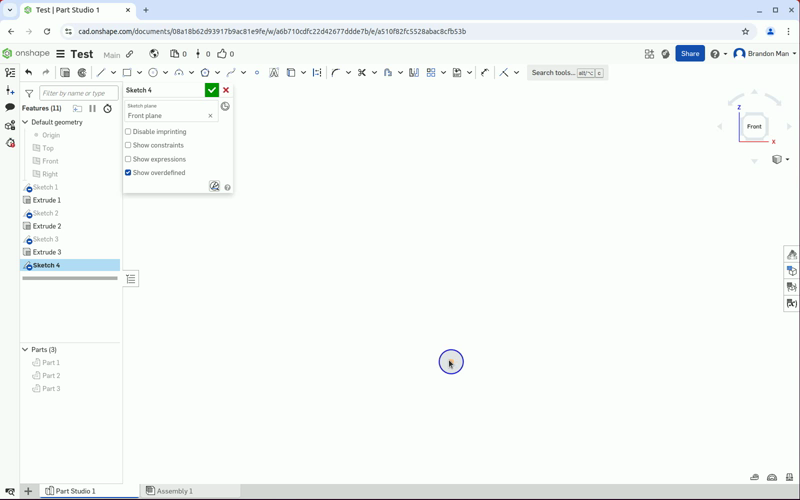
scroll(6)
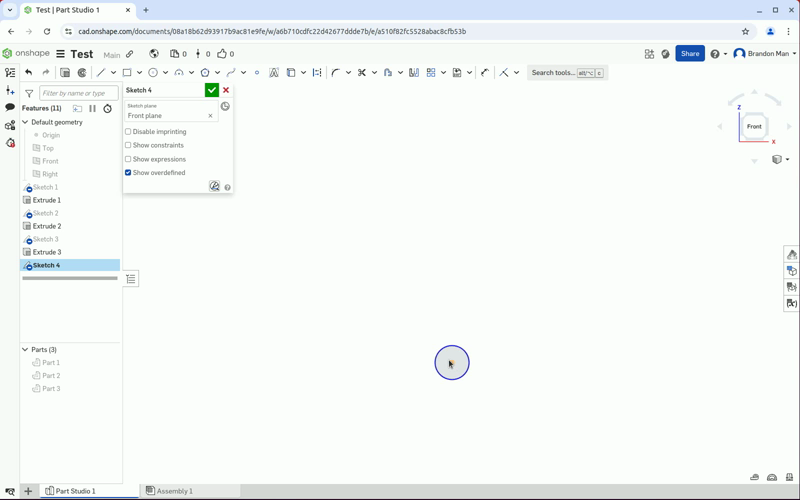
scroll(6)
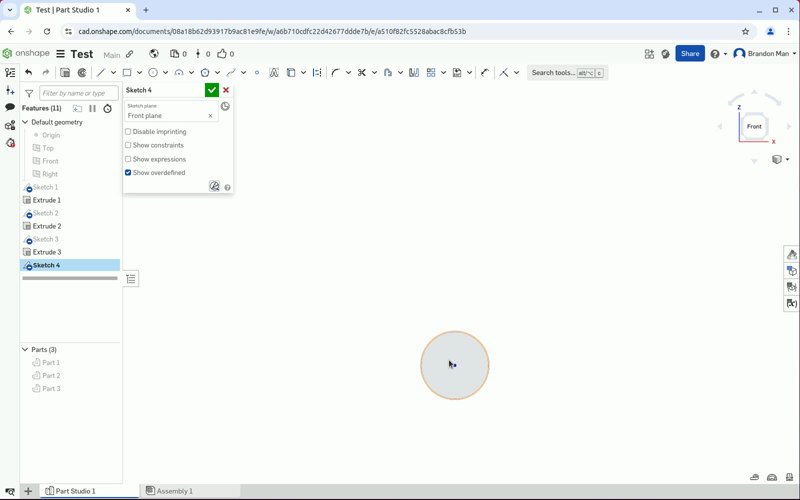
click(449, 359)
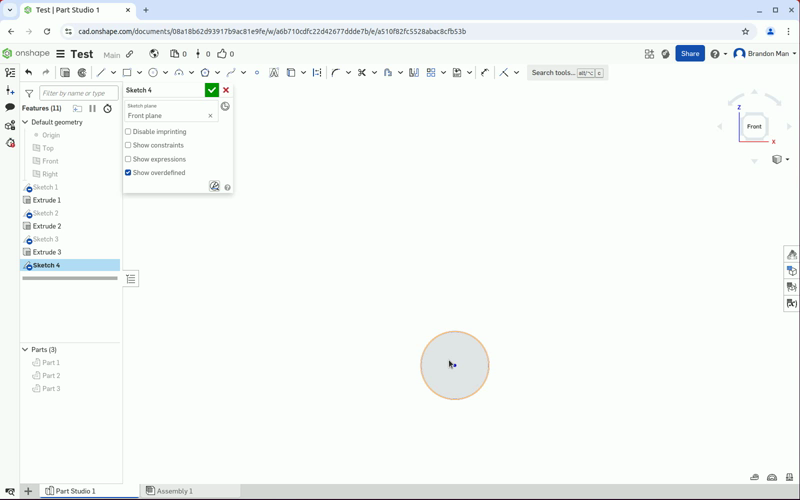
scroll(-6)
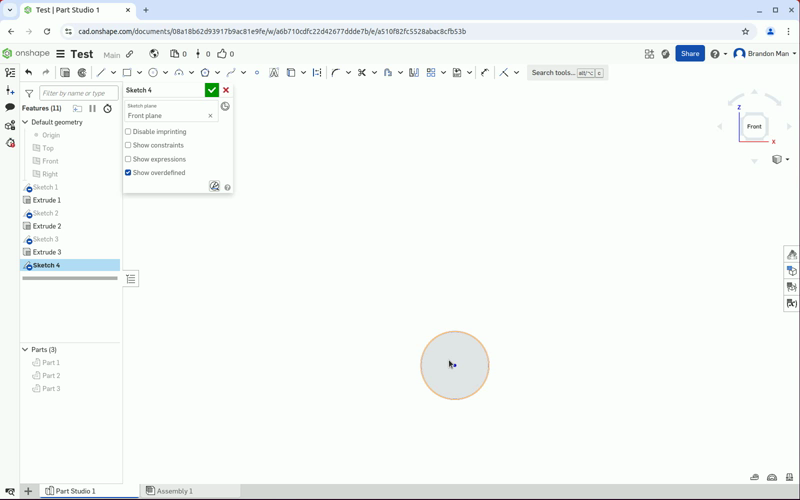
scroll(-6)
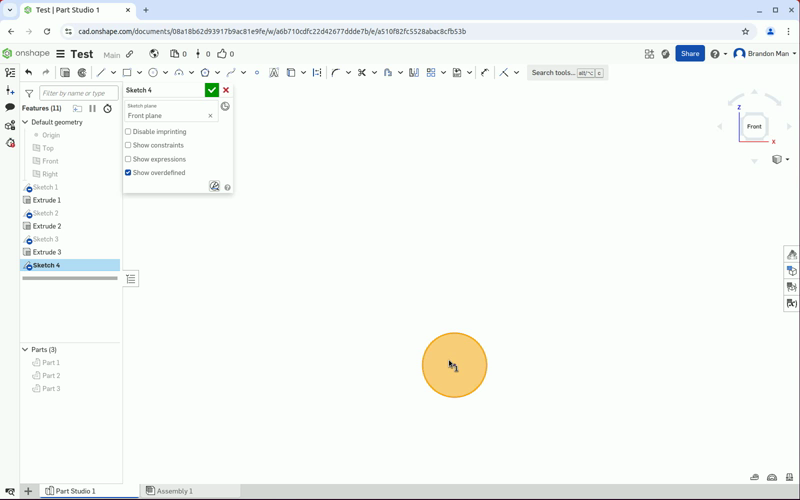
scroll(-6)
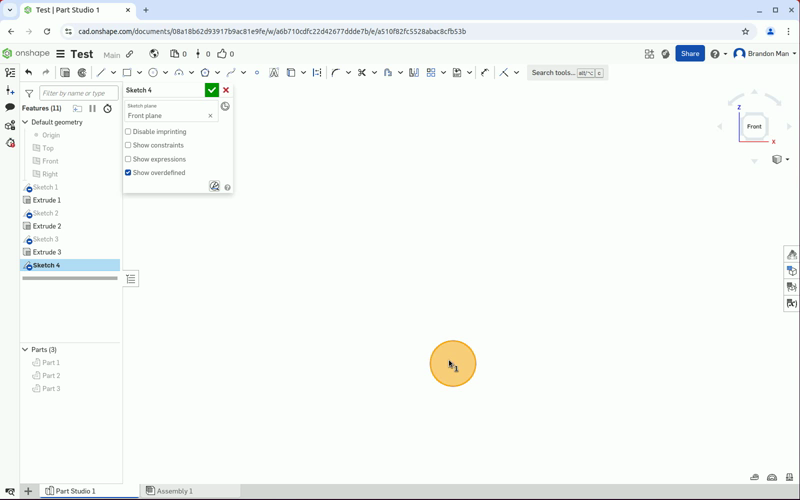
scroll(-6)
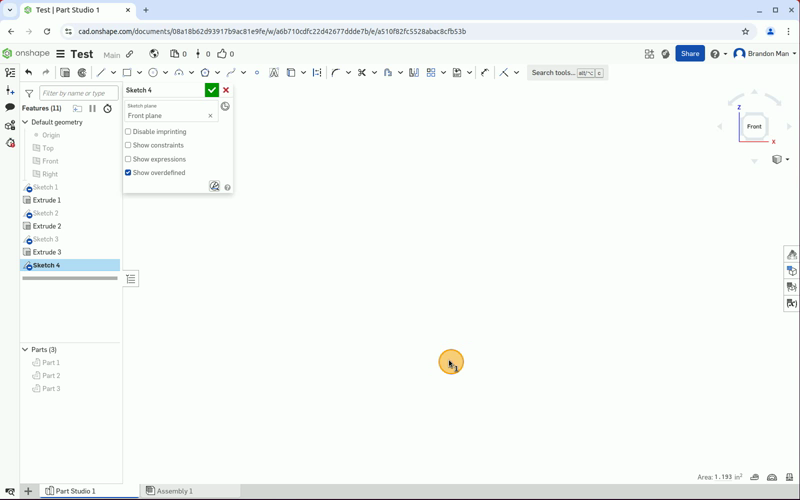
scroll(-6)
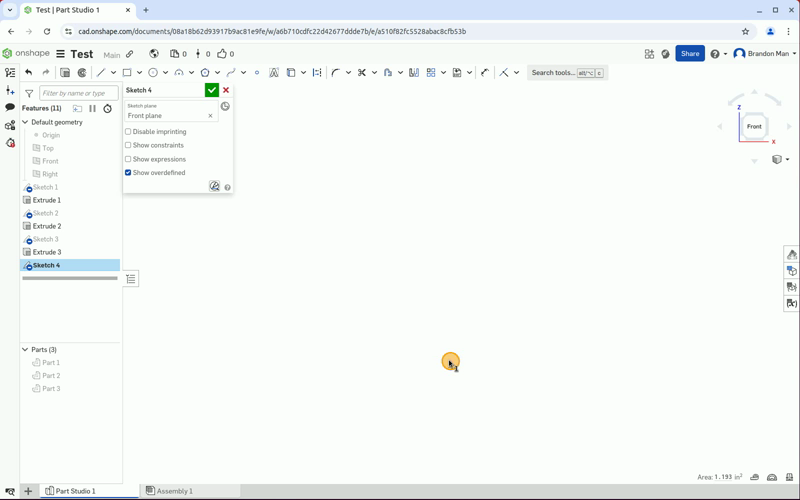
scroll(-6)
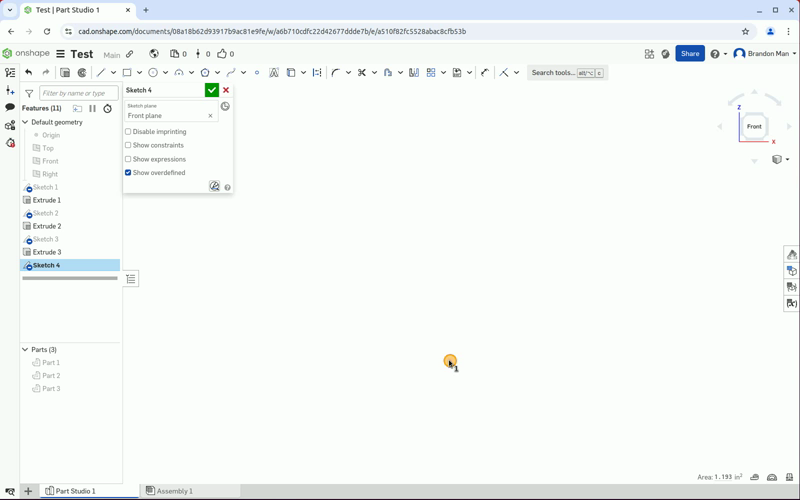
scroll(-6)
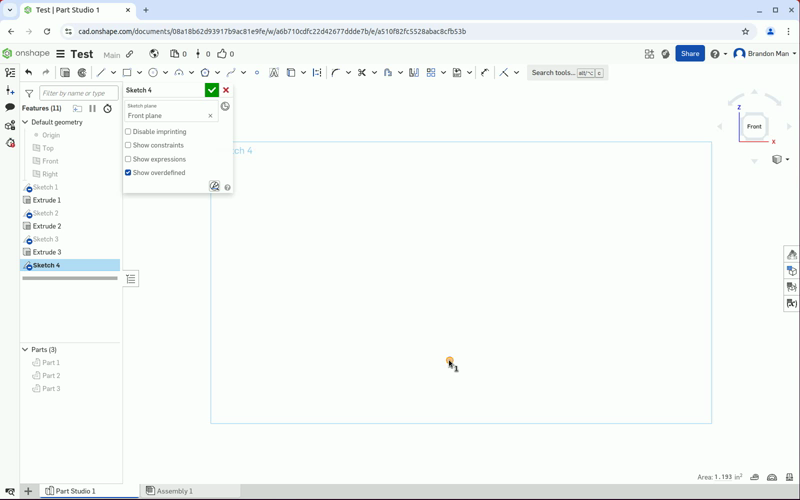
mouse_move(73, 352)
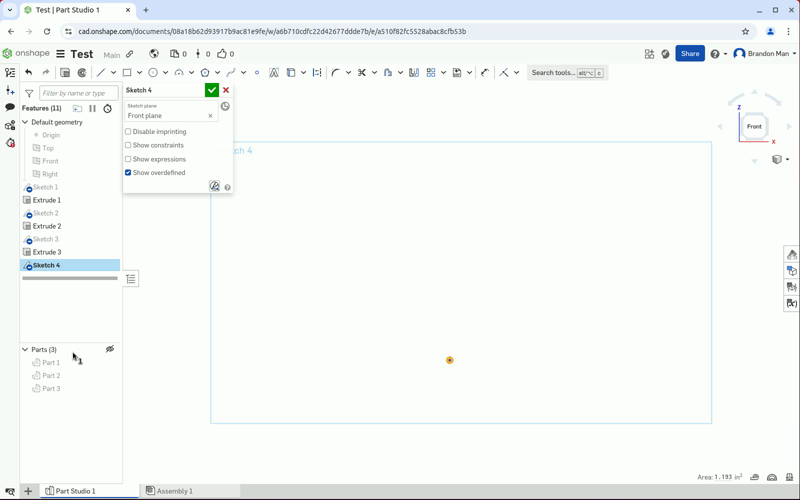
key(shift+y)
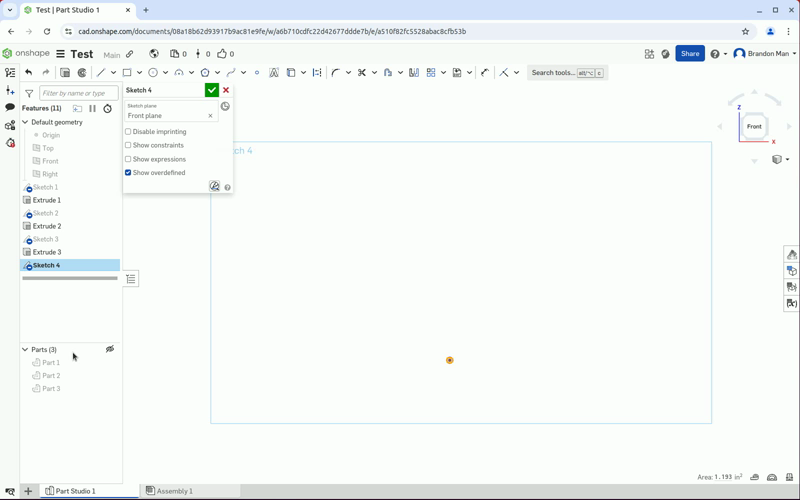
key(shift+e)
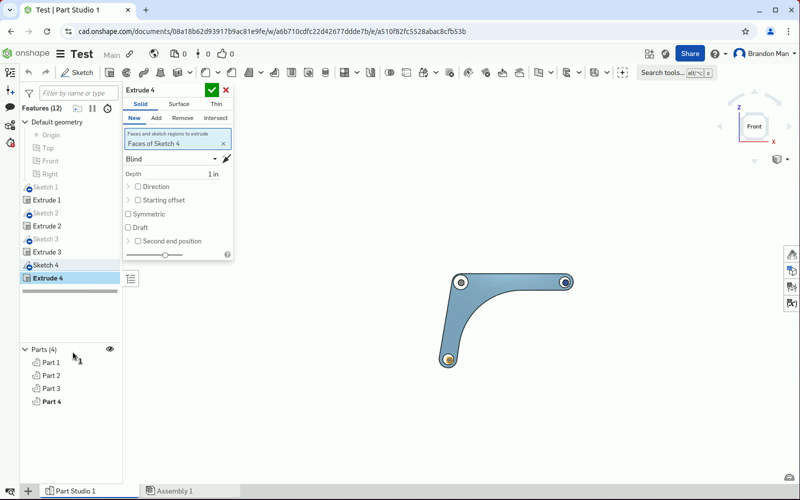
mouse_move(143, 106)
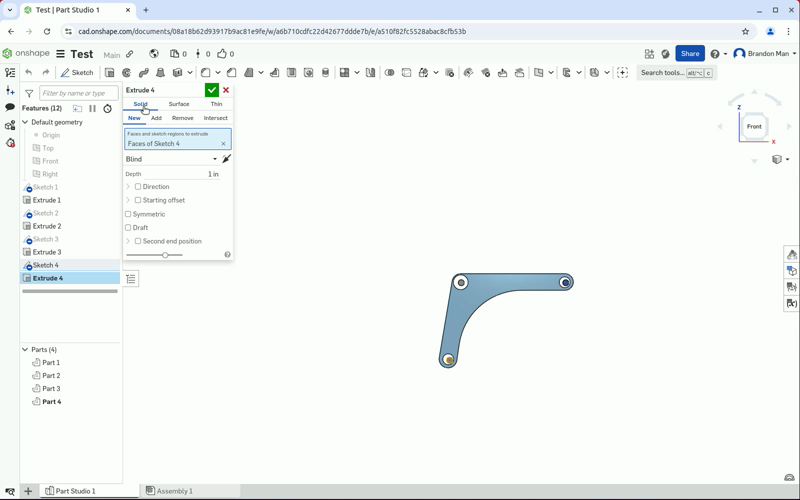
click(143, 106)
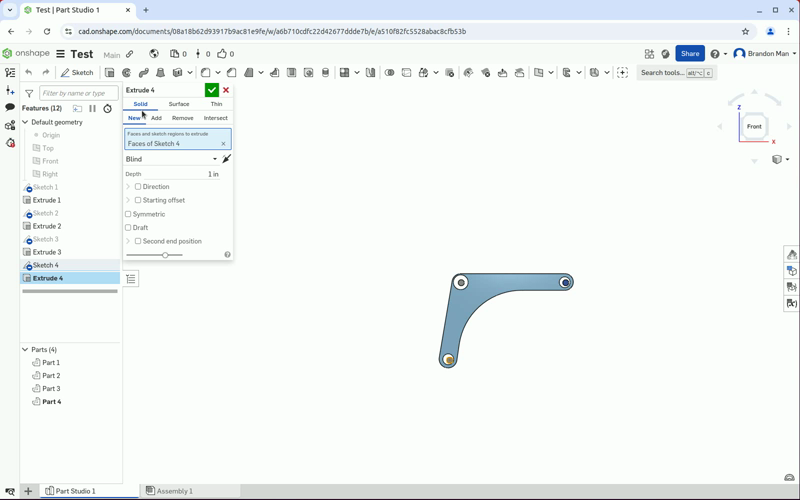
mouse_move(137, 120)
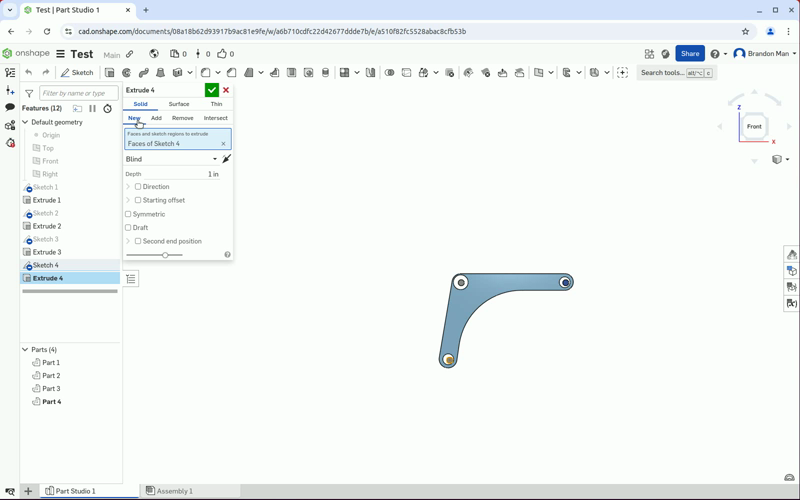
click(137, 120)
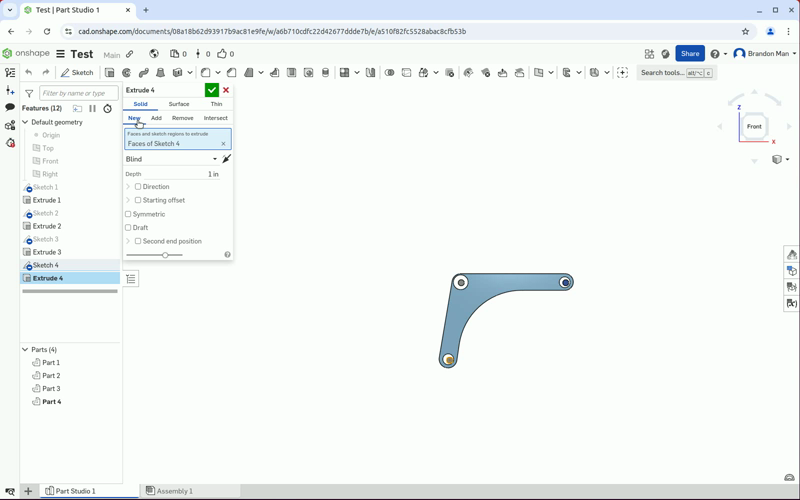
key(tab, 4)
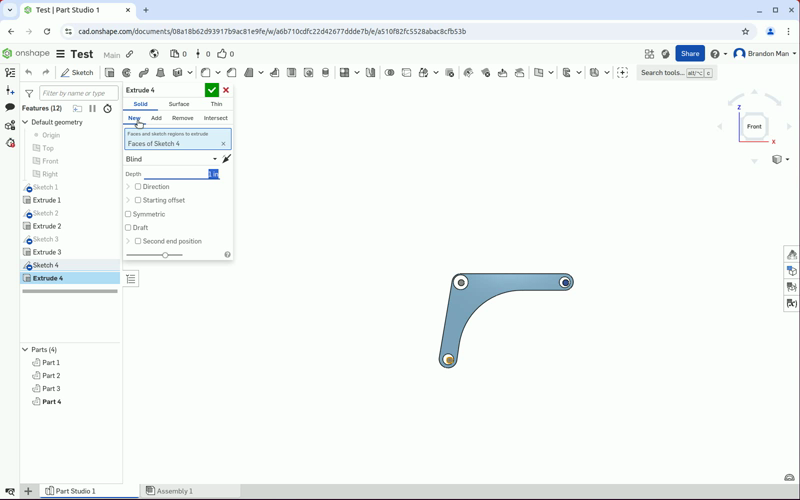
text(2.166)
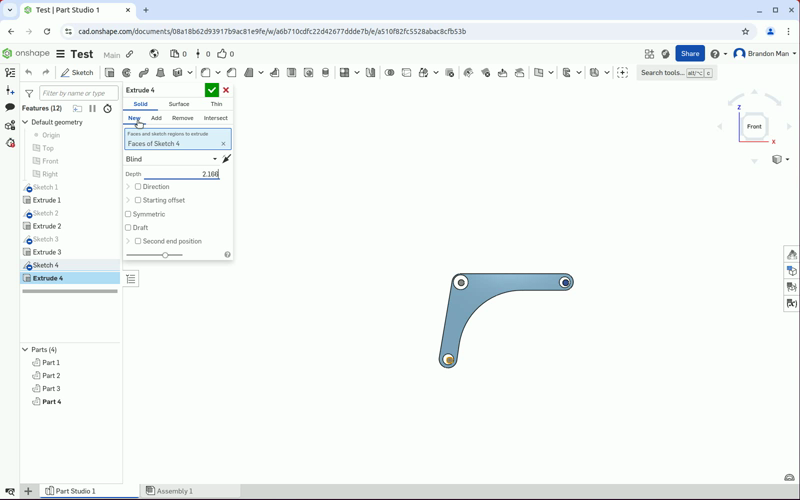
key(enter)
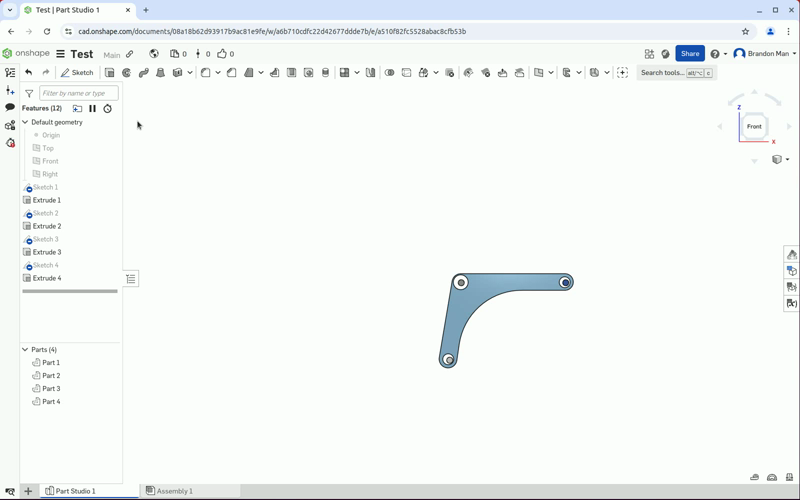
key(shift+h)
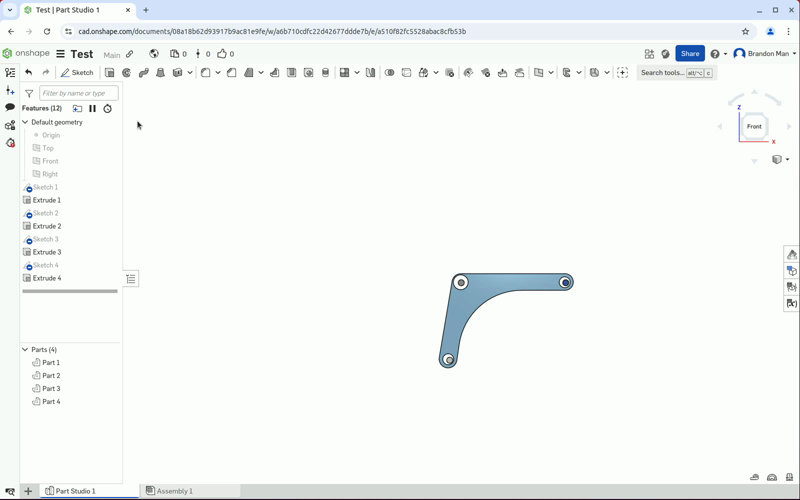
key(shift+h)
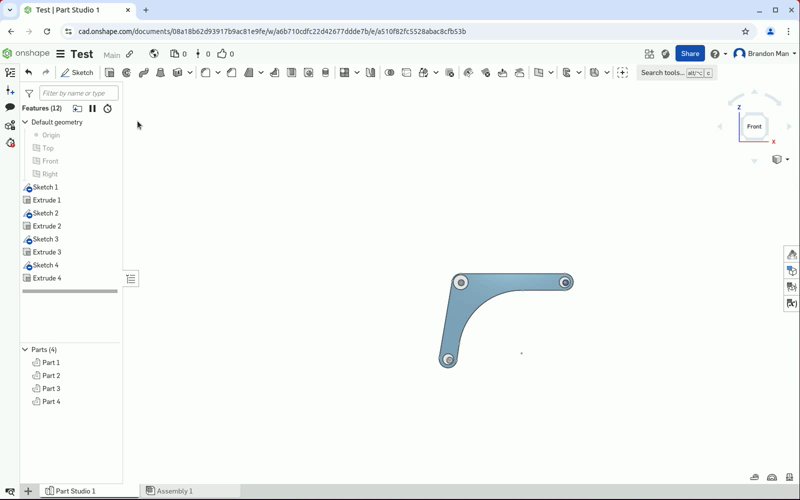
key(shift+7)
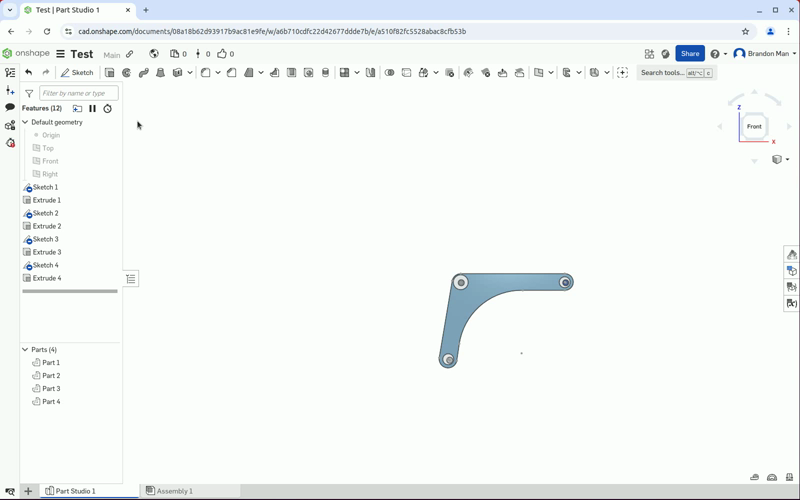
key(left, 2)
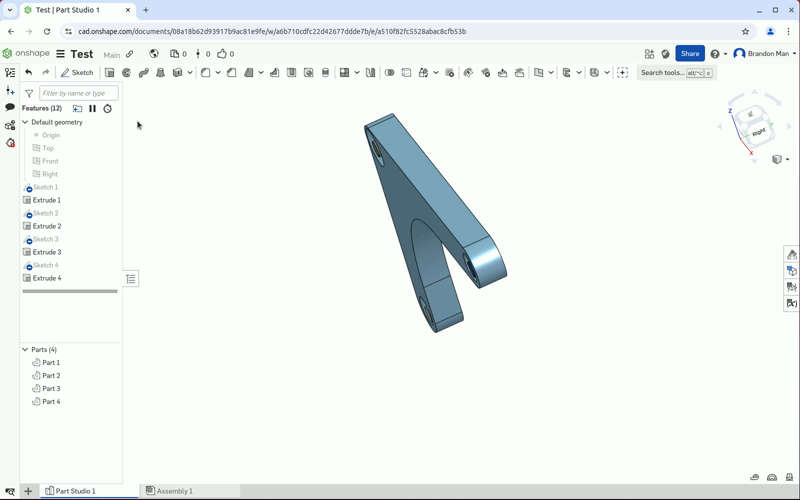
key(down, 2)
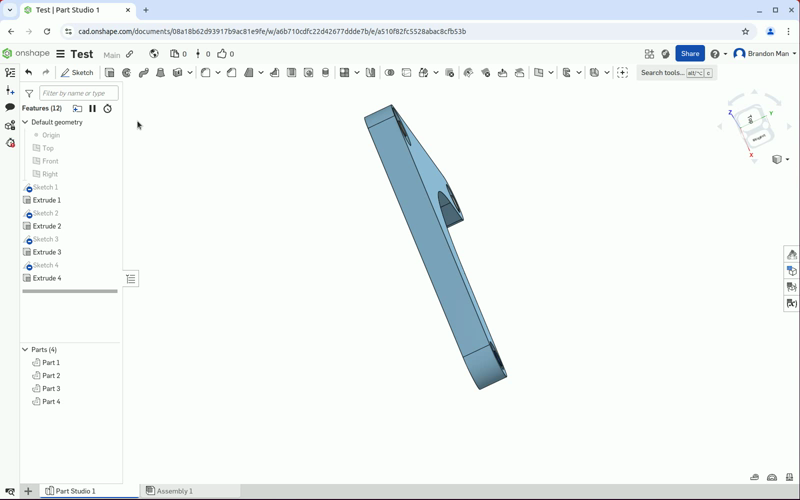
key(up, 2)
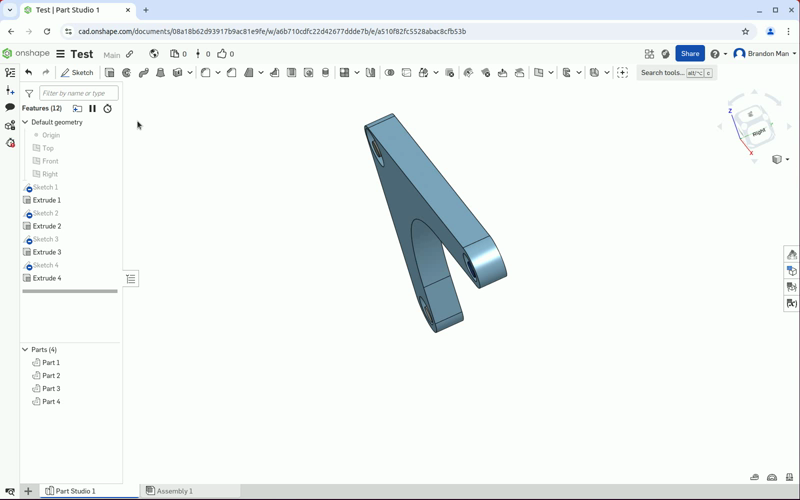
key(right, 2)
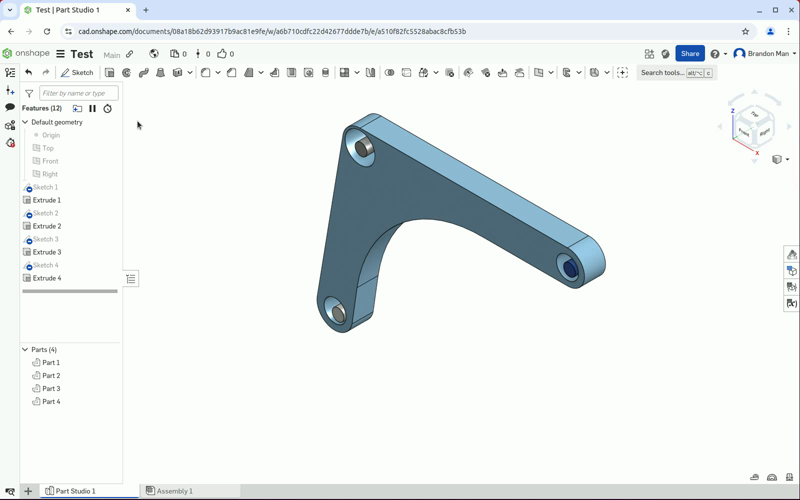
mouse_move(73, 189)
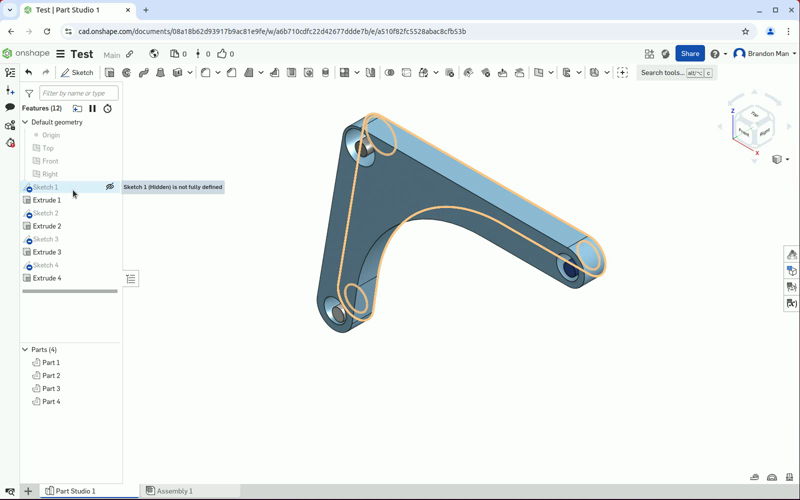
click(73, 189)